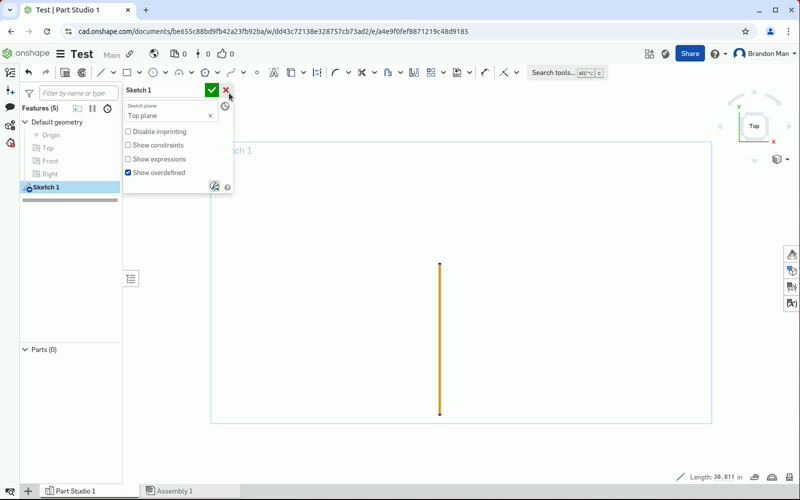
key(shift+h)
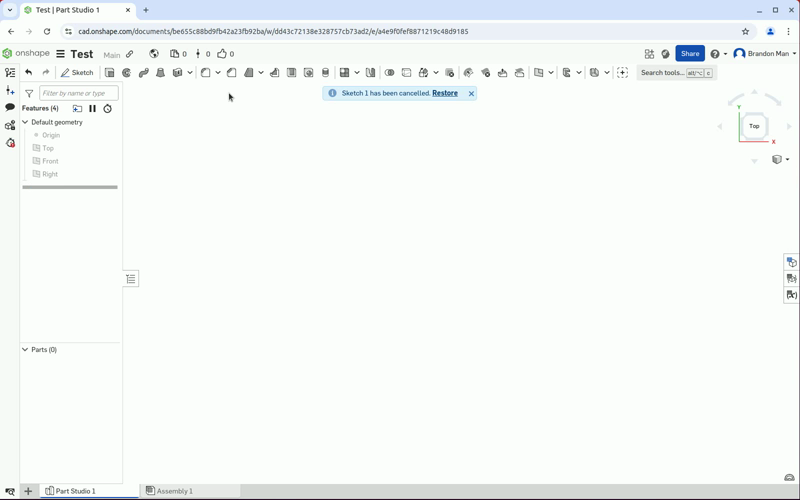
mouse_move(73, 352)
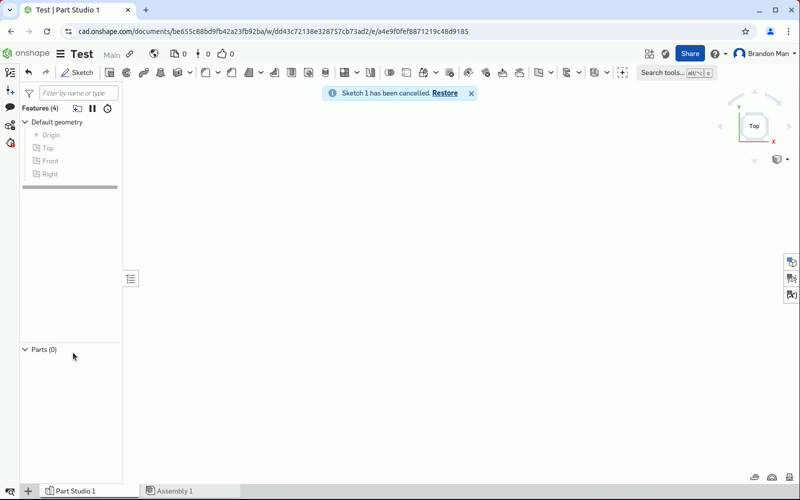
key(y)
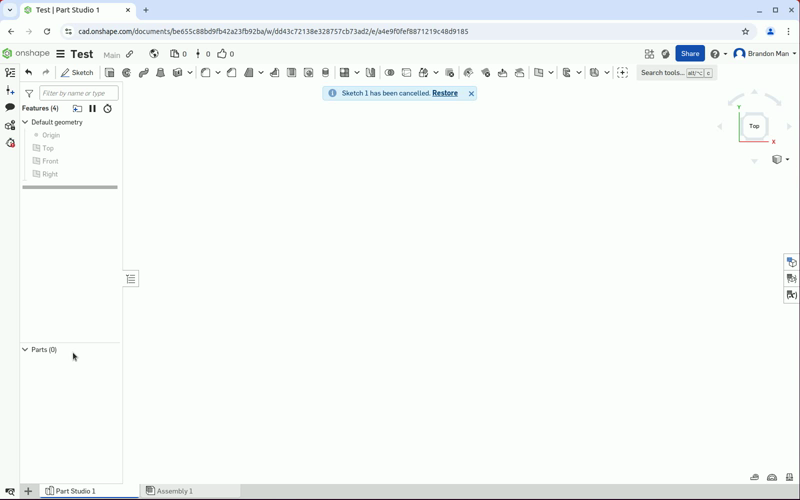
key(shift+p)
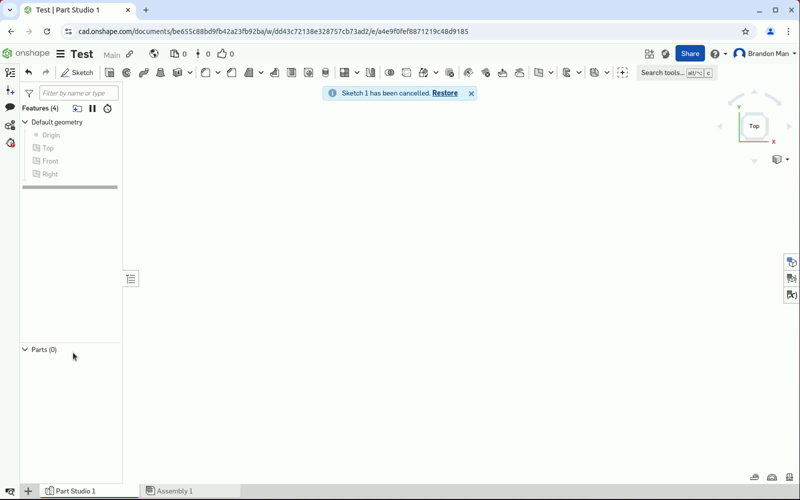
key(space)
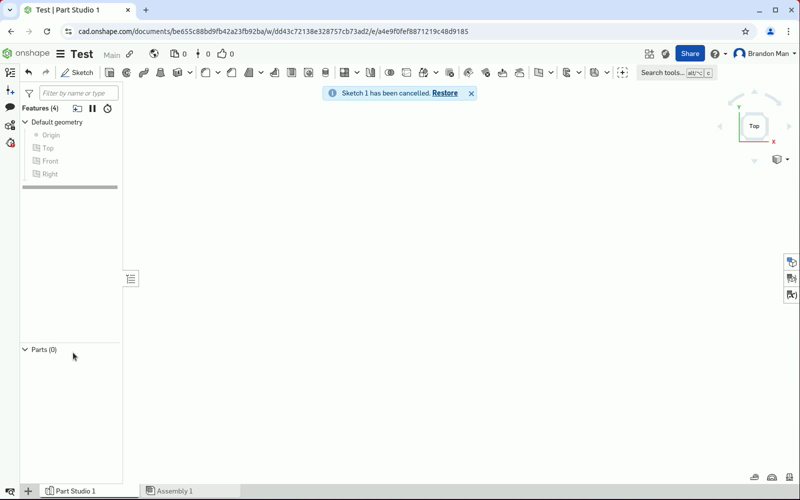
key_down(shift)
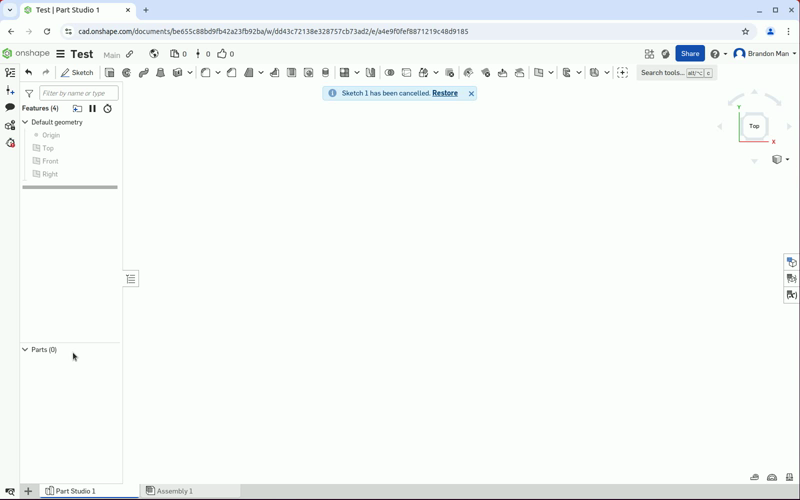
key(up)
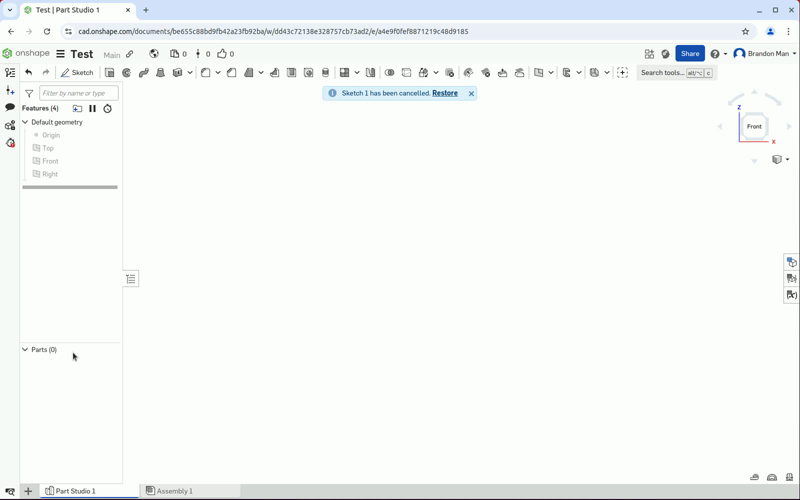
key_up(shift)
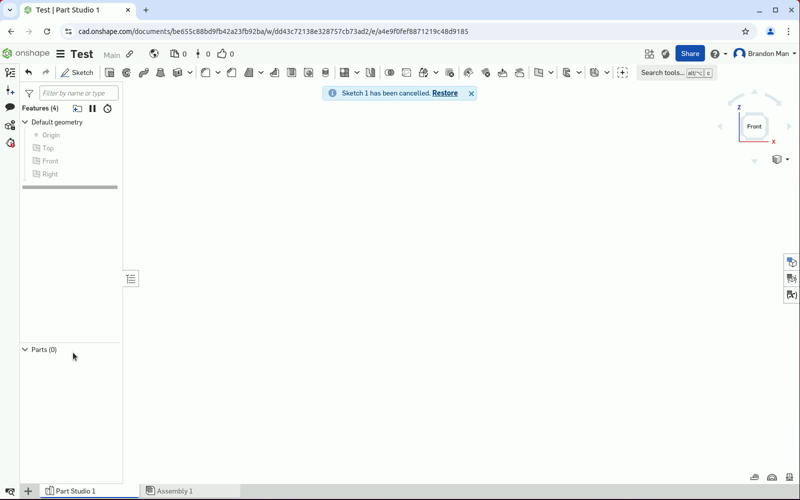
mouse_move(73, 352)
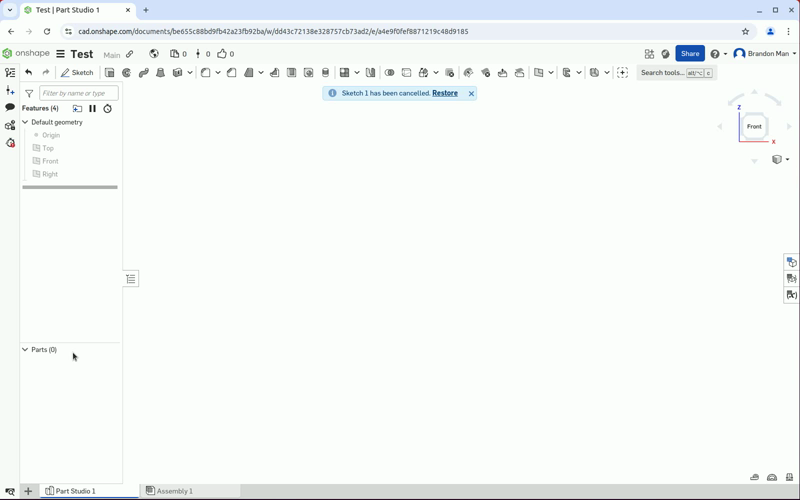
key(shift+y)
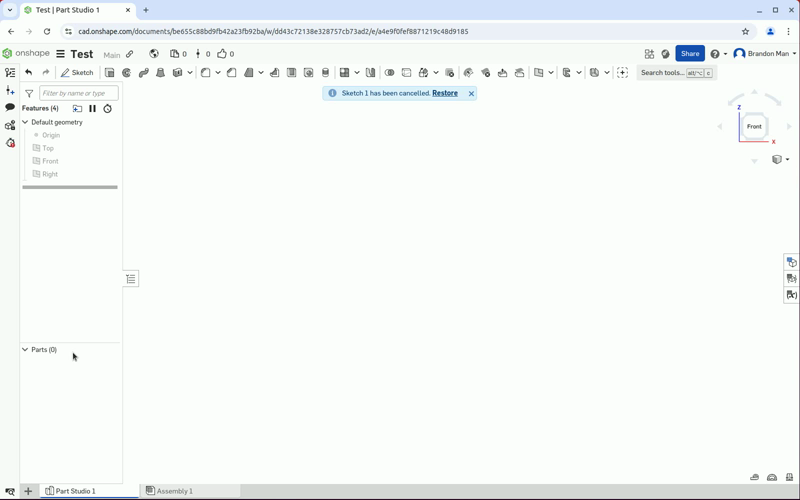
key(shift+s)
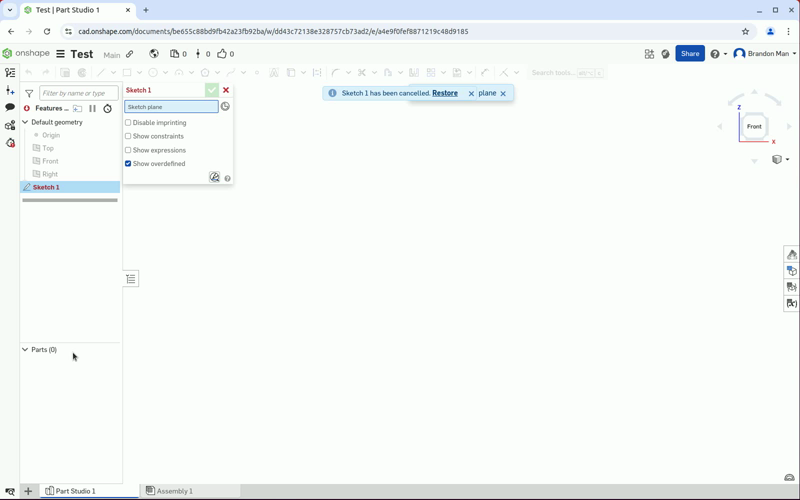
mouse_move(73, 163)
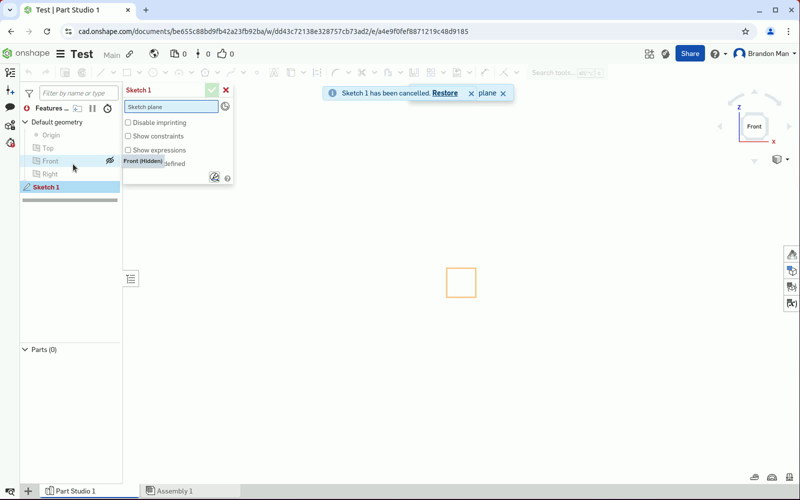
click(73, 163)
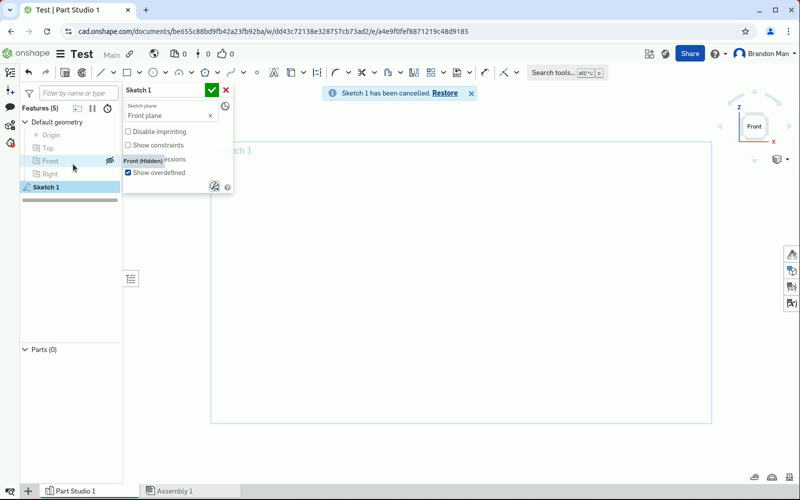
mouse_move(73, 352)
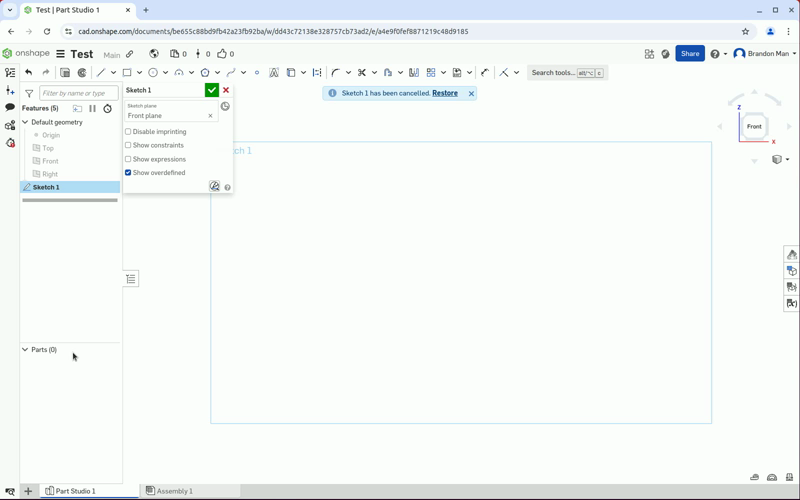
key(y)
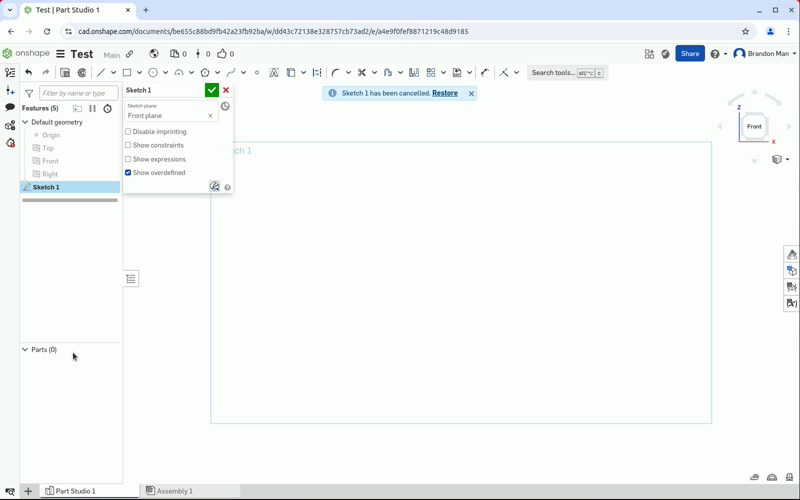
key(l)
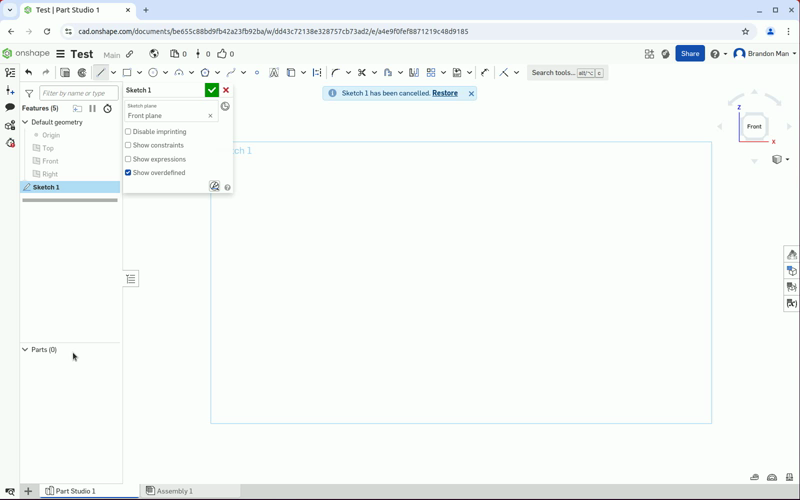
key_down(shift)
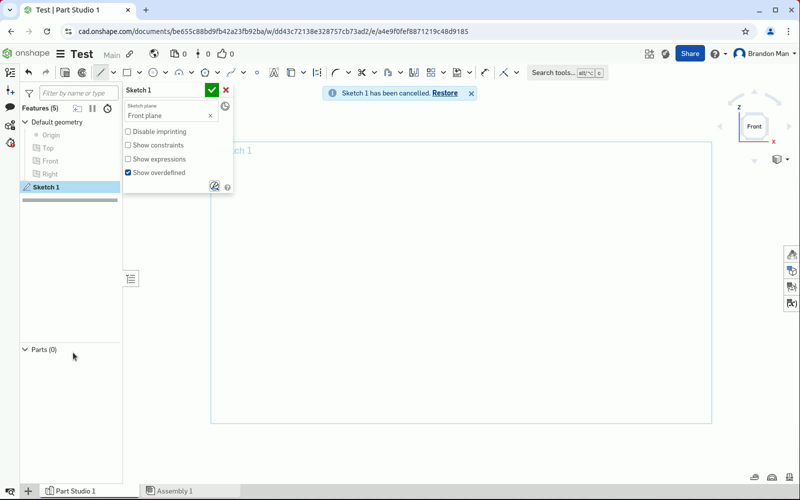
mouse_move(412, 303)
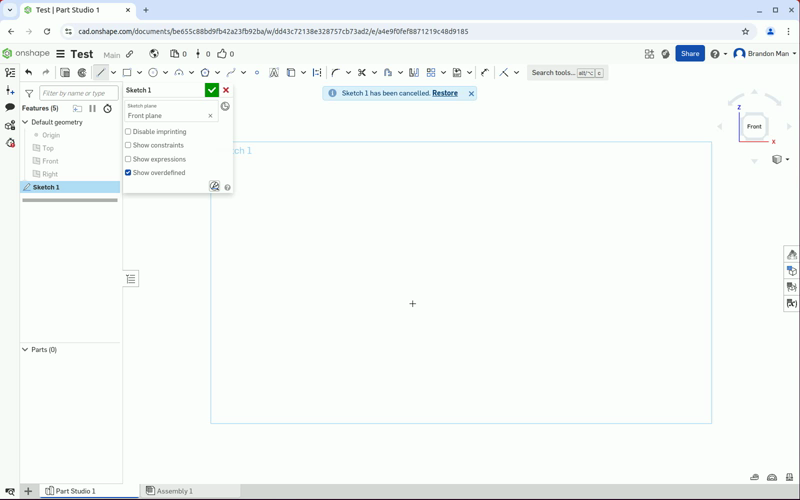
click(412, 303)
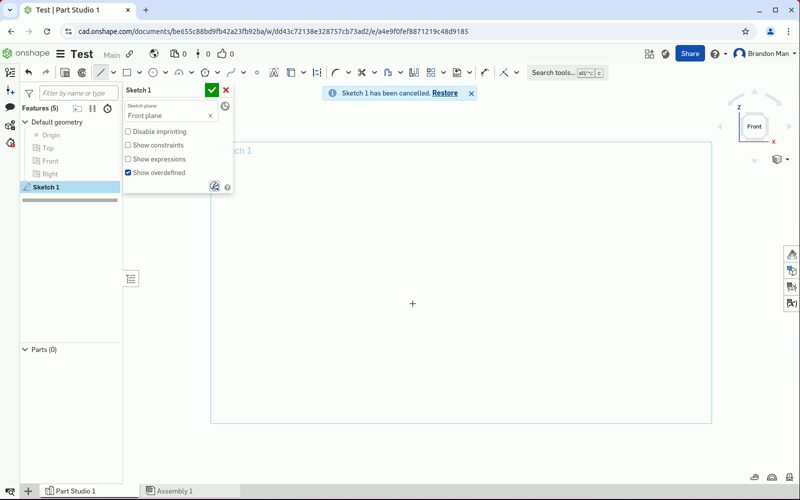
key_up(shift)
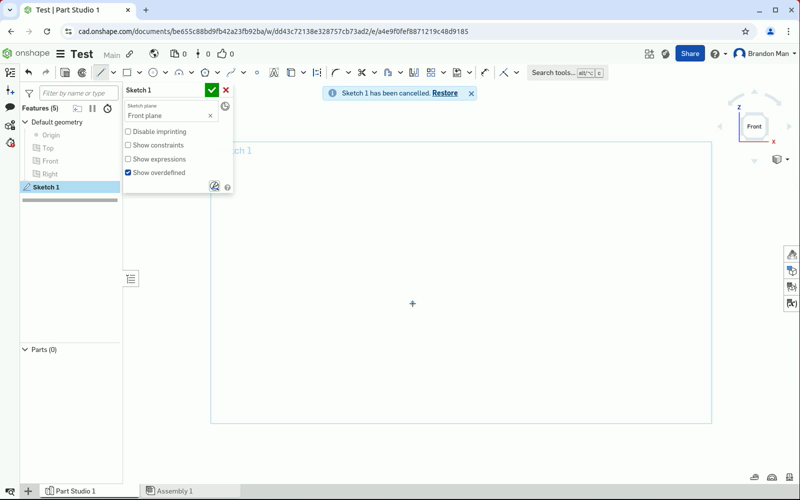
key_down(shift)
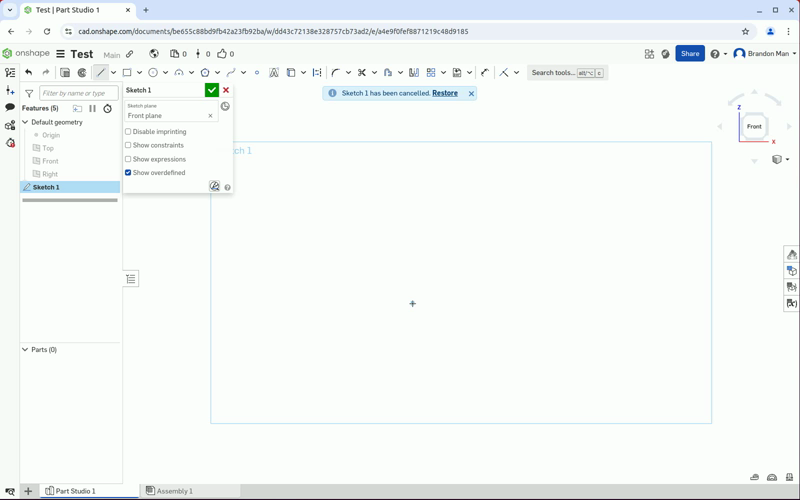
mouse_move(507, 303)
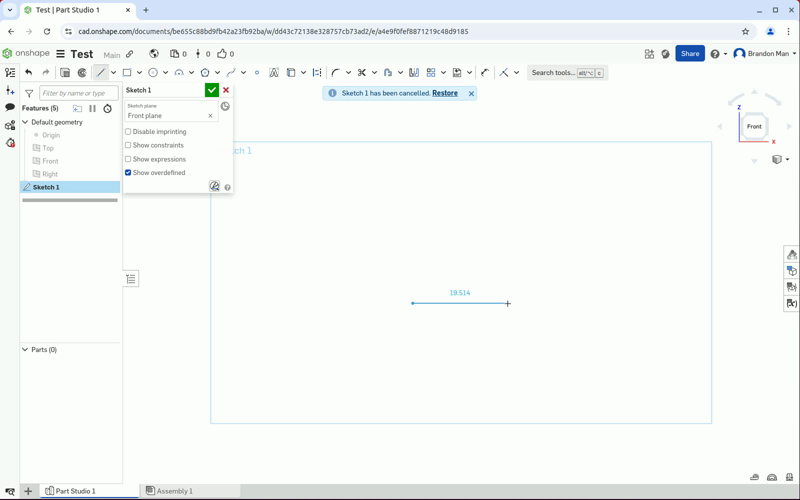
click(507, 303)
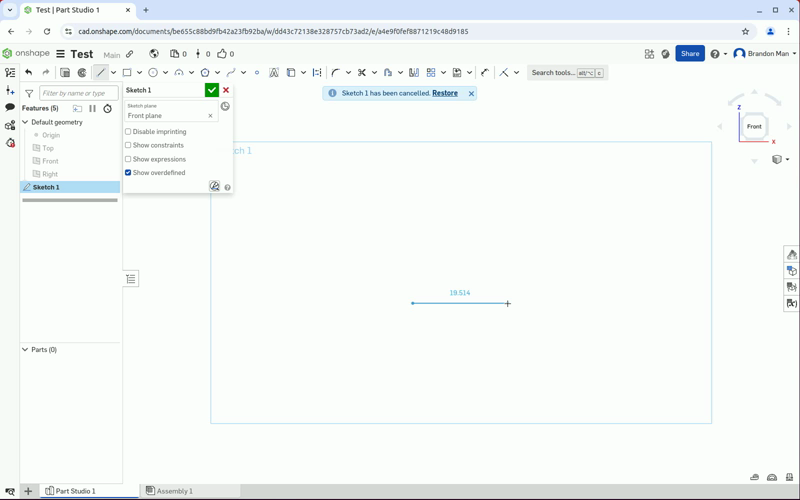
key_up(shift)
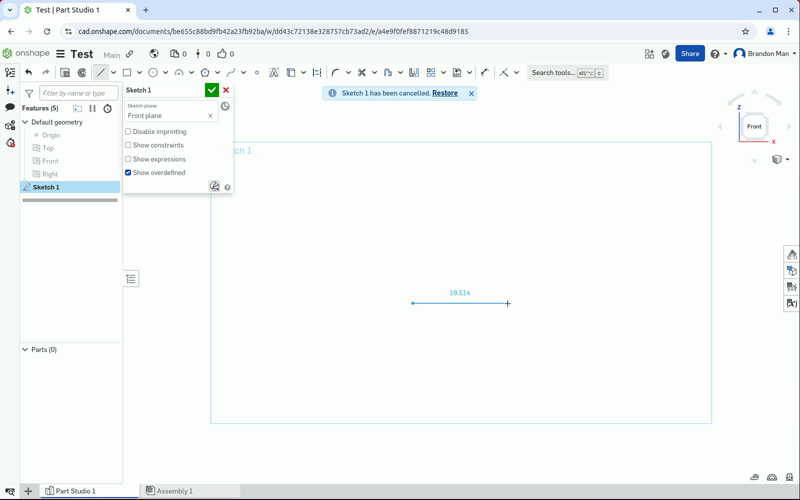
key_down(shift)
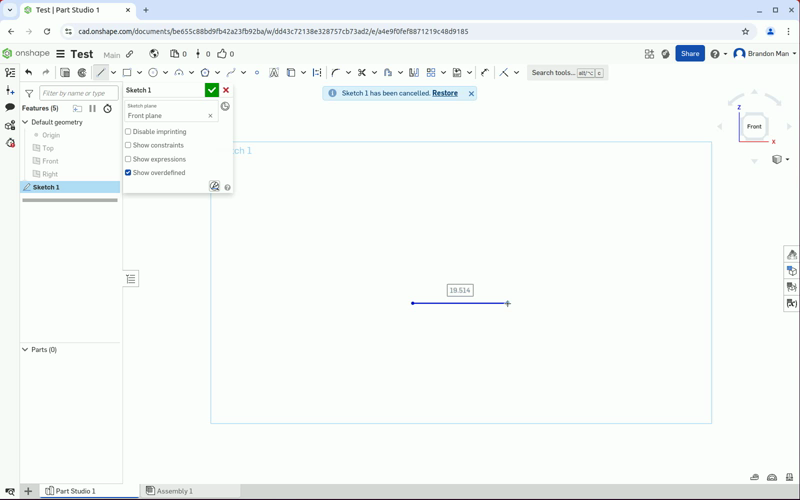
mouse_move(537, 303)
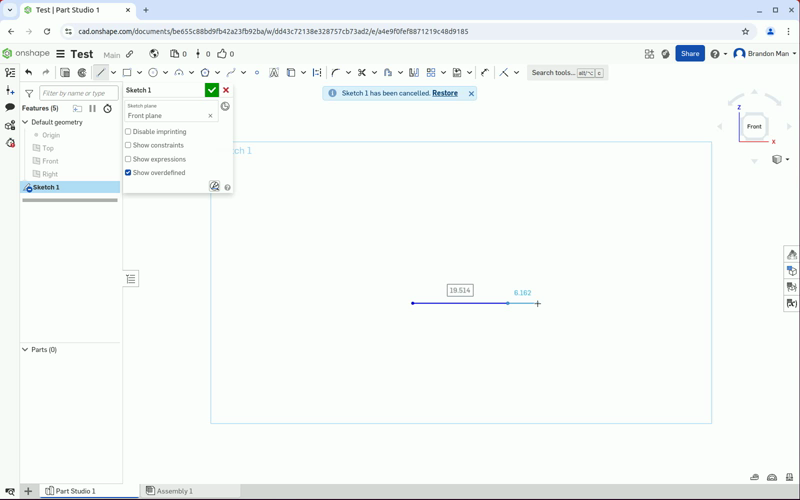
mouse_move(507, 271)
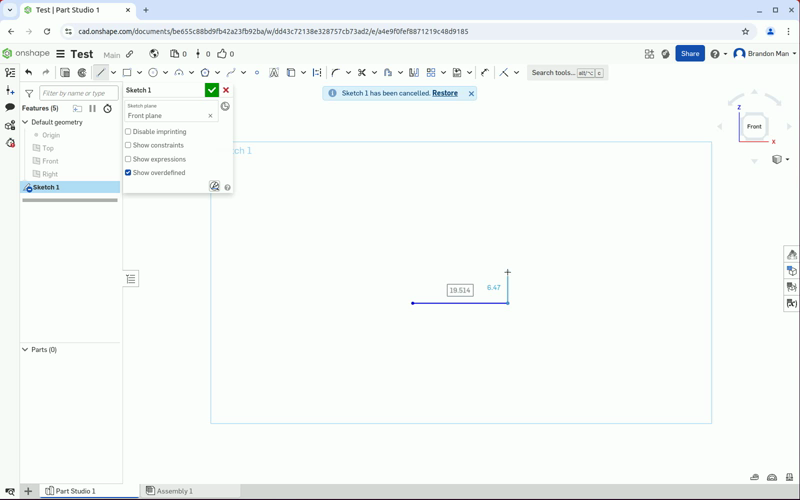
click(507, 271)
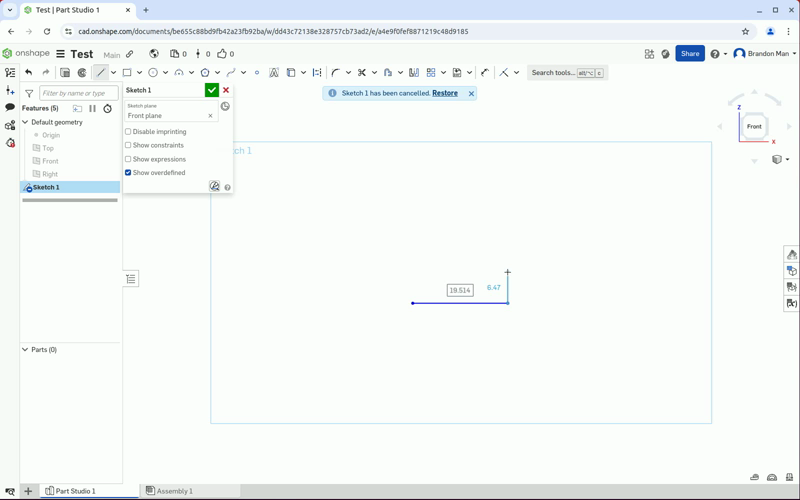
key_up(shift)
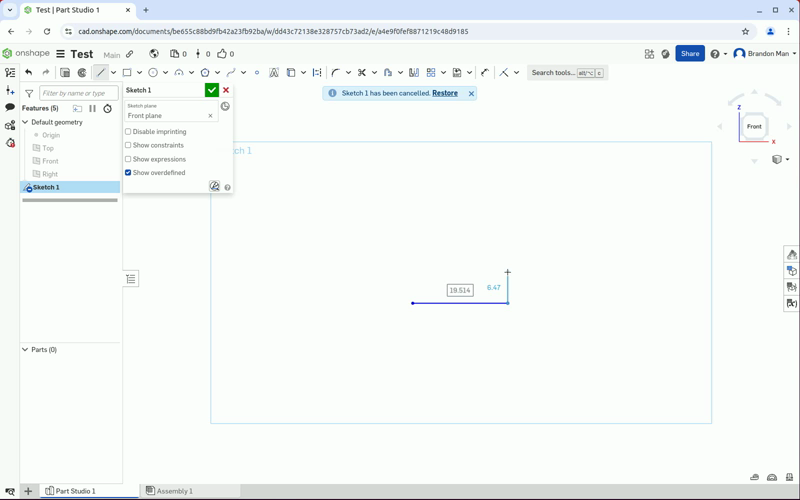
key_down(shift)
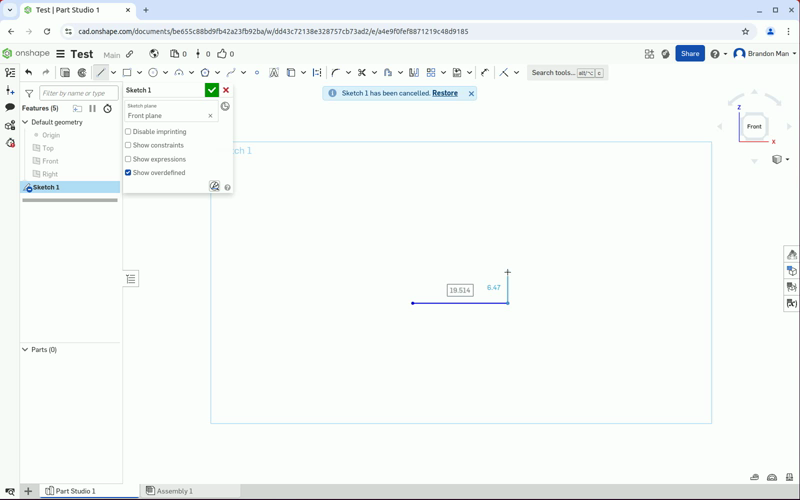
mouse_move(412, 271)
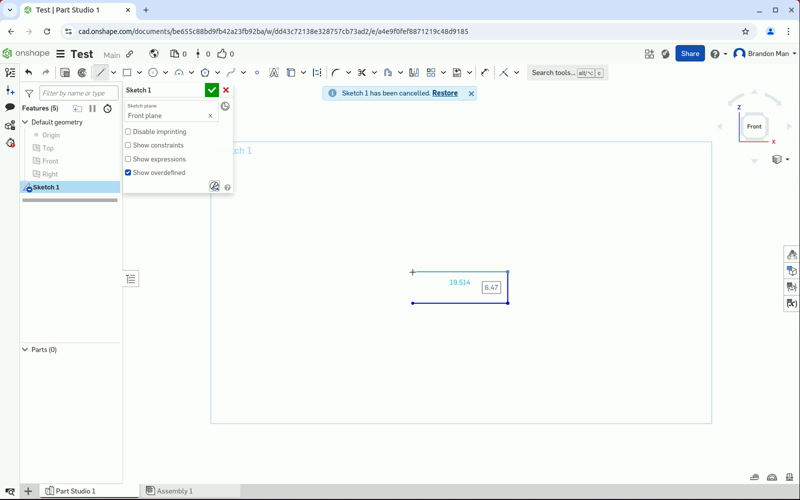
click(412, 271)
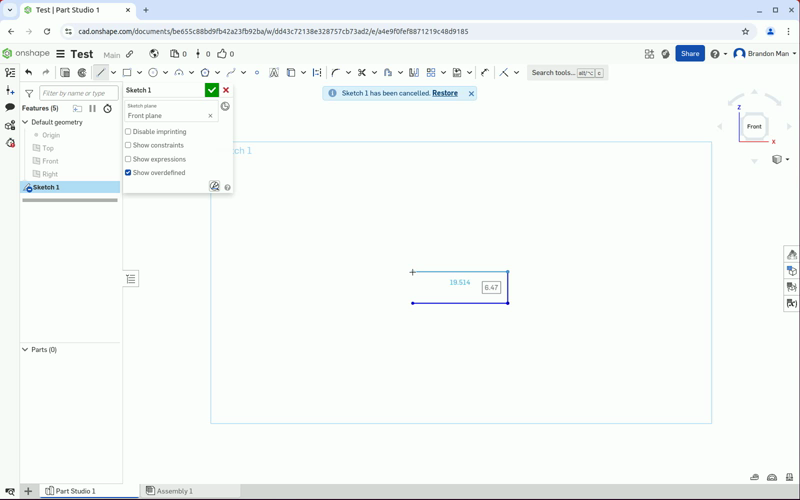
key_up(shift)
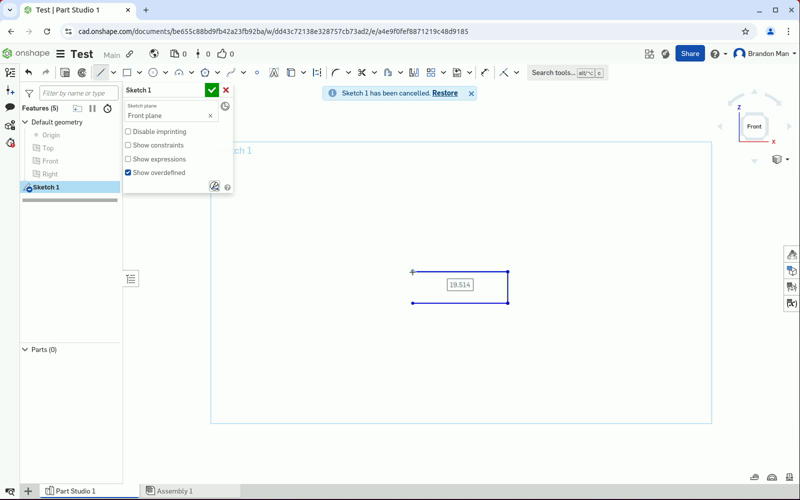
mouse_move(442, 271)
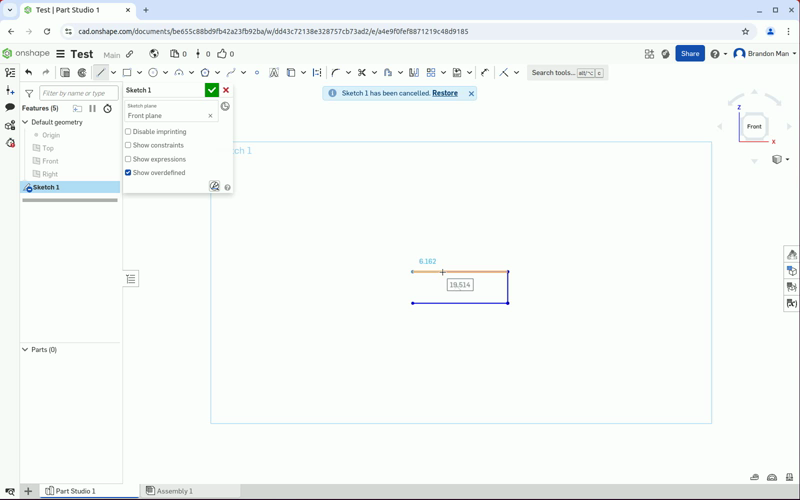
key_down(shift)
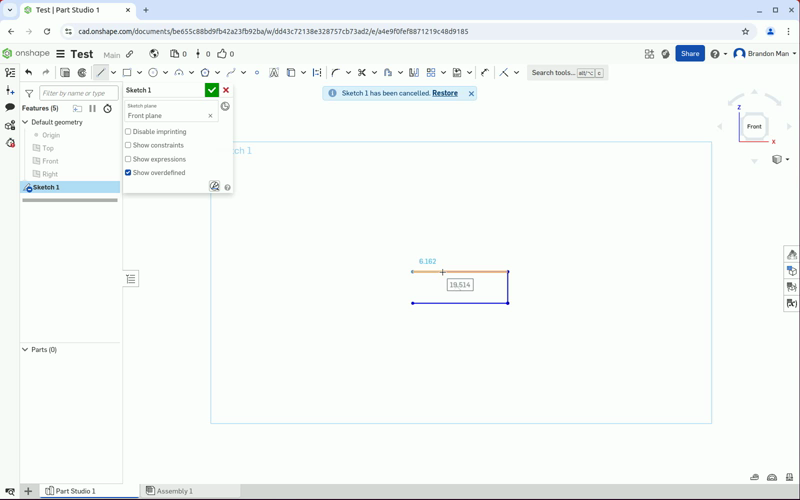
mouse_move(412, 303)
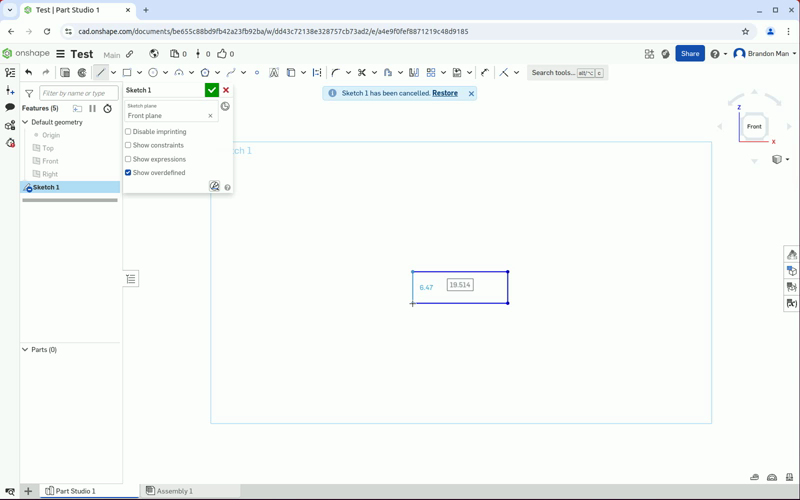
key_up(shift)
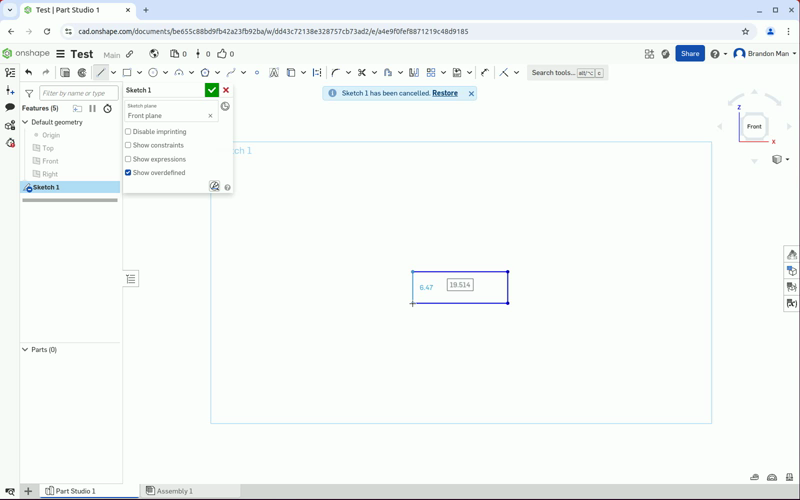
click(412, 303)
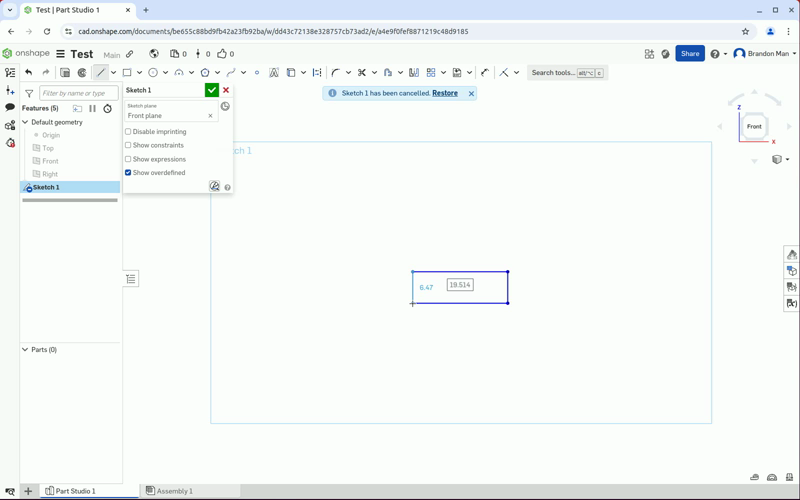
key(esc)
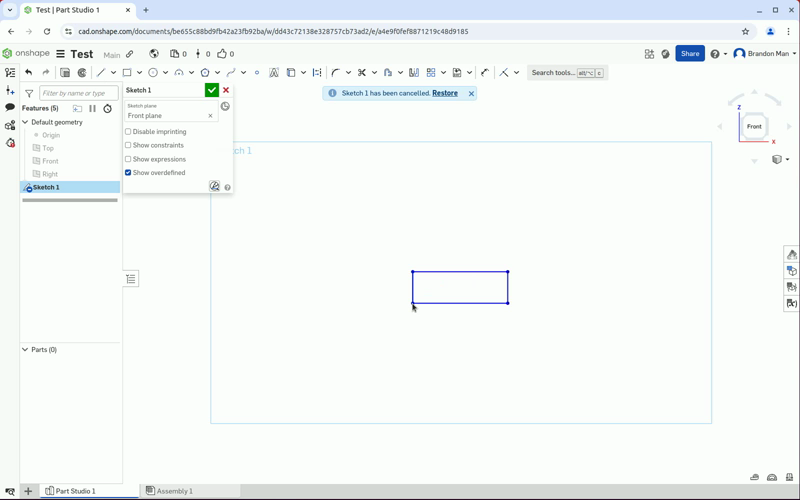
mouse_move(489, 283)
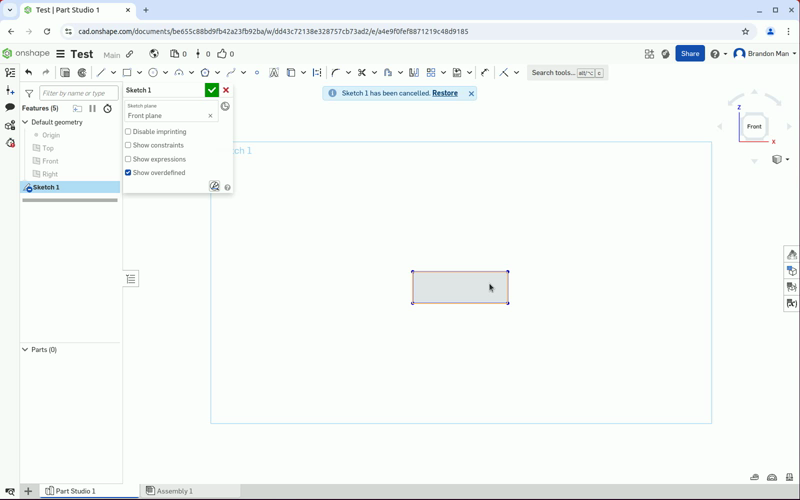
click(489, 283)
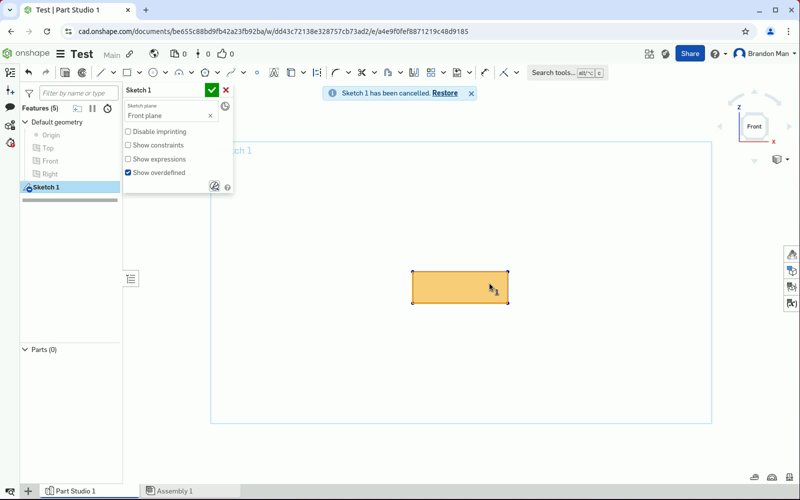
mouse_move(73, 352)
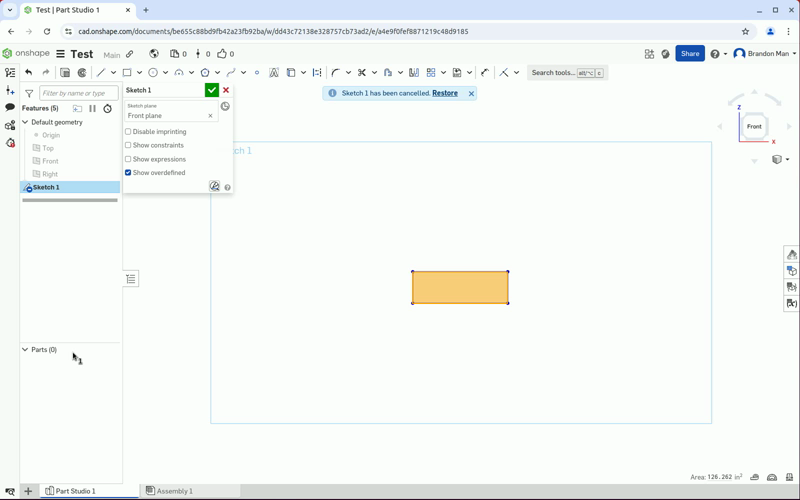
key(shift+y)
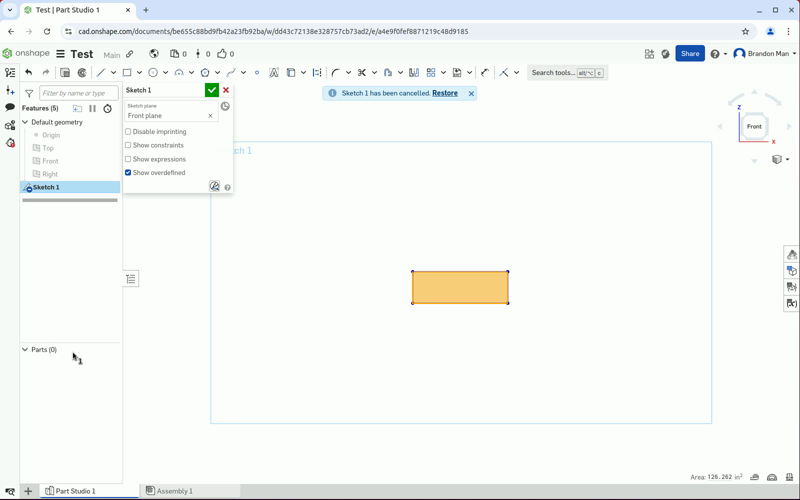
key(shift+e)
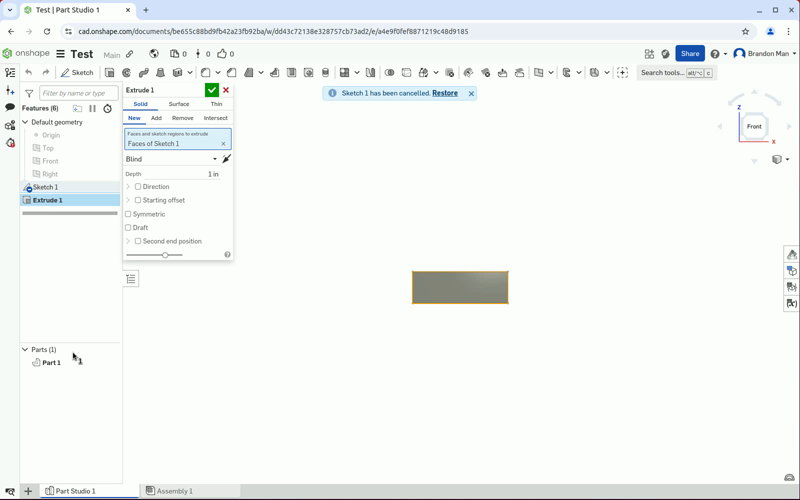
mouse_move(143, 106)
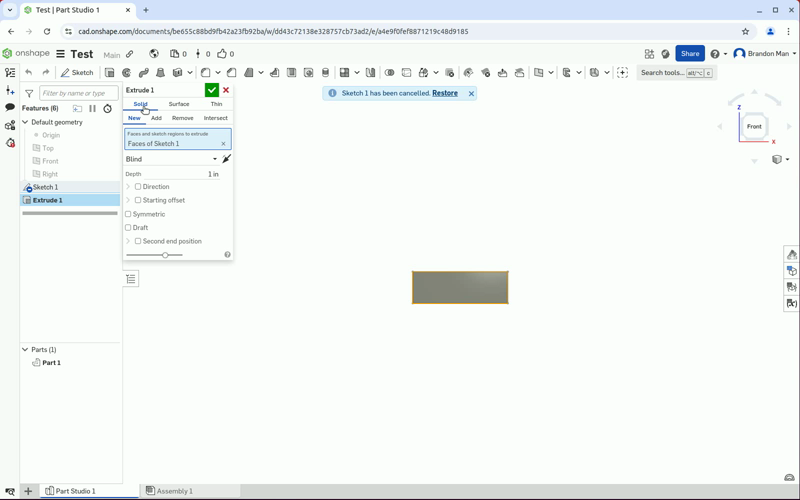
click(143, 106)
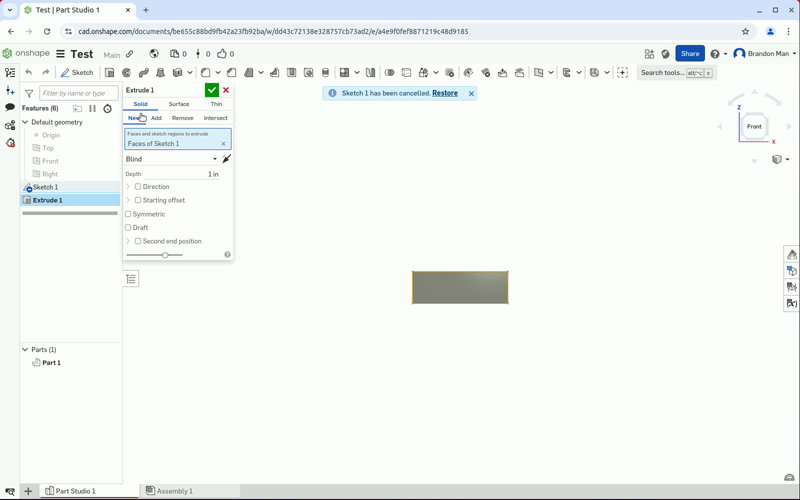
mouse_move(137, 120)
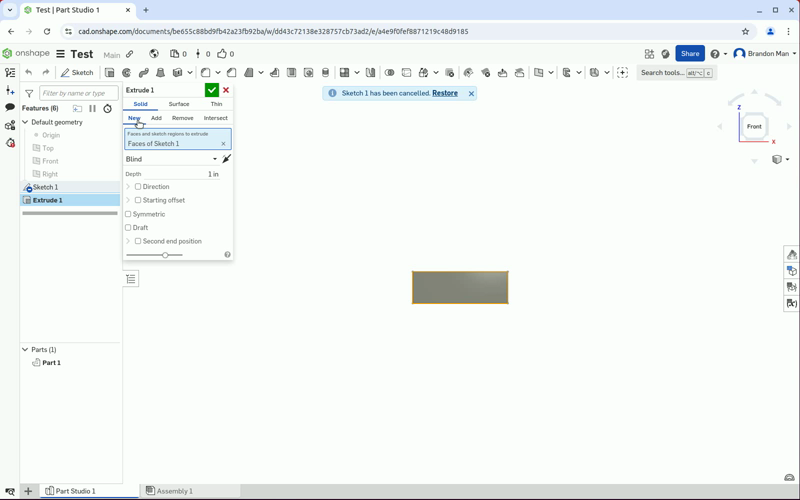
click(137, 120)
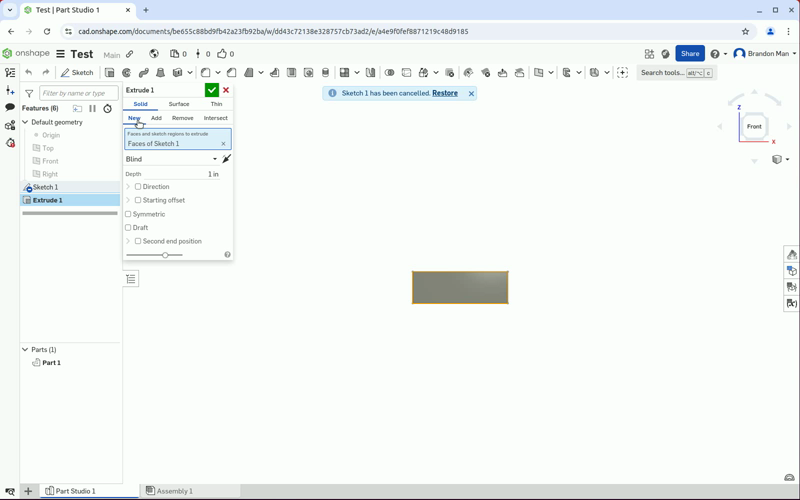
key(tab, 4)
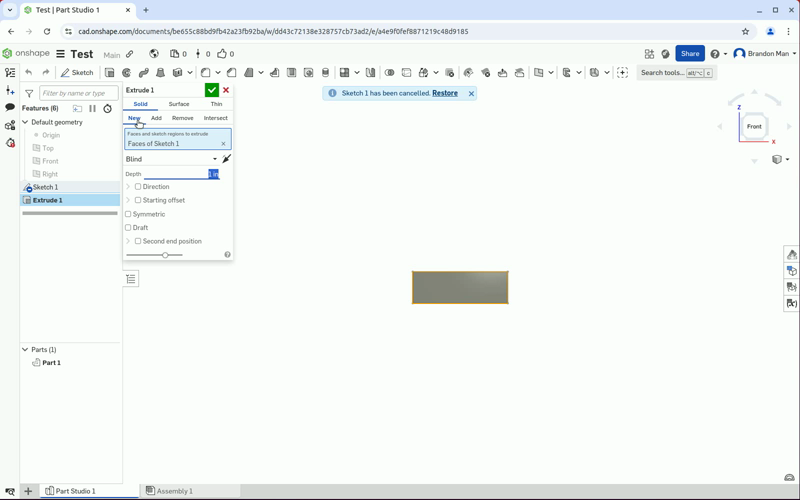
text(23.108)
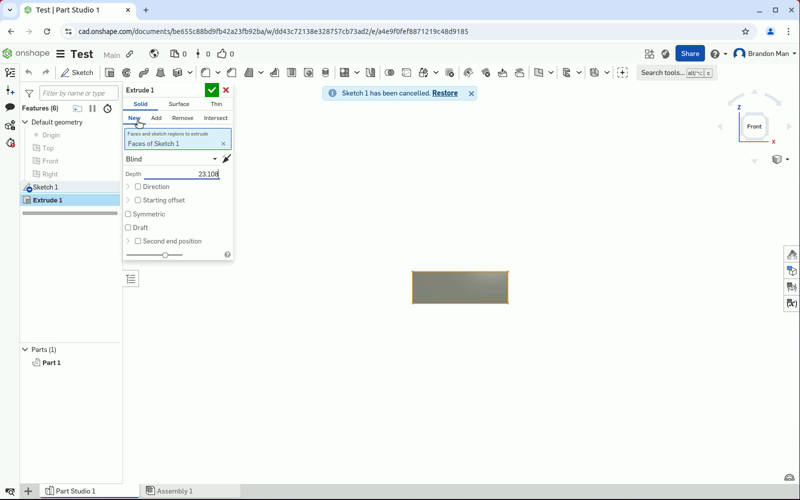
key(enter)
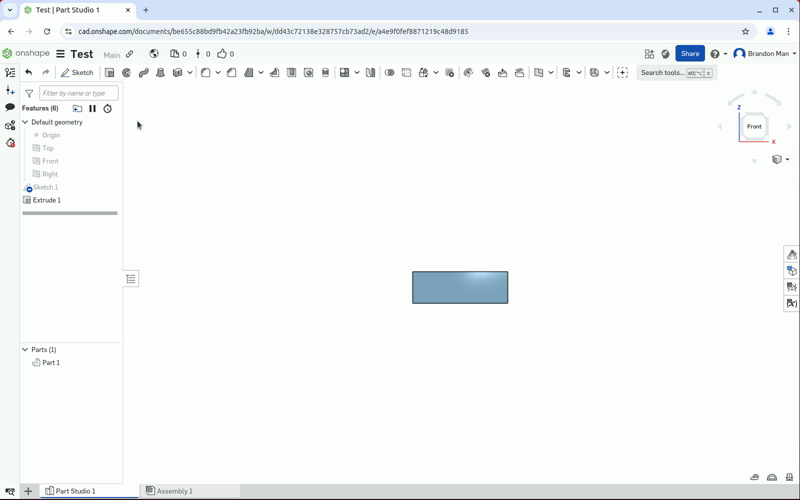
key(shift+h)
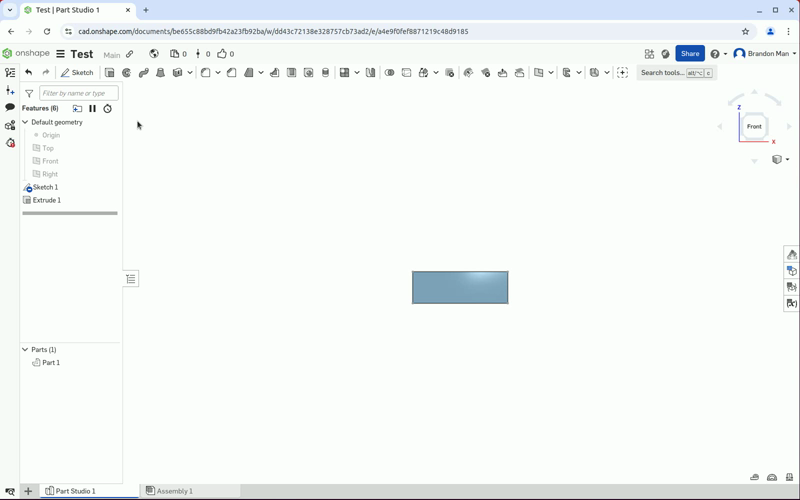
key(shift+h)
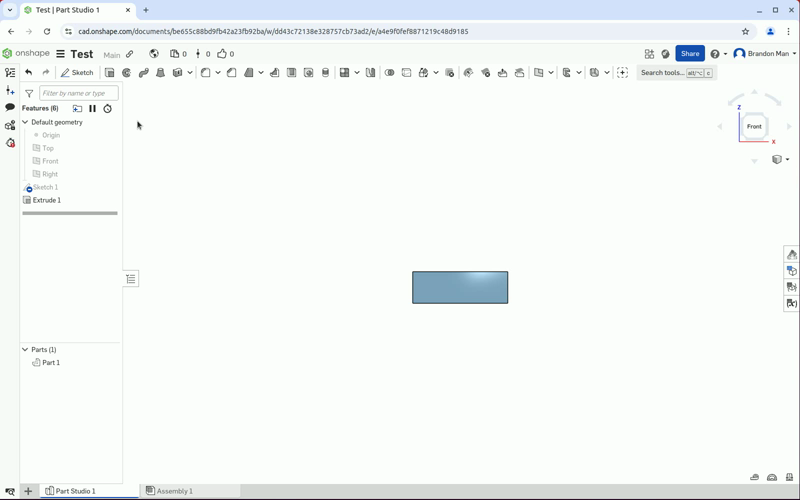
mouse_move(73, 189)
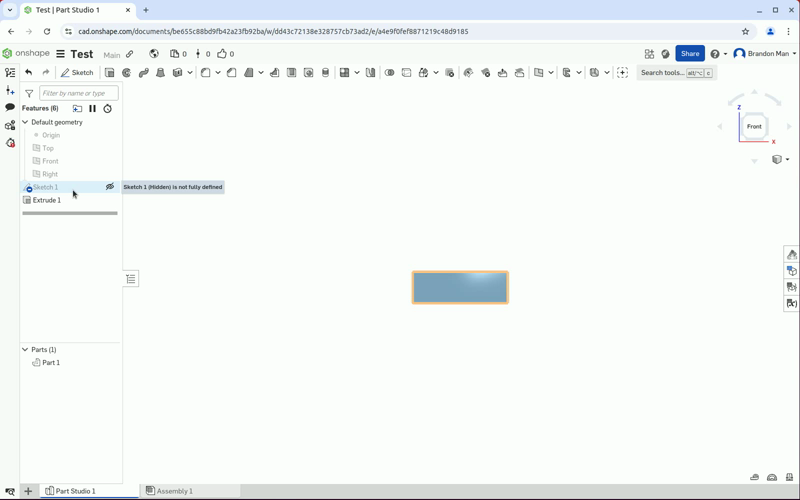
click(73, 189)
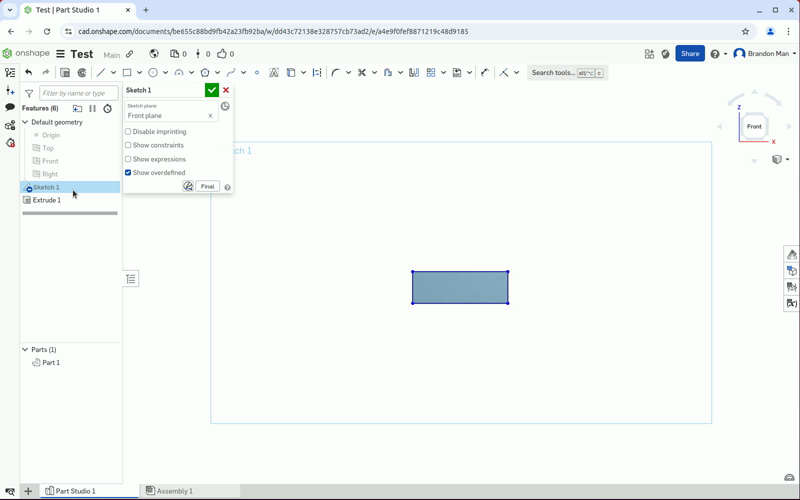
mouse_move(229, 92)
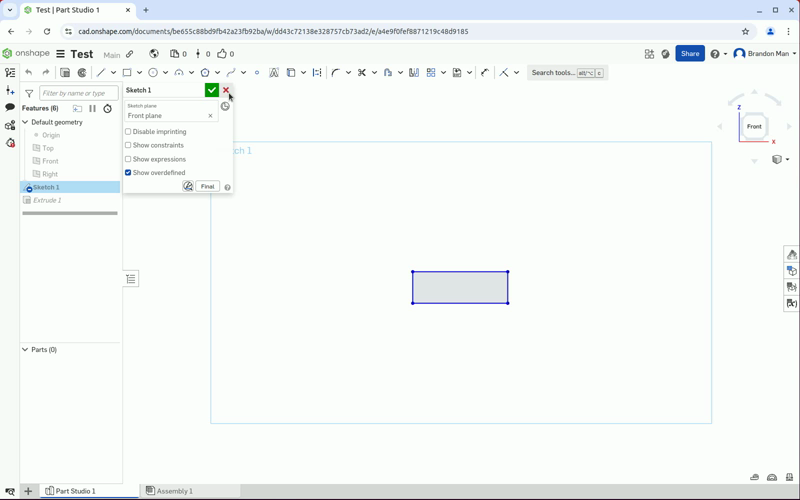
click(229, 92)
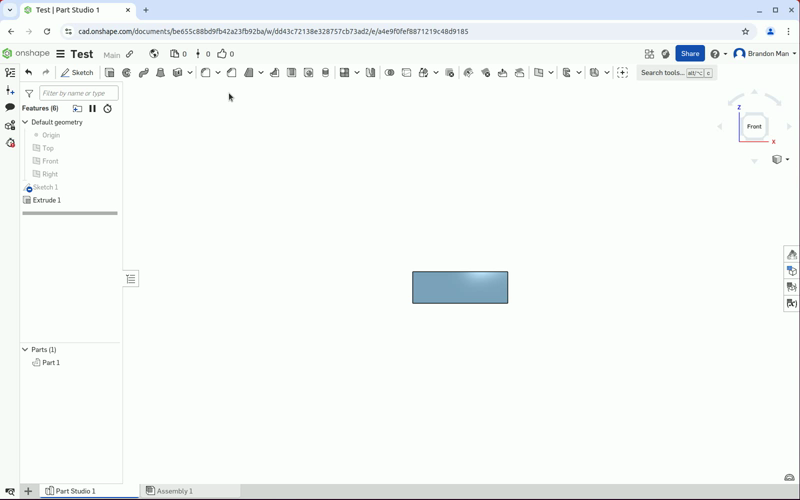
mouse_move(73, 352)
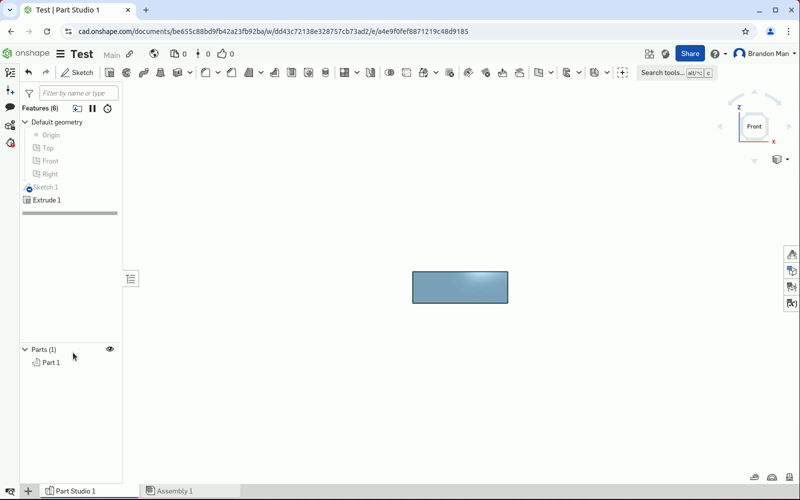
key(y)
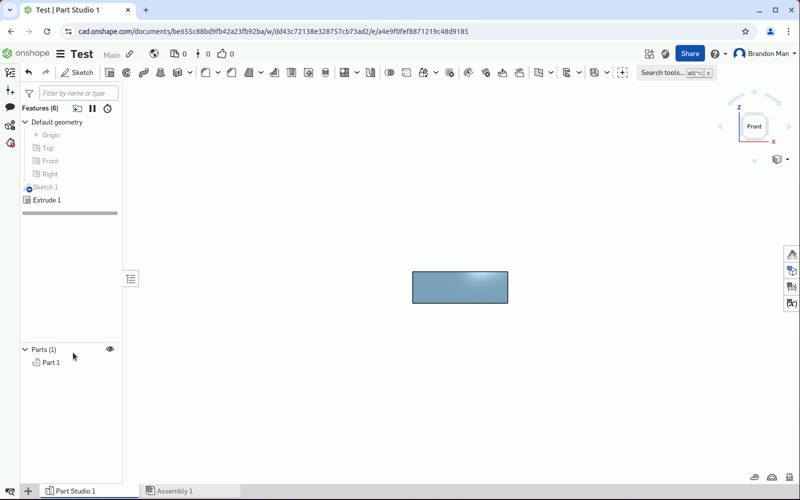
key(shift+p)
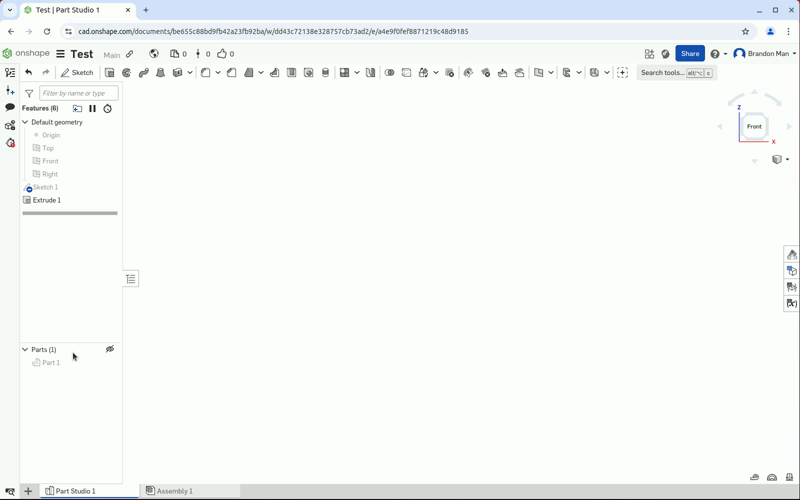
key(space)
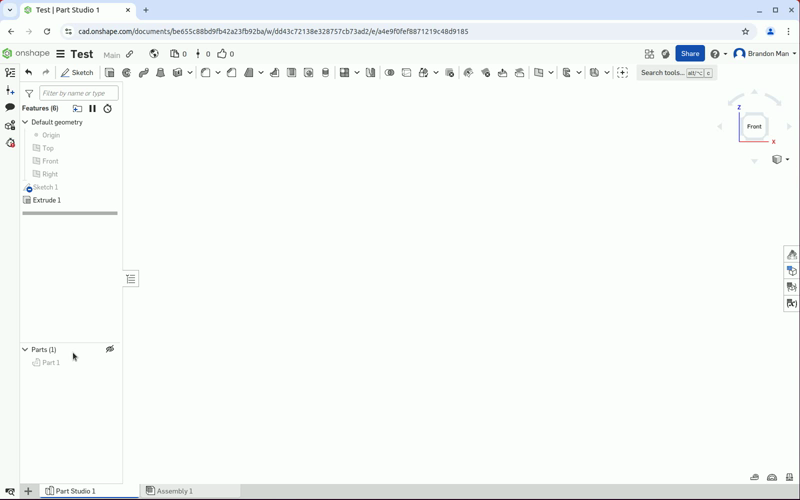
key_down(shift)
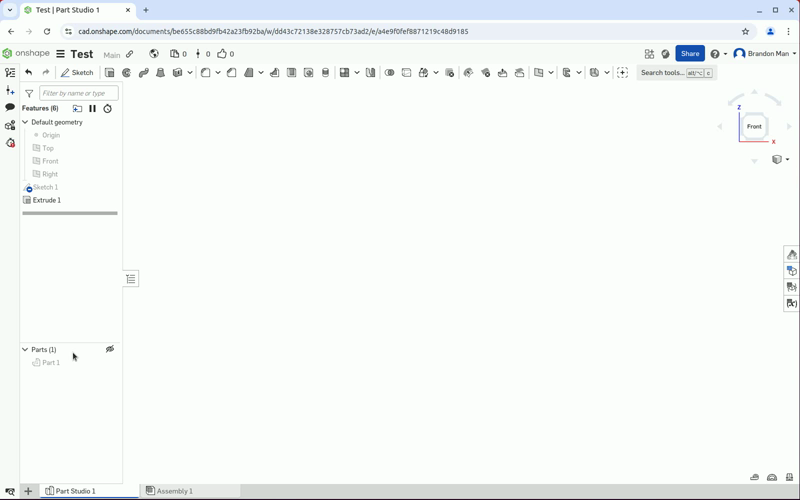
key(down)
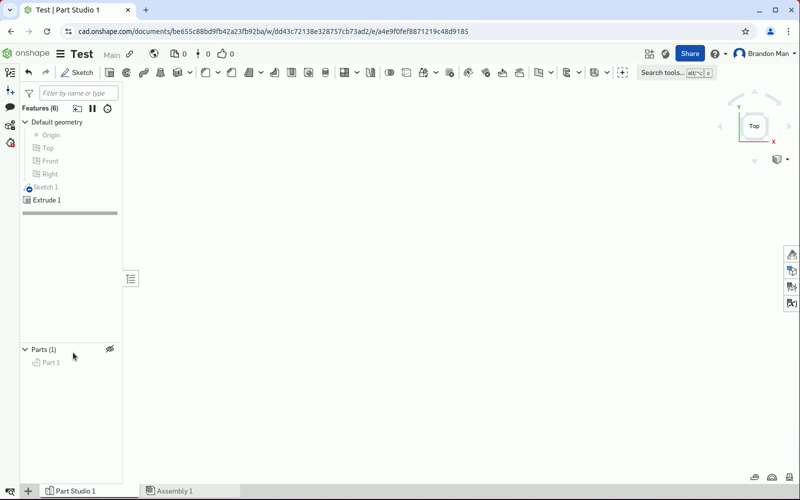
key_up(shift)
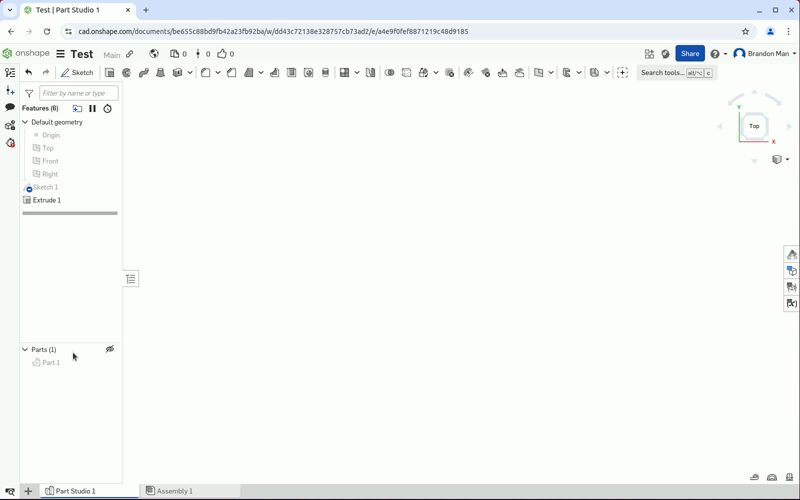
mouse_move(73, 352)
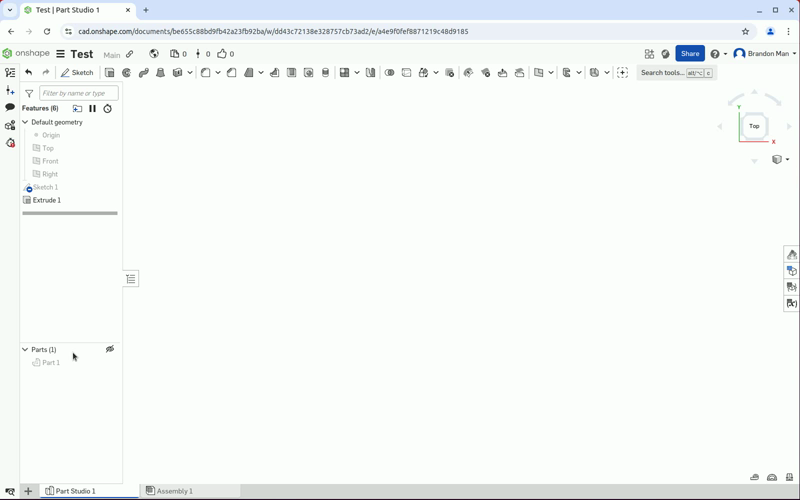
key(shift+y)
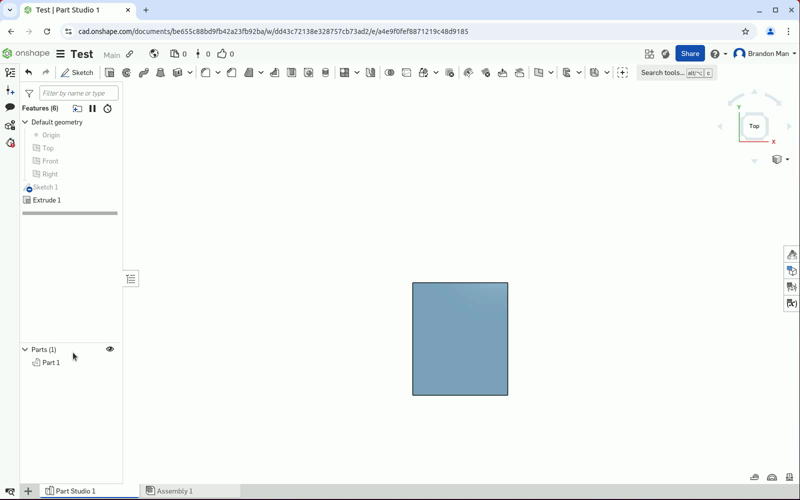
mouse_move(541, 75)
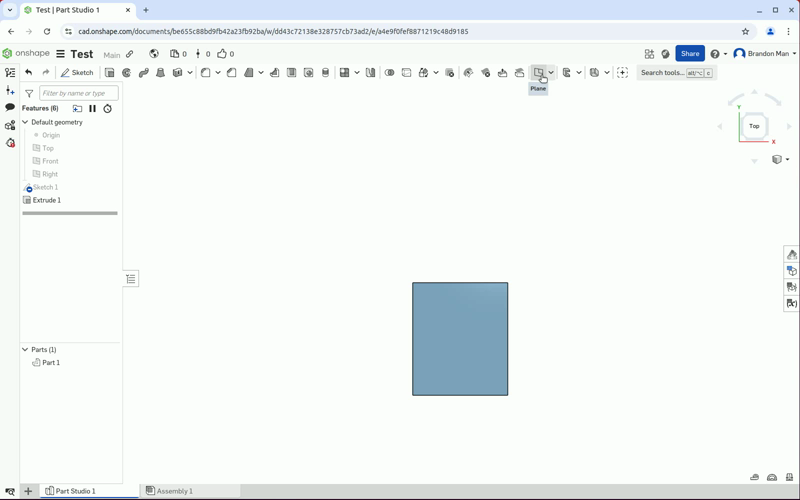
click(541, 75)
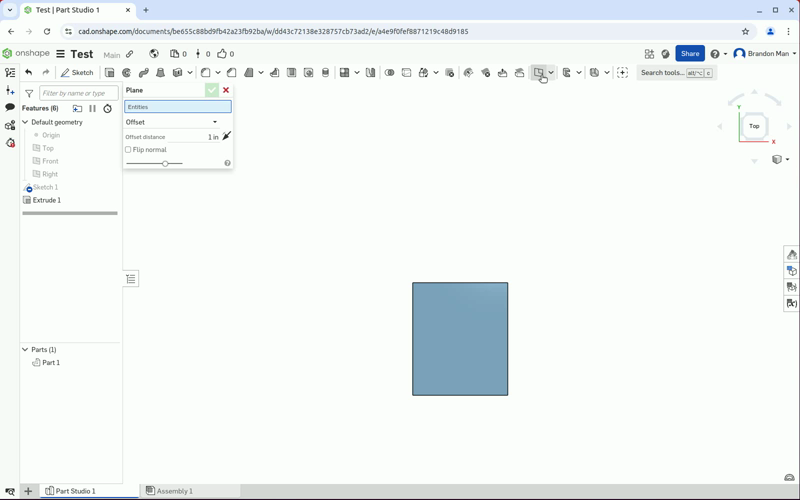
mouse_move(73, 150)
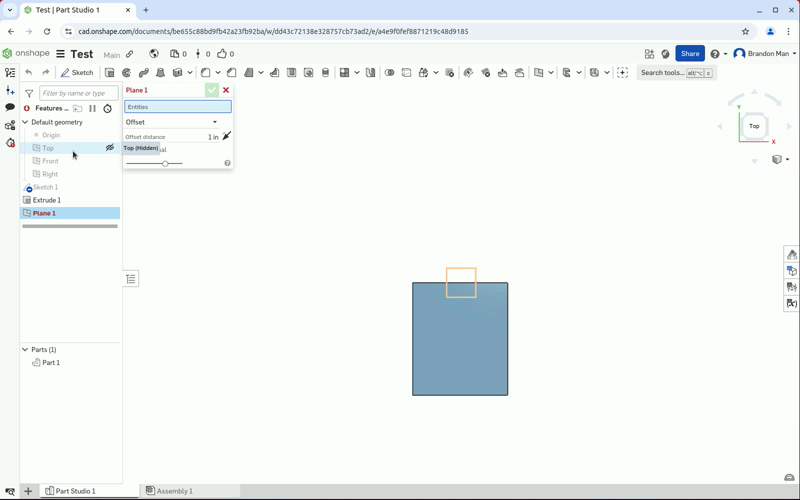
click(73, 150)
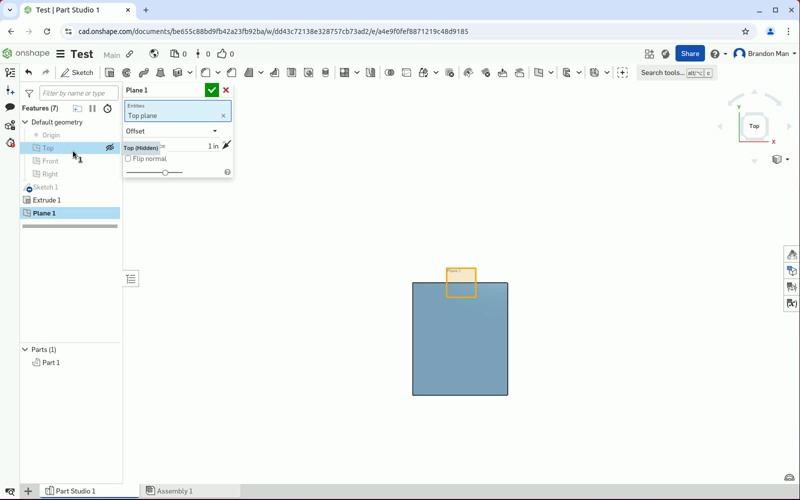
key(tab, 2)
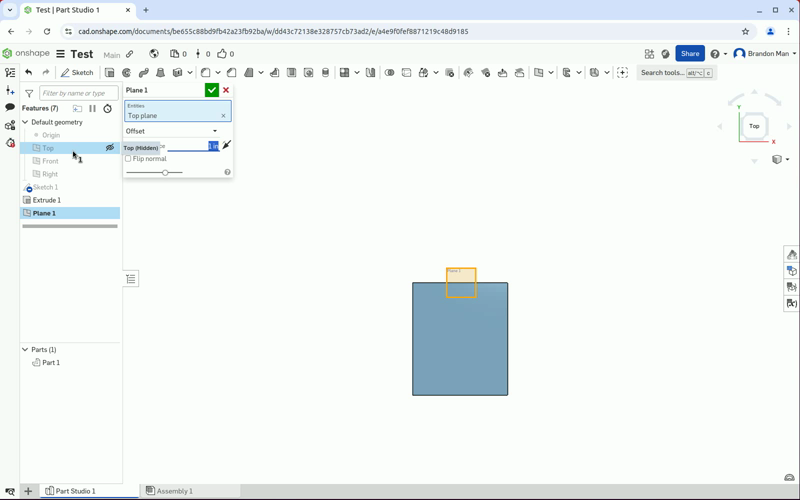
text(2.157)
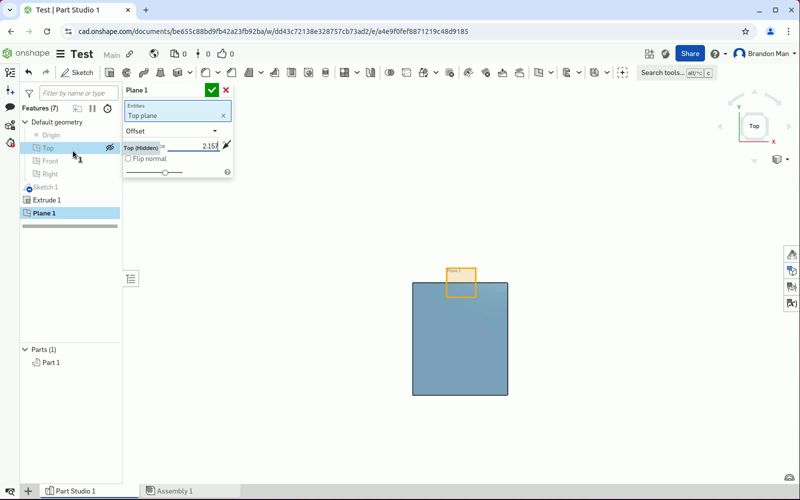
key(enter, 2)
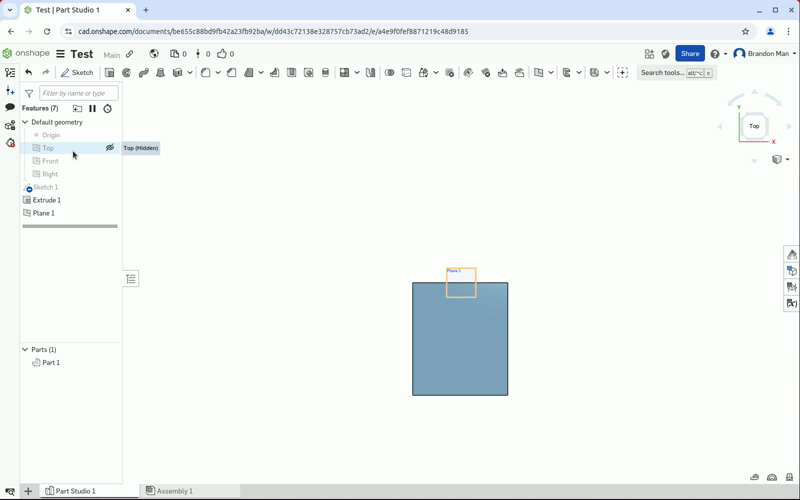
key(shift+s)
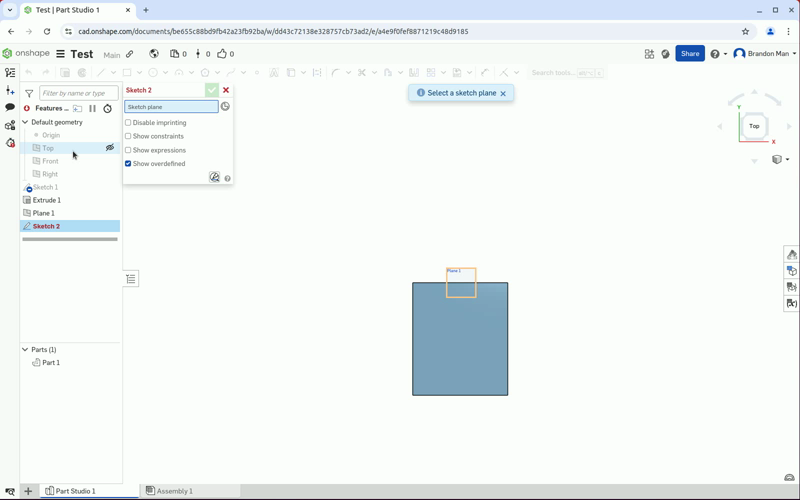
mouse_move(73, 215)
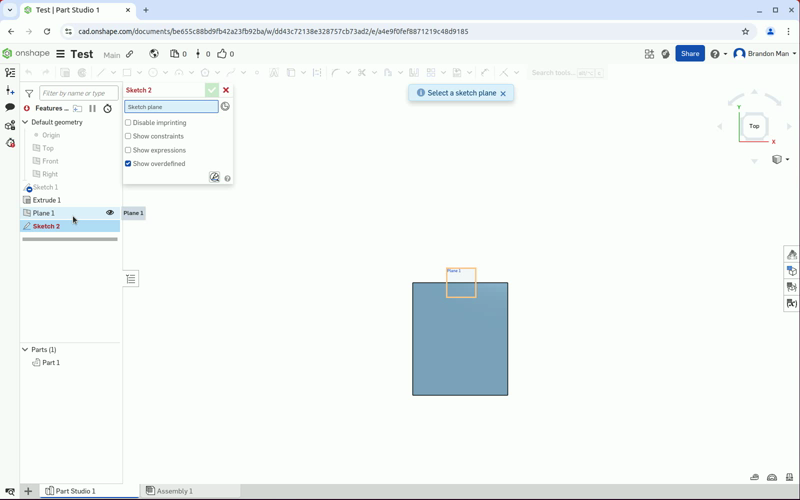
click(73, 215)
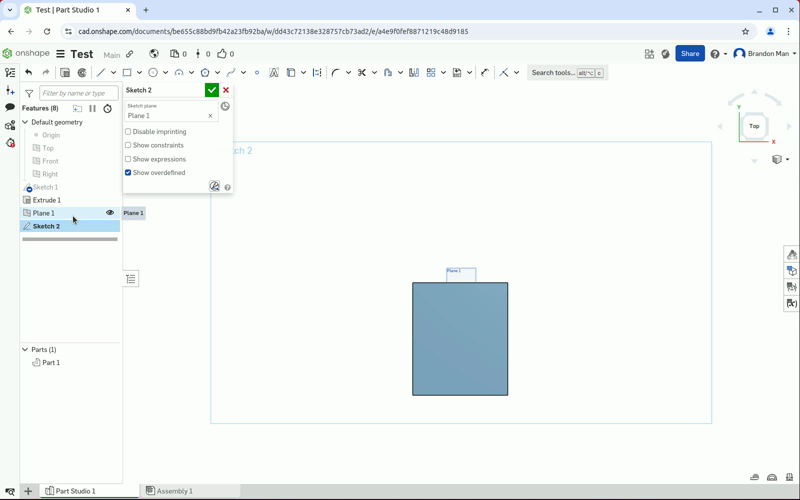
mouse_move(73, 352)
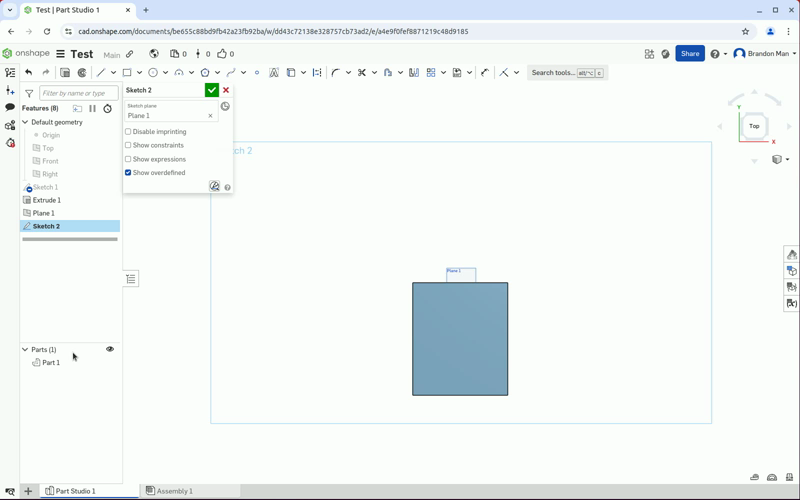
key(y)
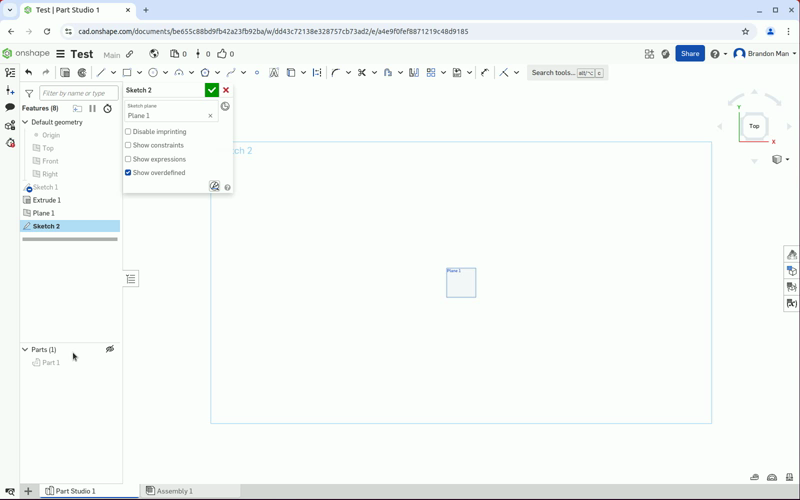
key(l)
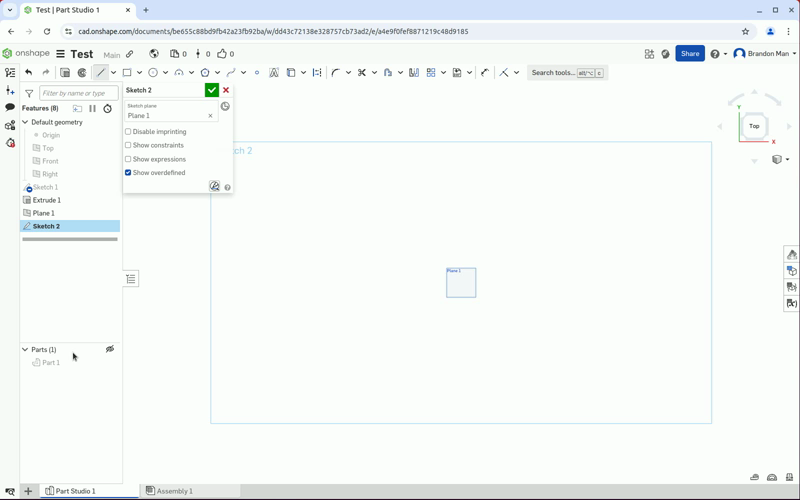
key_down(shift)
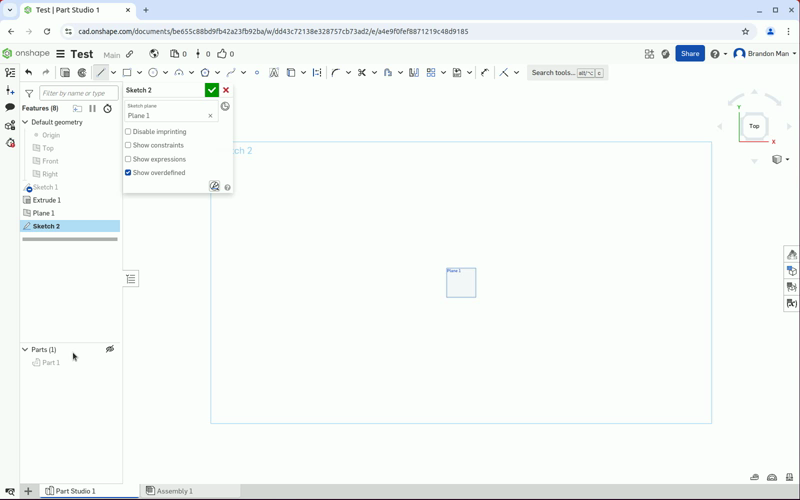
mouse_move(434, 308)
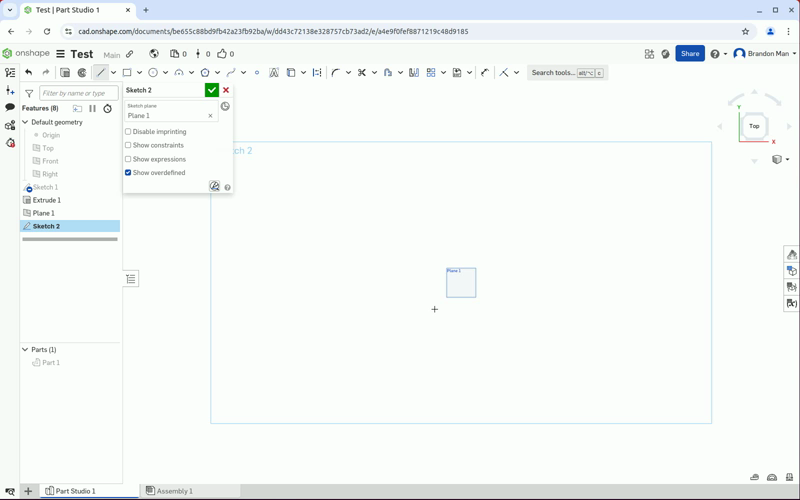
click(434, 308)
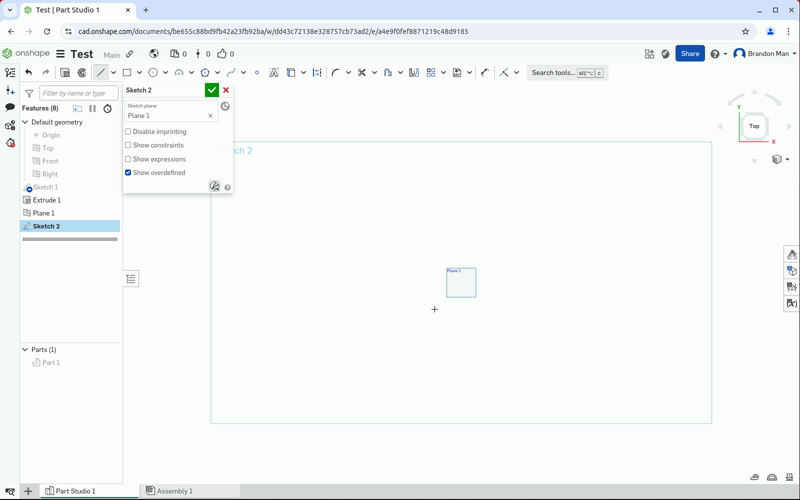
key_up(shift)
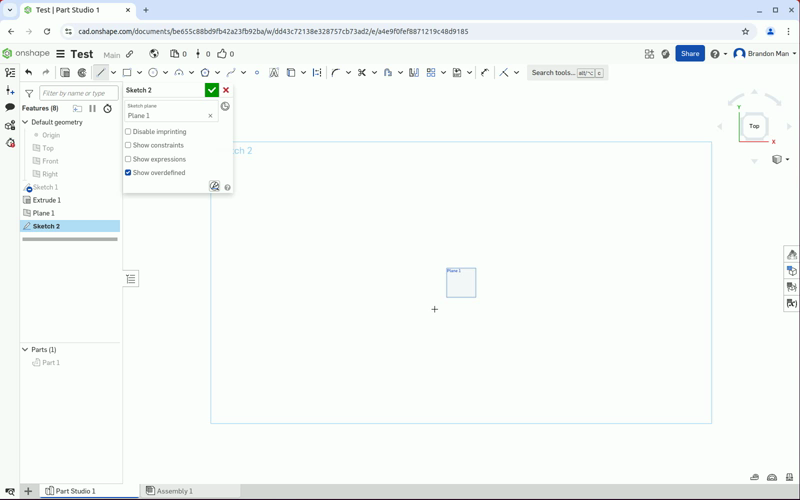
key_down(shift)
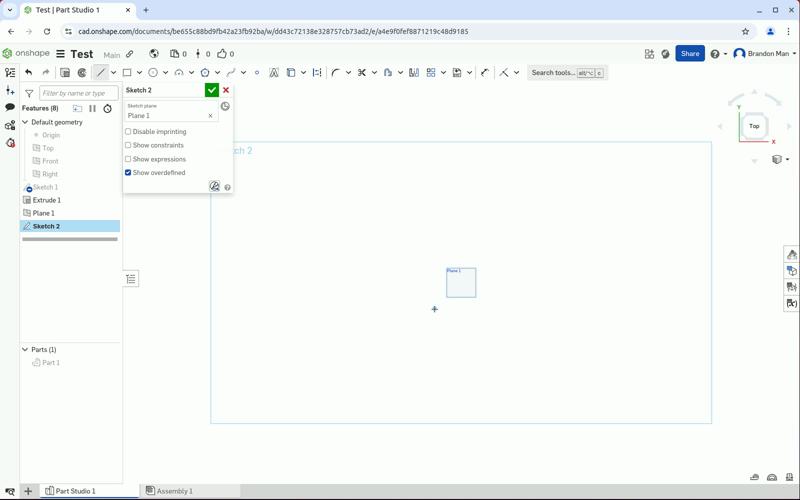
mouse_move(464, 308)
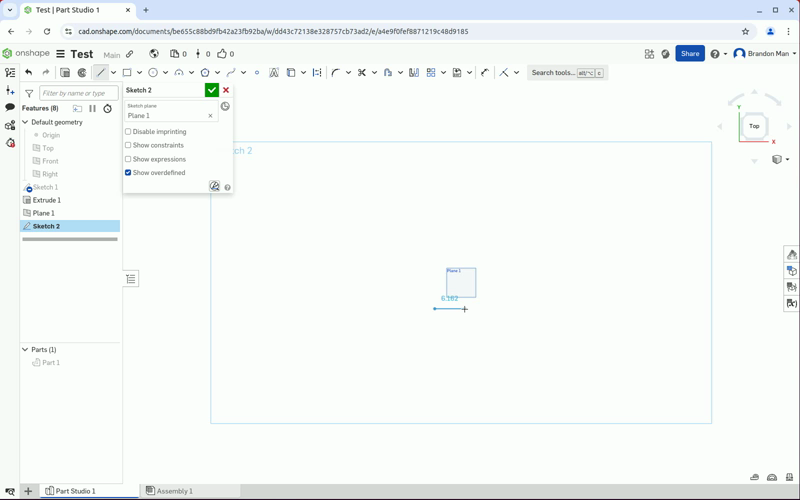
mouse_move(489, 308)
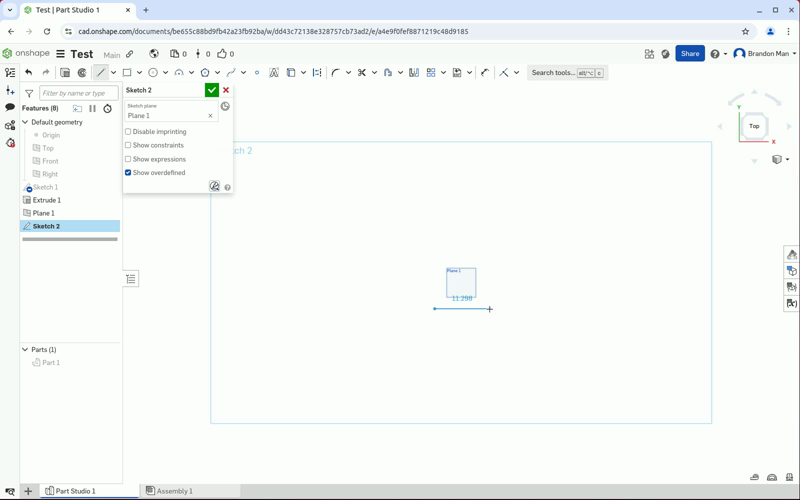
click(489, 308)
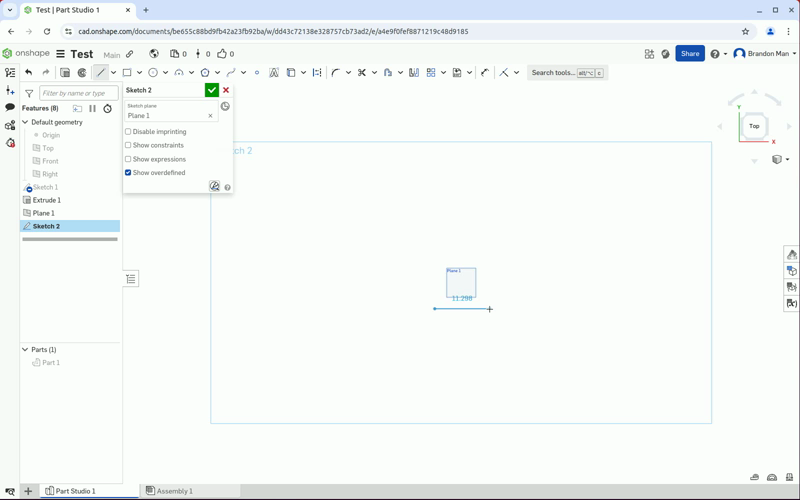
key_up(shift)
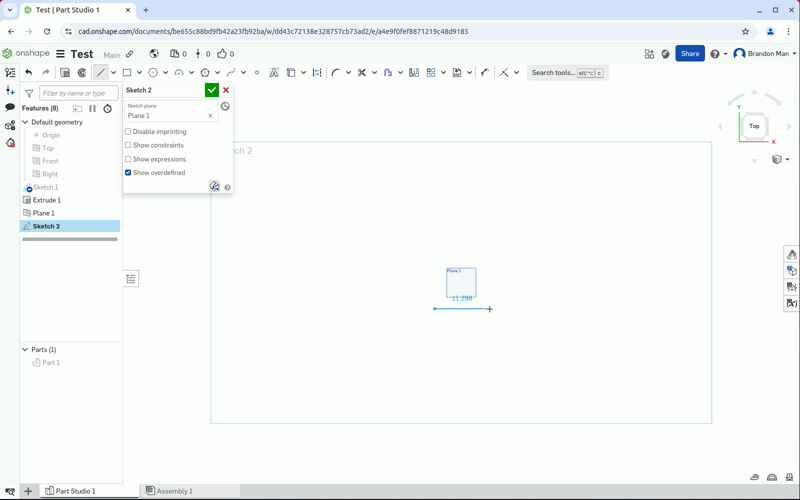
key_down(shift)
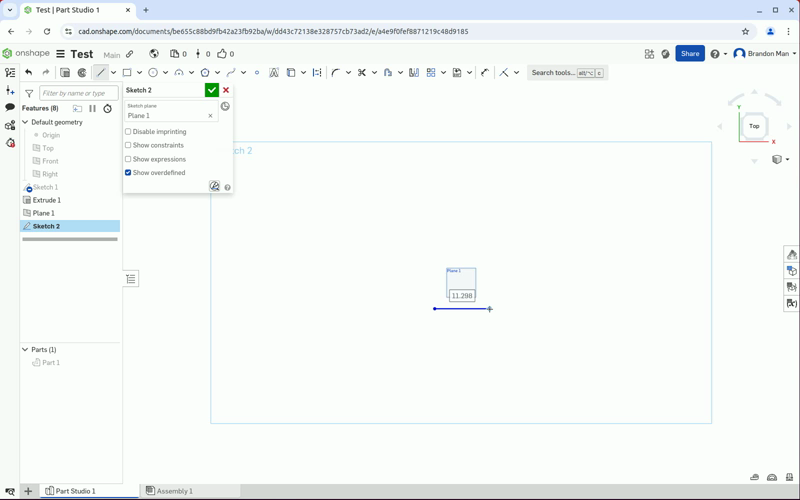
mouse_move(519, 308)
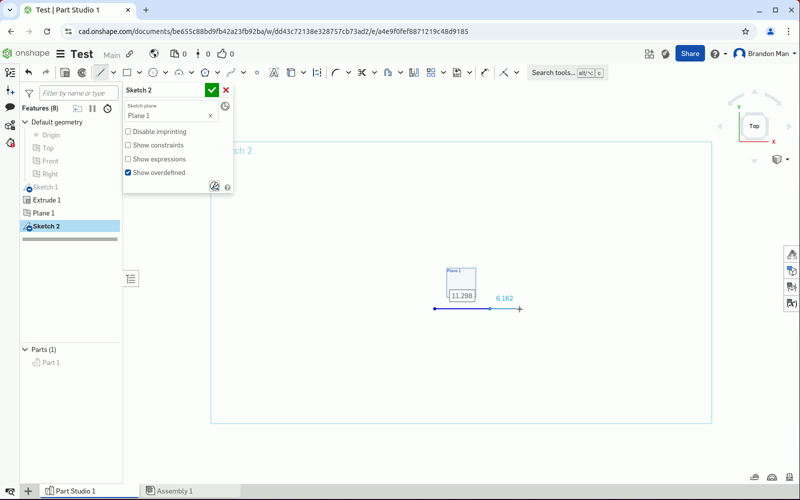
mouse_move(489, 296)
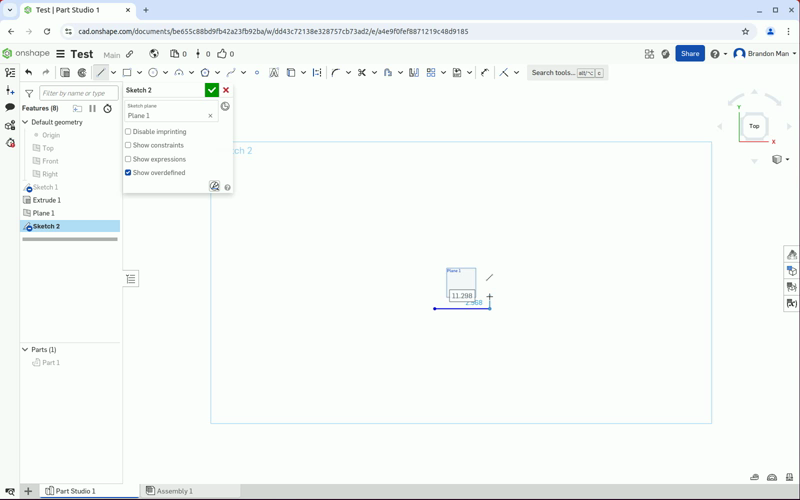
click(489, 296)
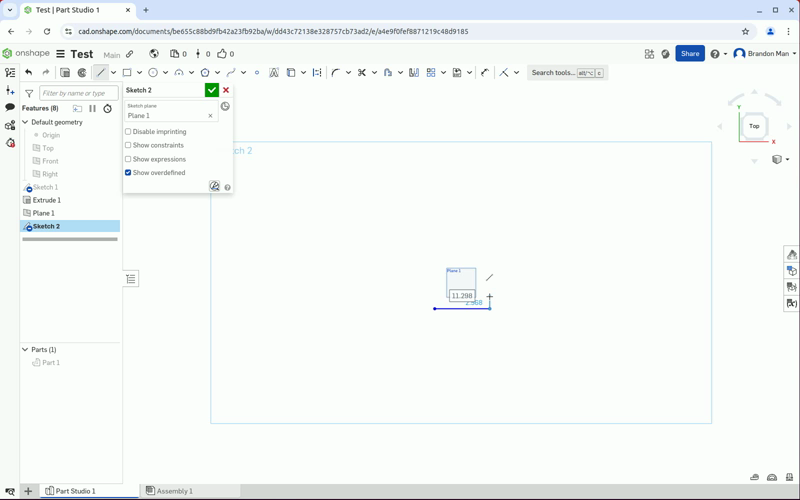
key_up(shift)
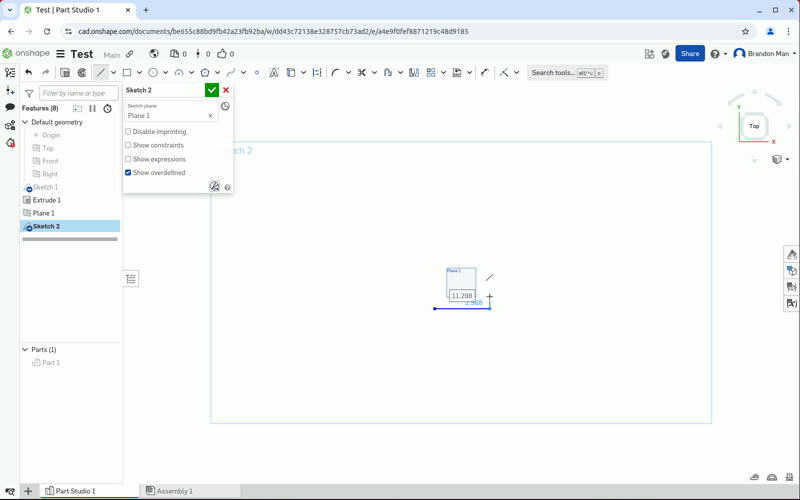
key_down(shift)
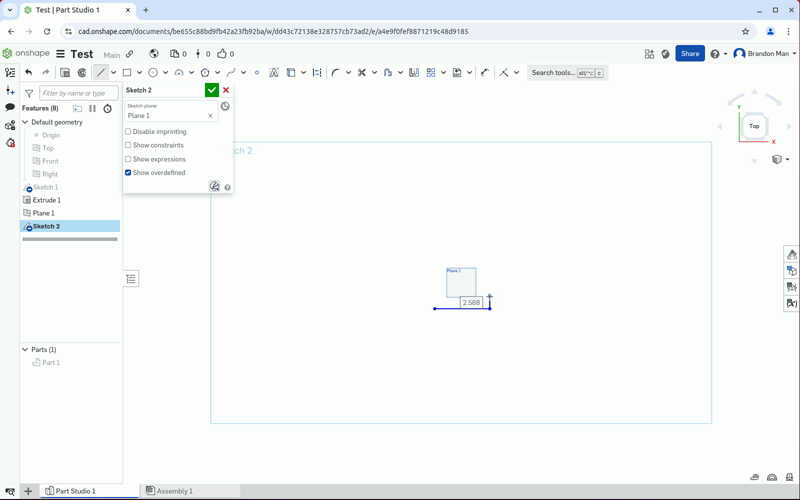
mouse_move(519, 296)
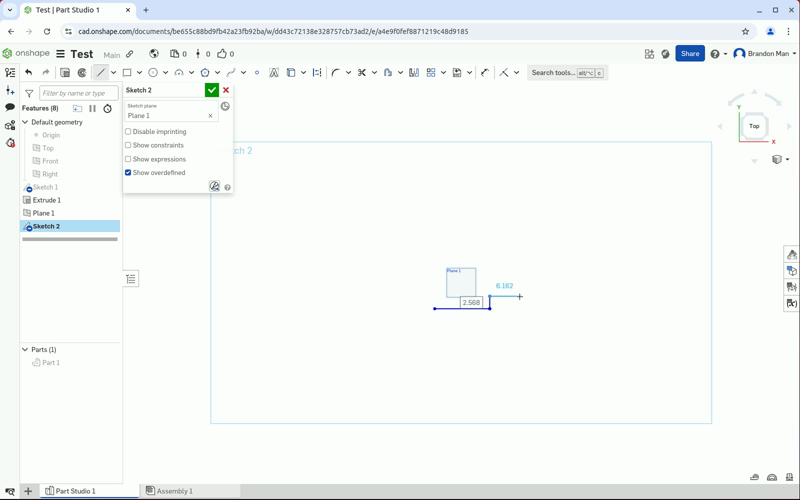
mouse_move(434, 296)
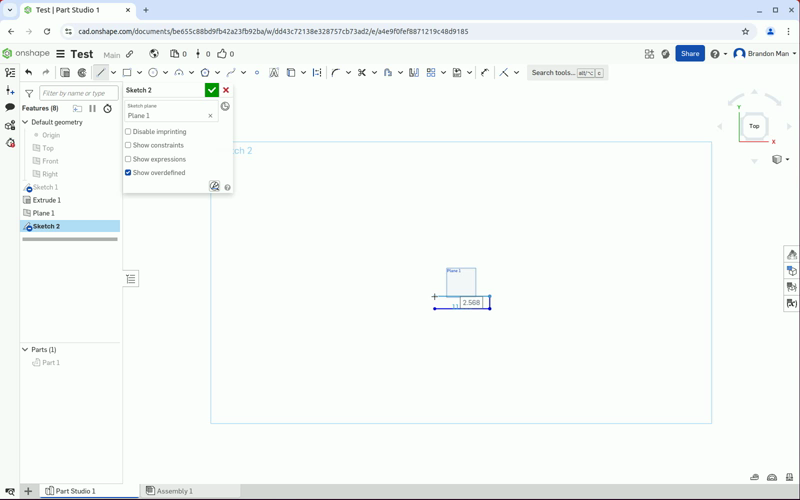
click(434, 296)
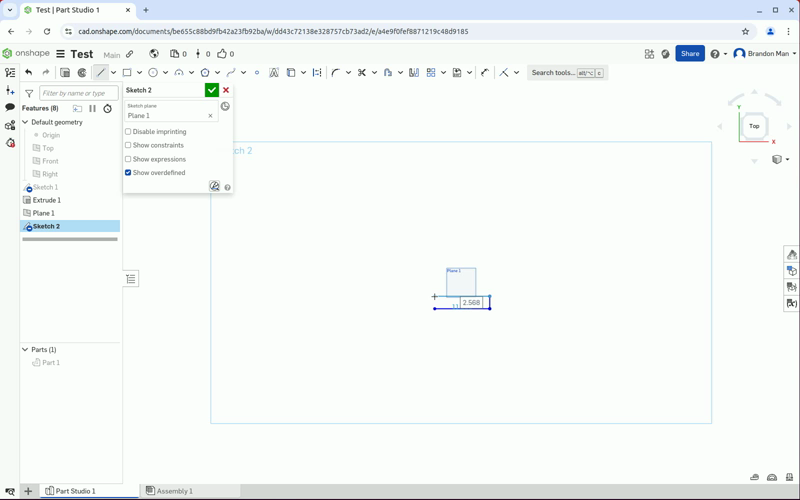
key_up(shift)
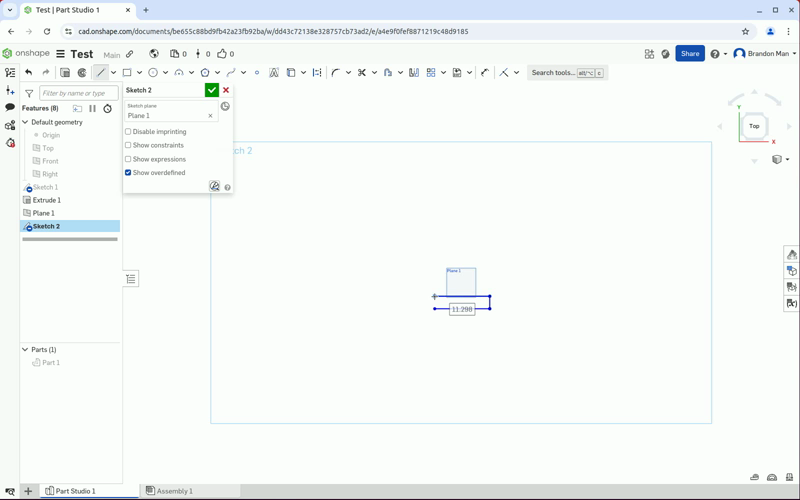
mouse_move(464, 296)
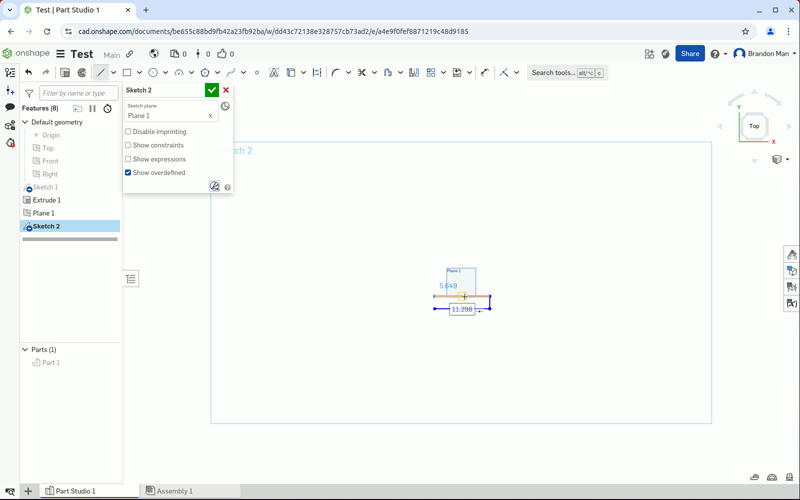
key_down(shift)
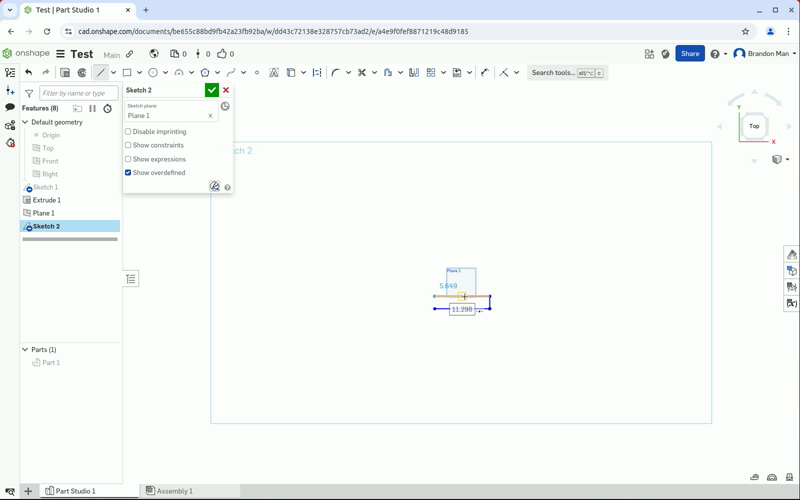
mouse_move(434, 308)
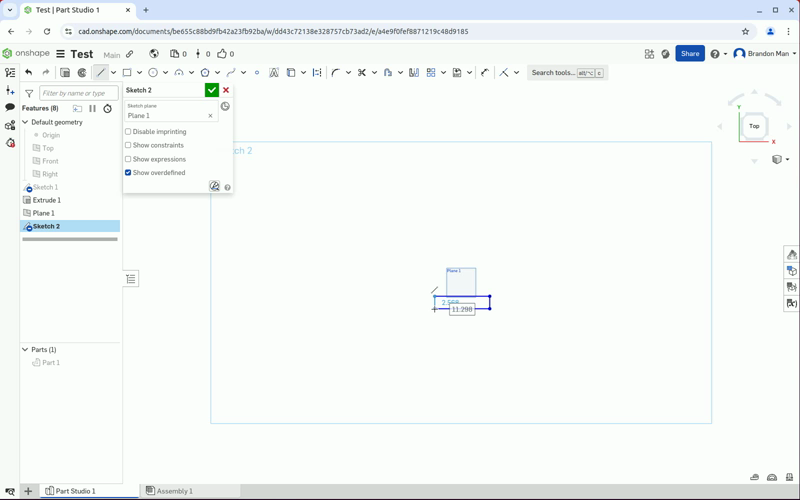
key_up(shift)
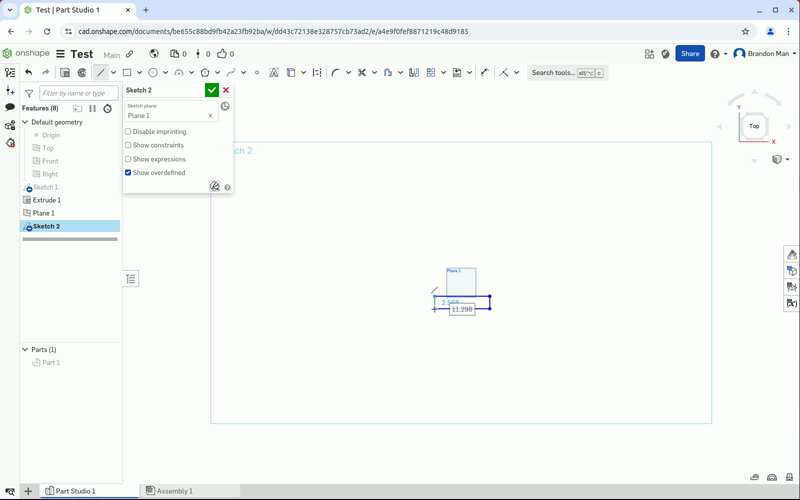
click(434, 308)
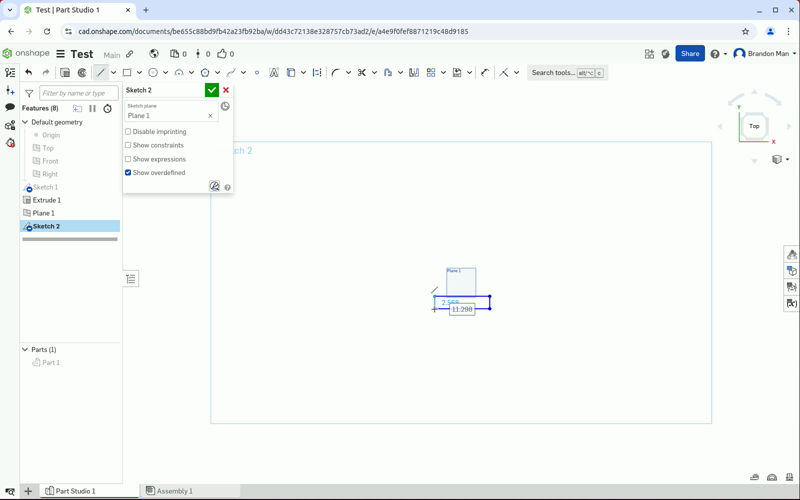
key(esc)
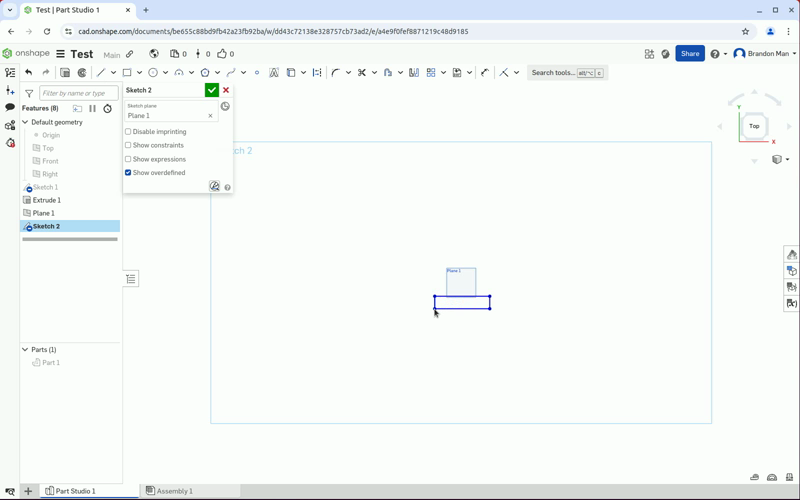
mouse_move(474, 298)
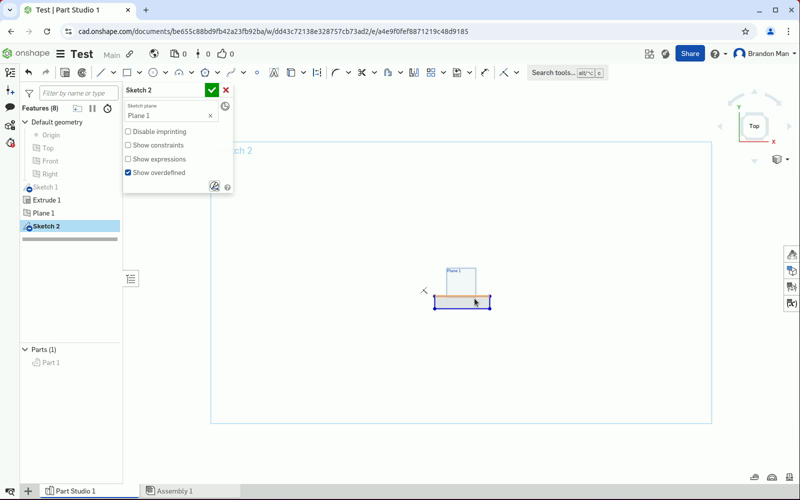
scroll(6)
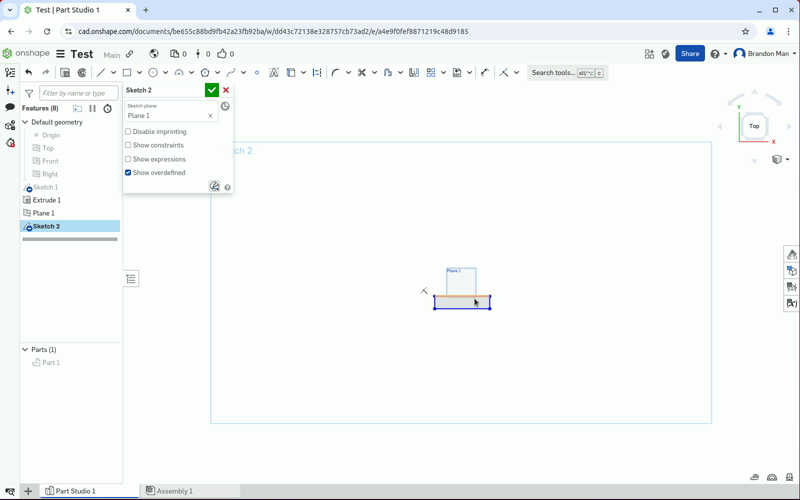
scroll(6)
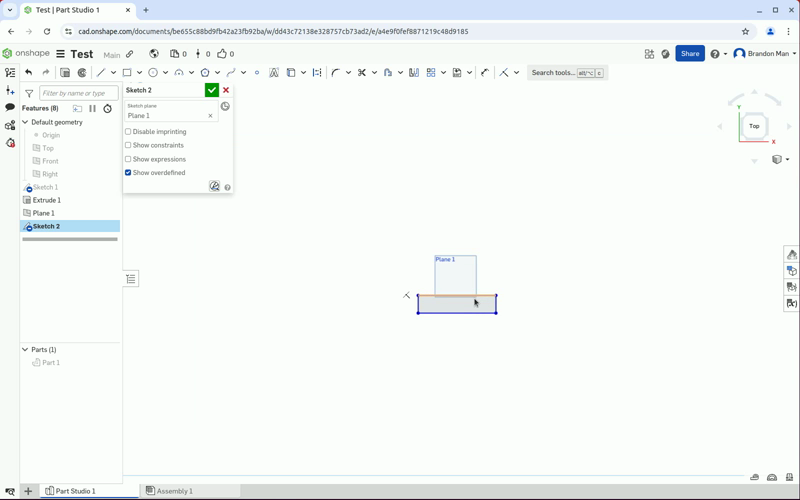
scroll(6)
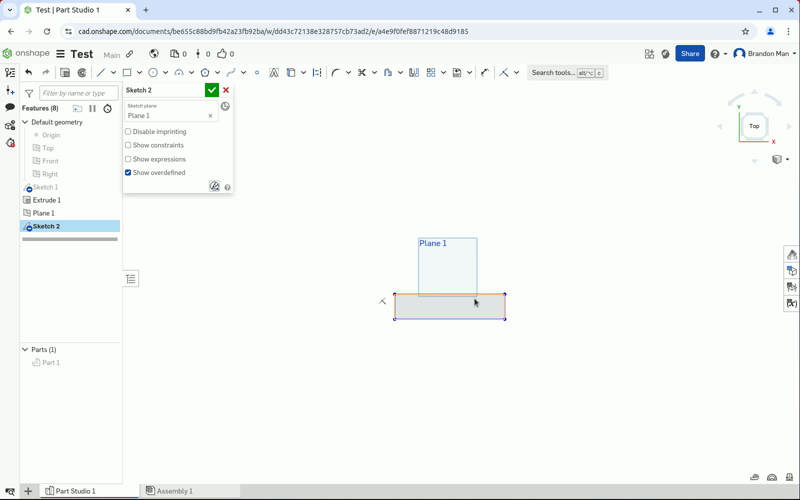
scroll(6)
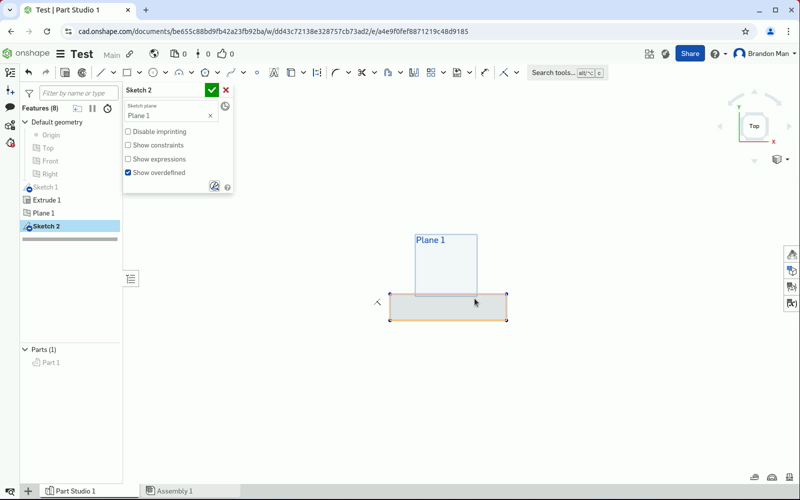
scroll(6)
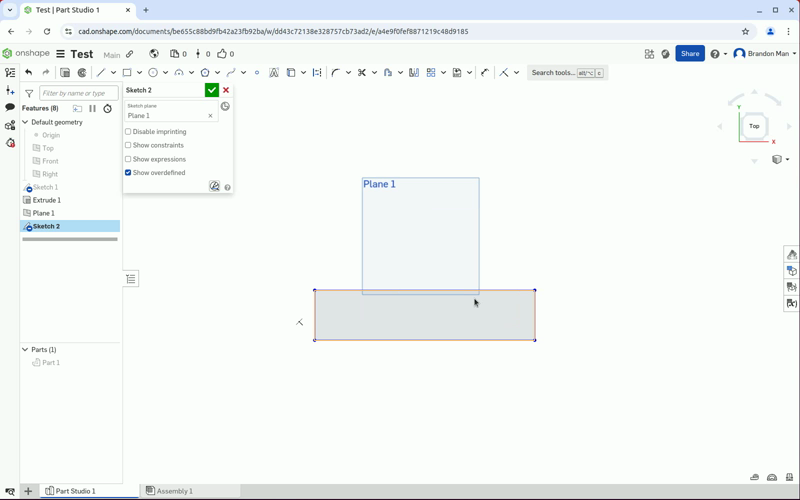
scroll(6)
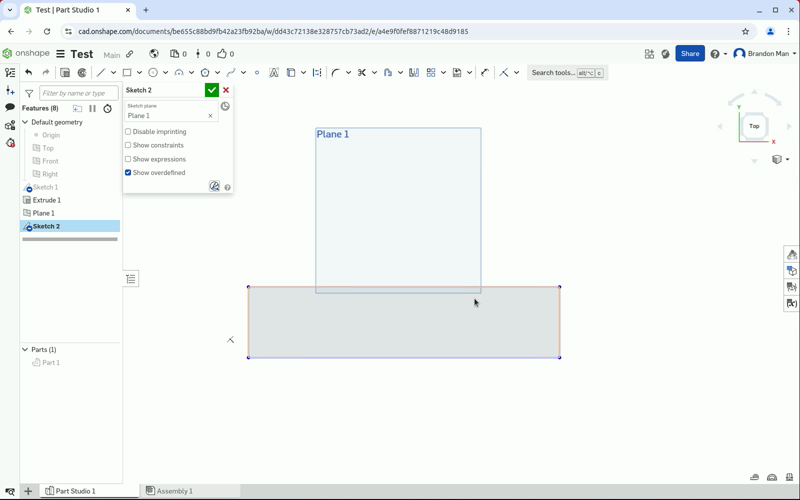
scroll(6)
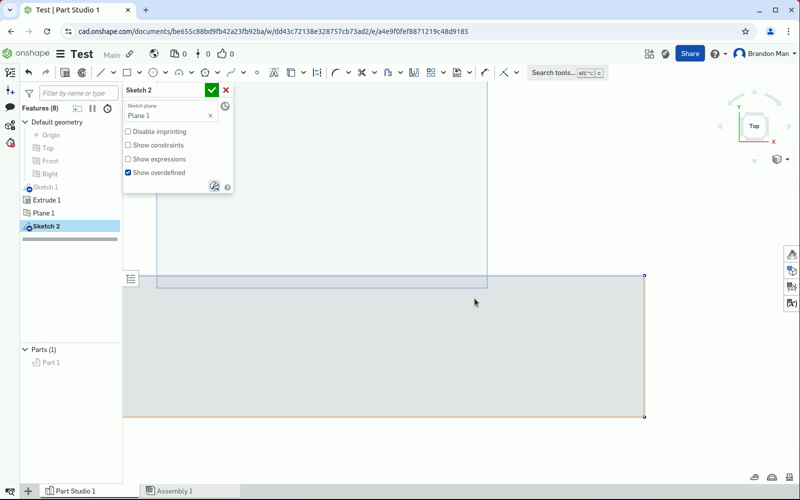
click(474, 298)
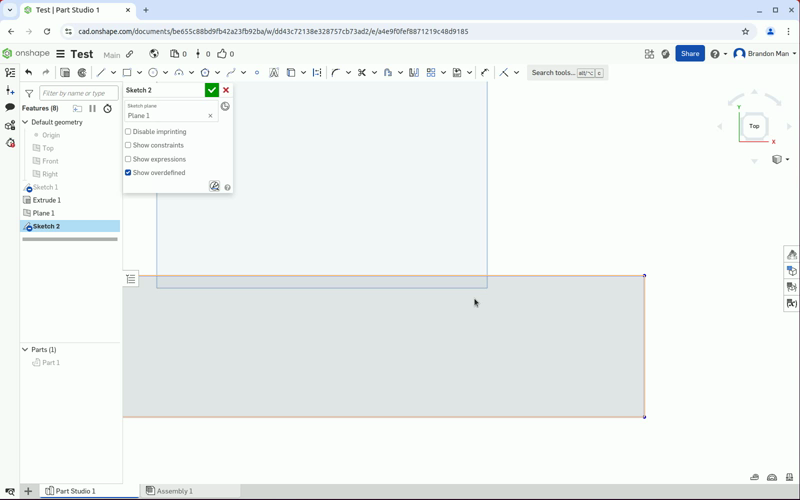
scroll(-6)
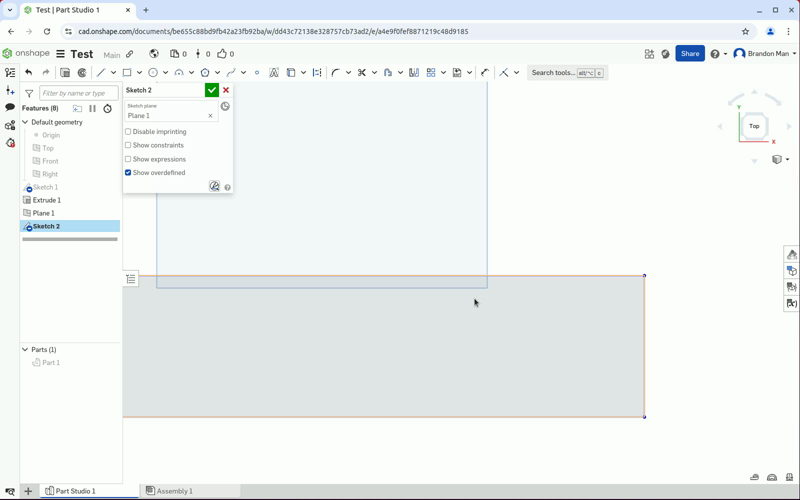
scroll(-6)
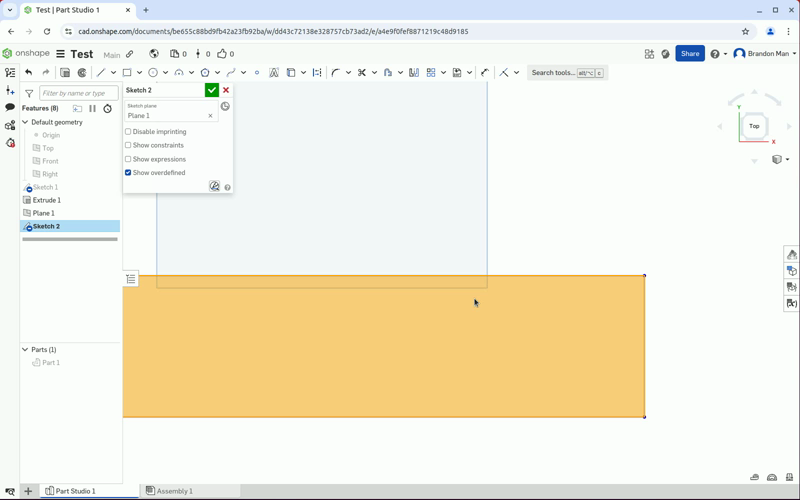
scroll(-6)
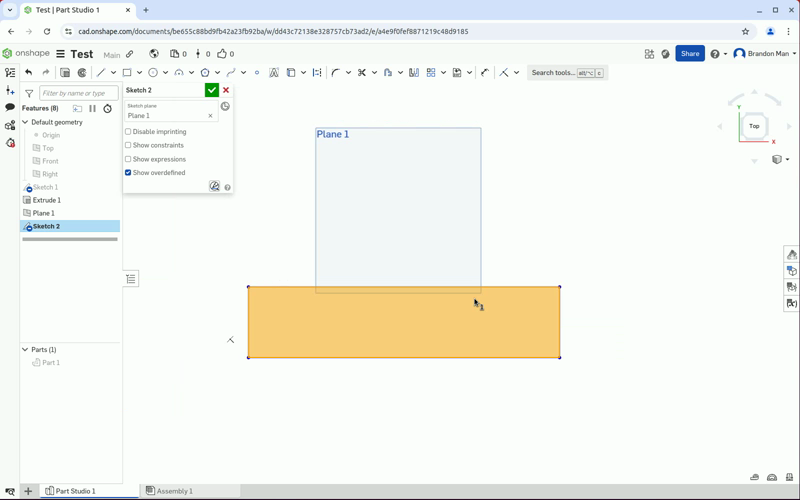
scroll(-6)
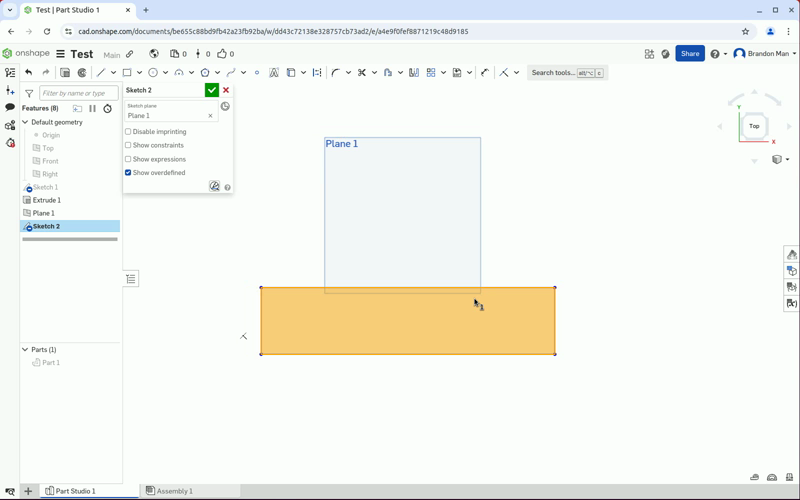
scroll(-6)
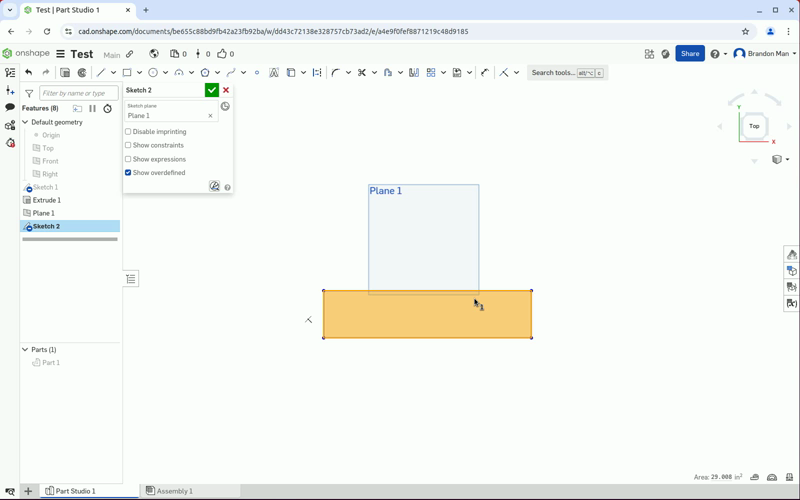
scroll(-6)
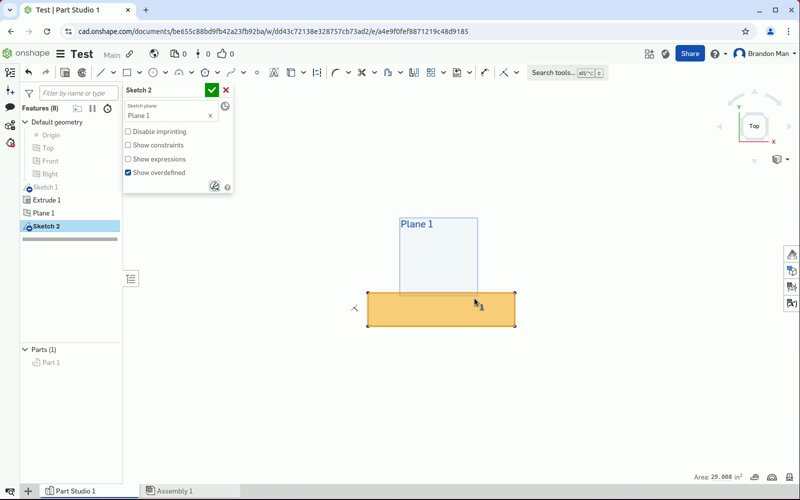
scroll(-6)
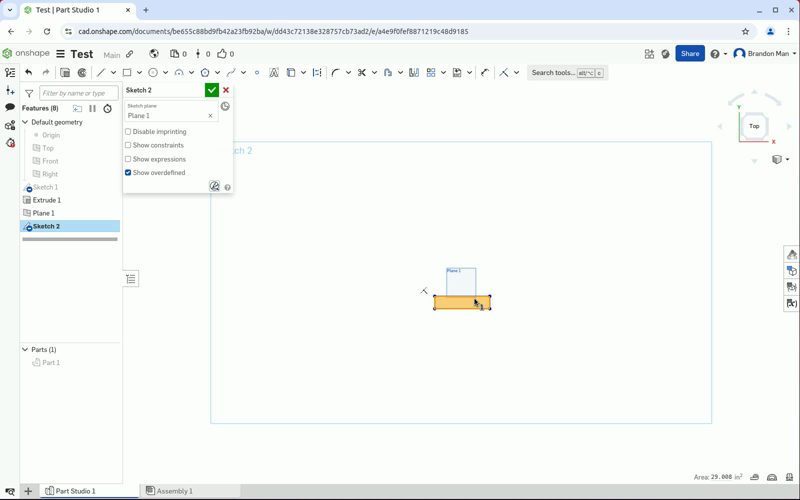
mouse_move(73, 352)
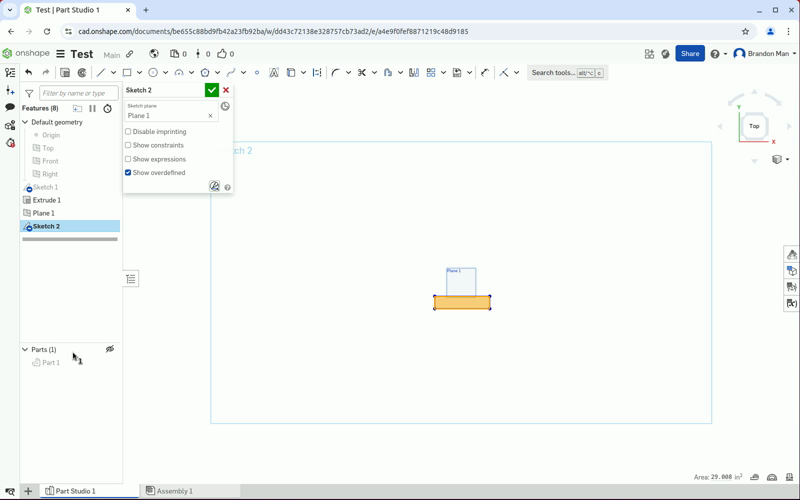
key(shift+y)
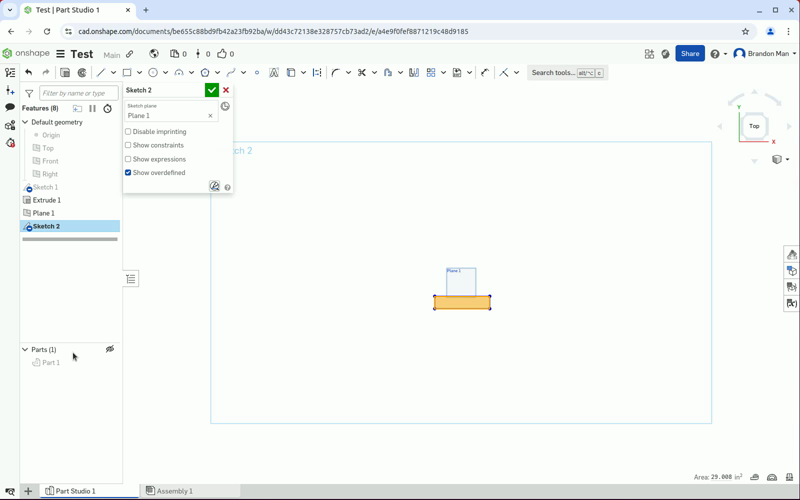
key(shift+e)
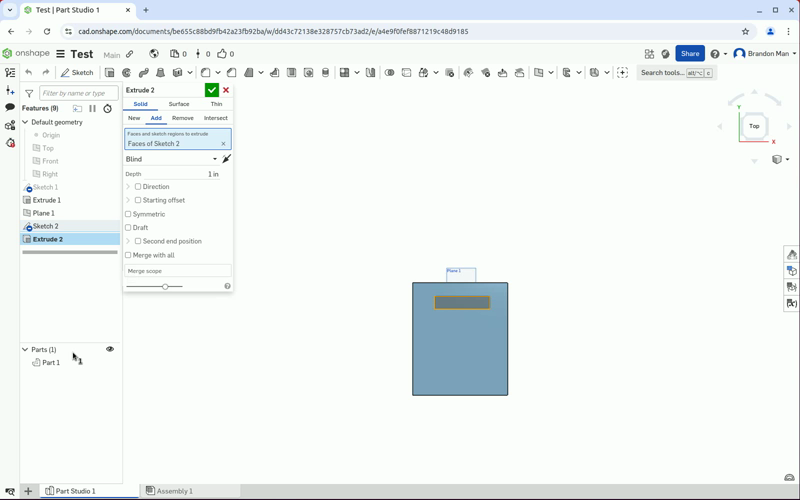
mouse_move(143, 106)
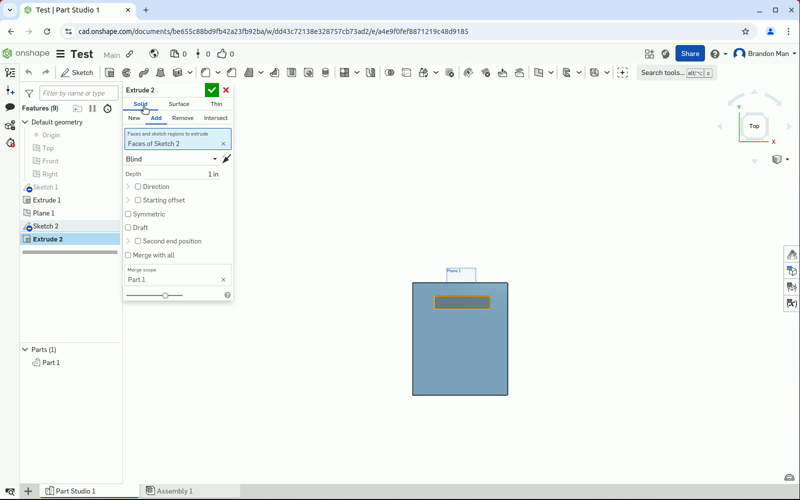
click(143, 106)
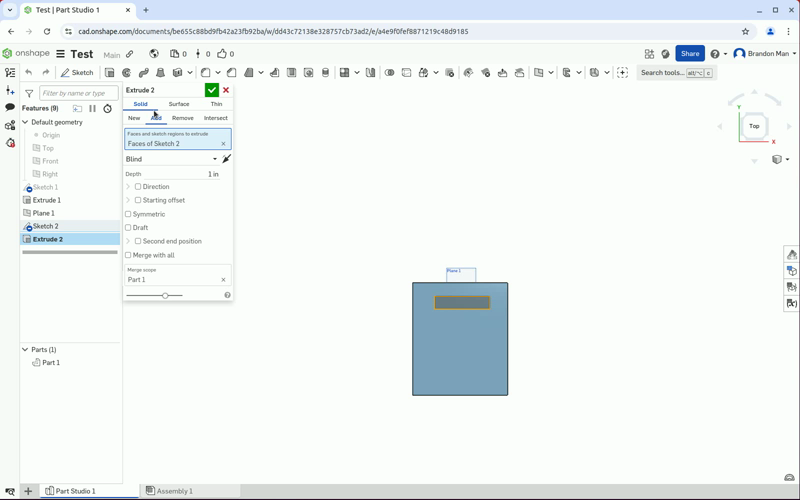
mouse_move(186, 120)
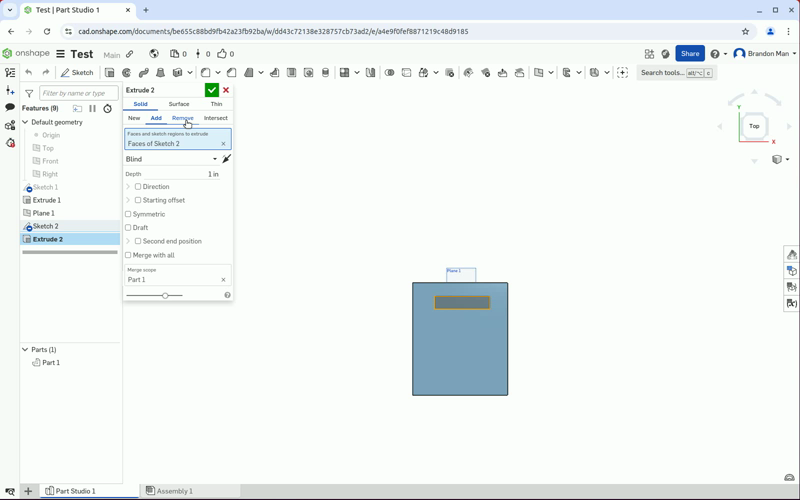
click(186, 120)
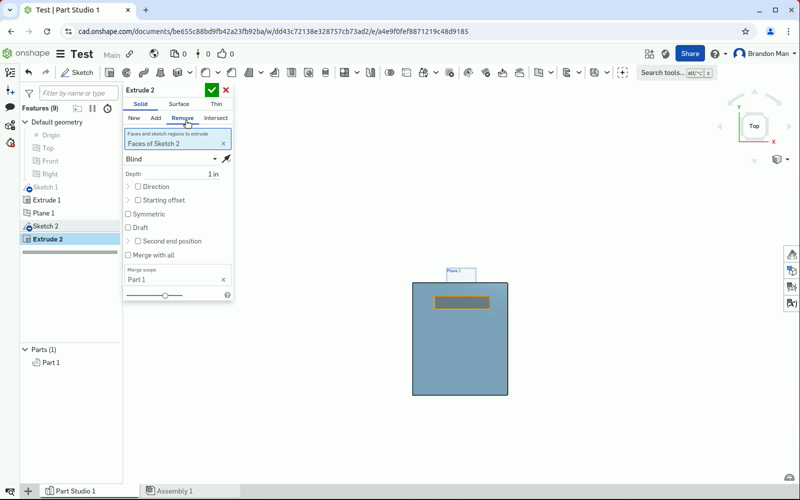
key(tab, 4)
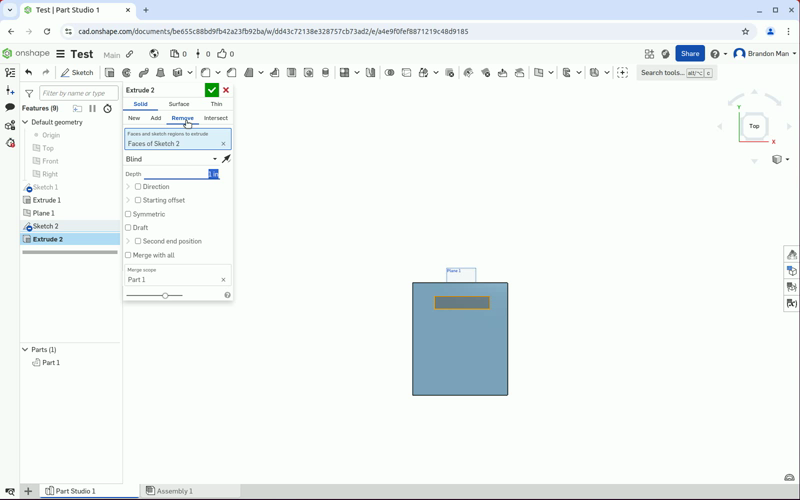
text(3.851)
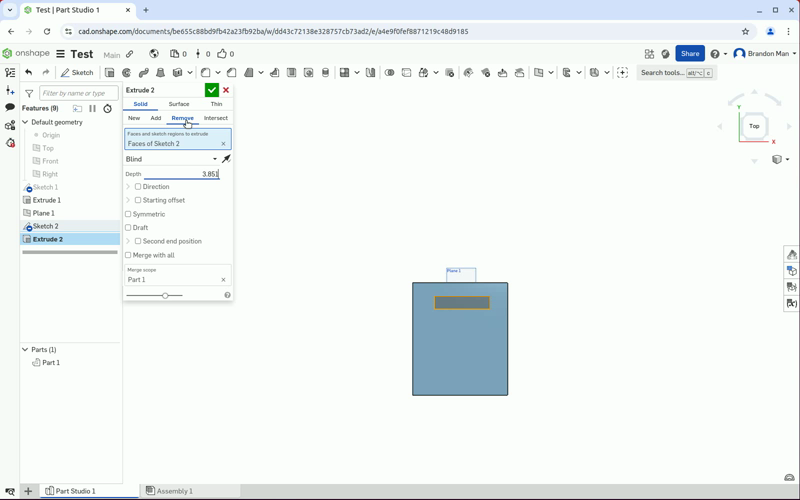
key(tab, 6)
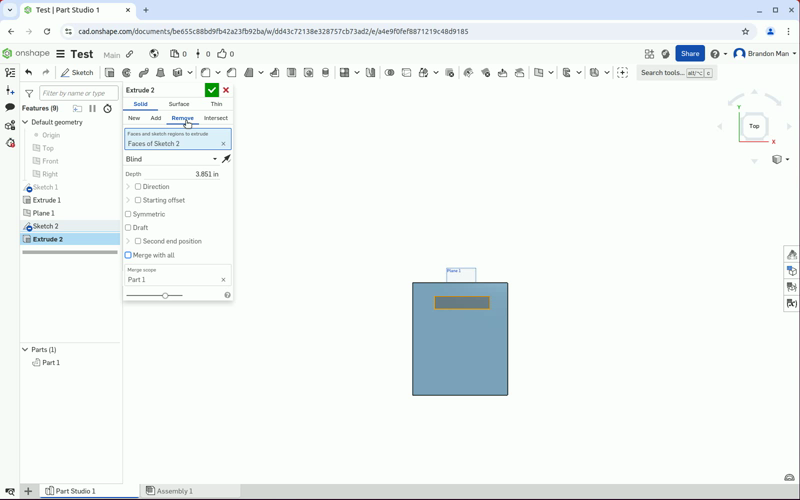
key(space)
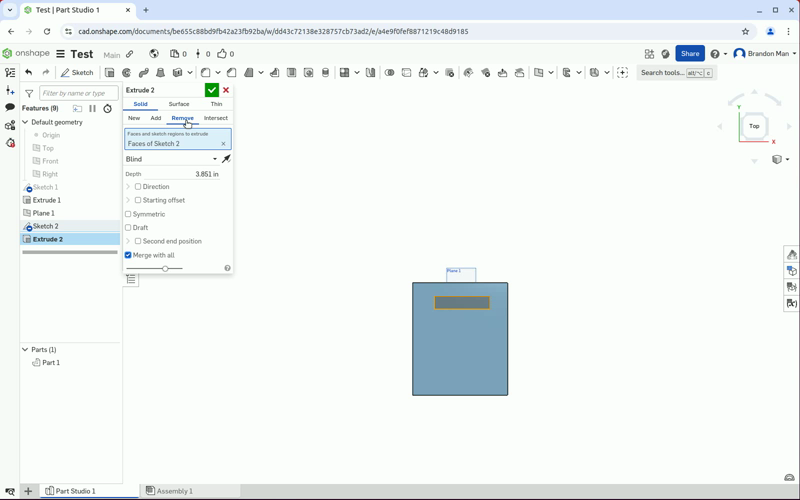
key(enter)
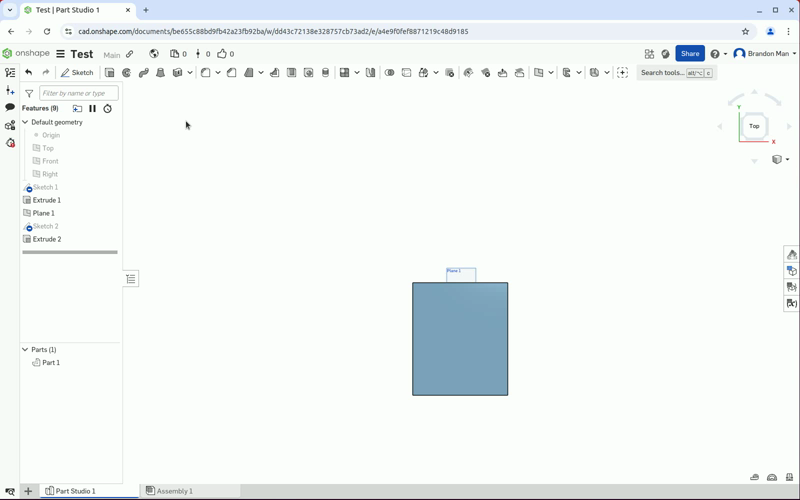
key(shift+h)
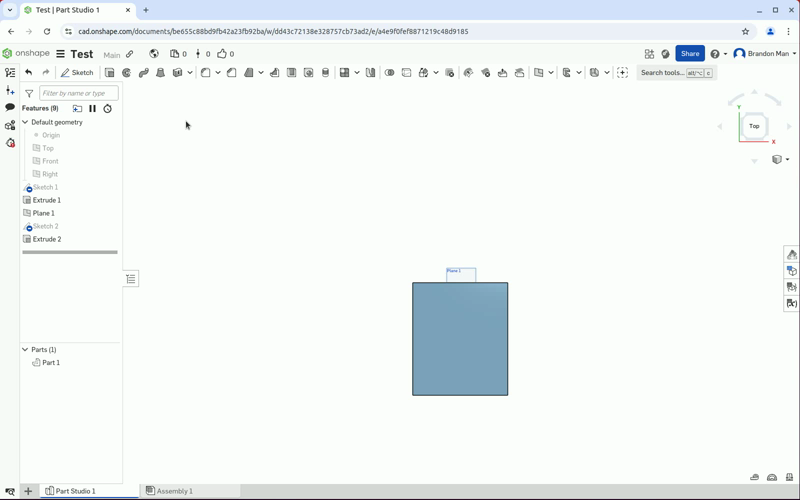
key(shift+h)
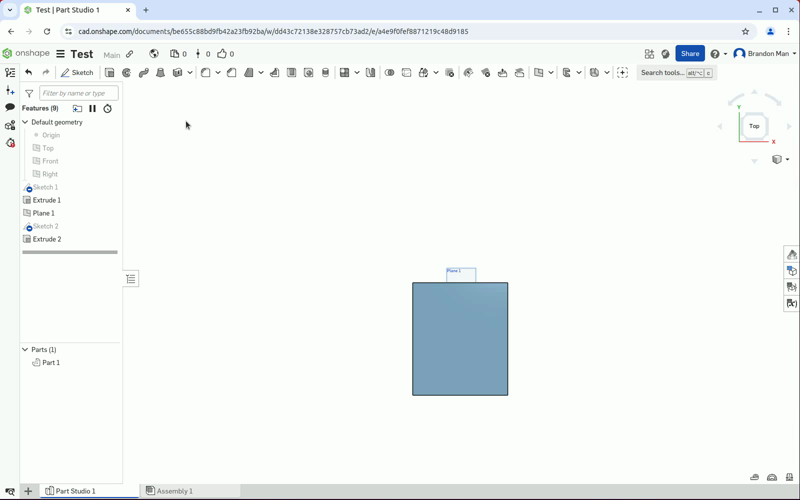
mouse_move(73, 189)
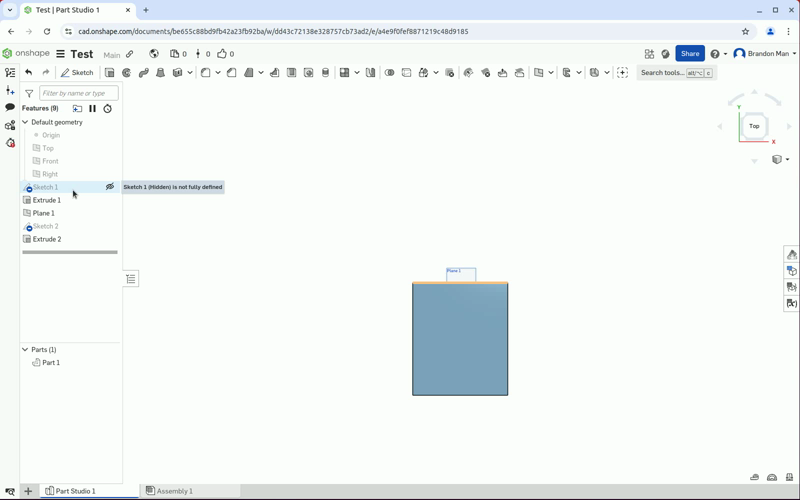
click(73, 189)
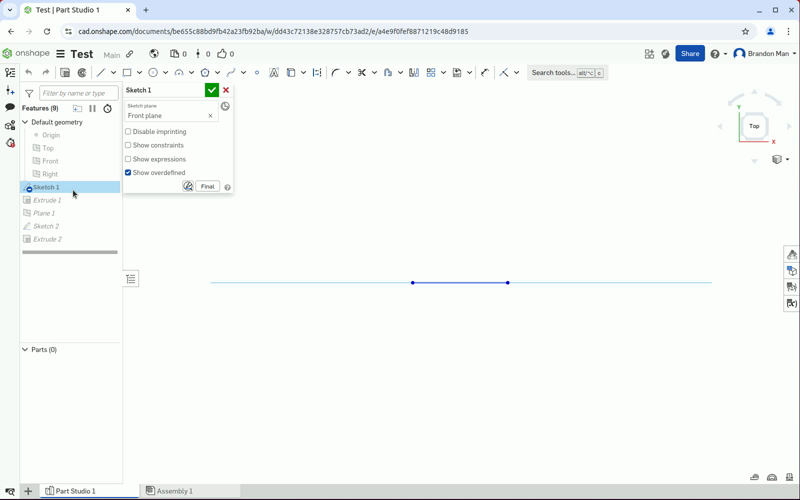
mouse_move(229, 92)
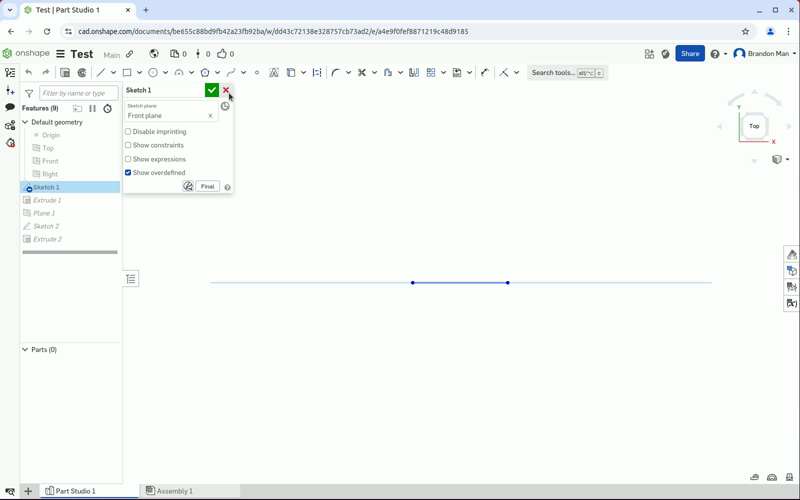
click(229, 92)
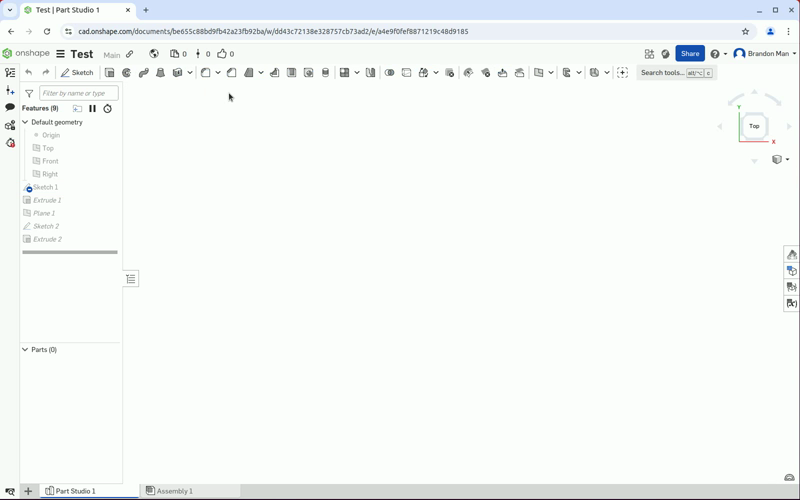
key(shift+s)
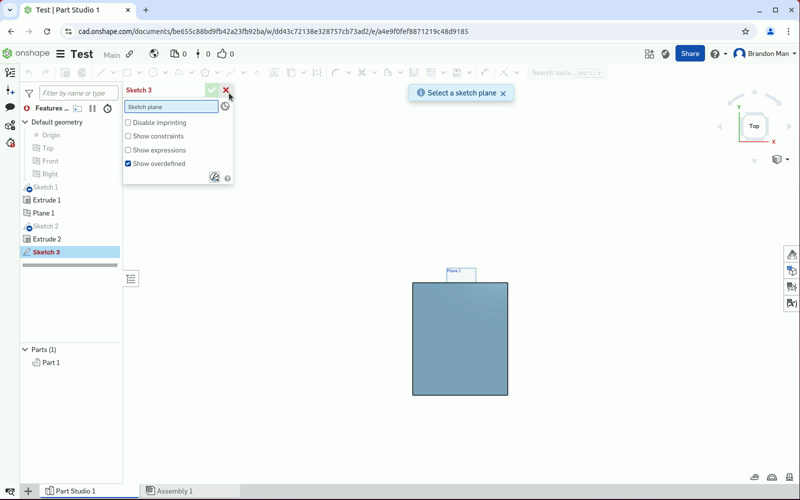
mouse_move(73, 215)
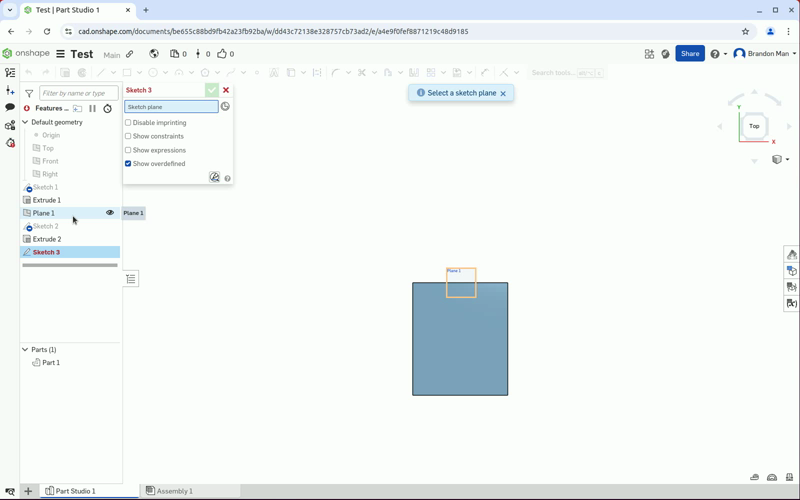
click(73, 215)
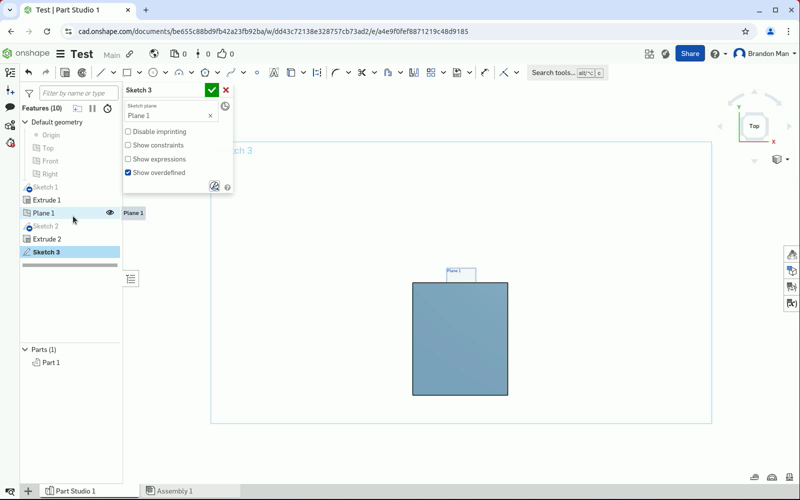
mouse_move(73, 352)
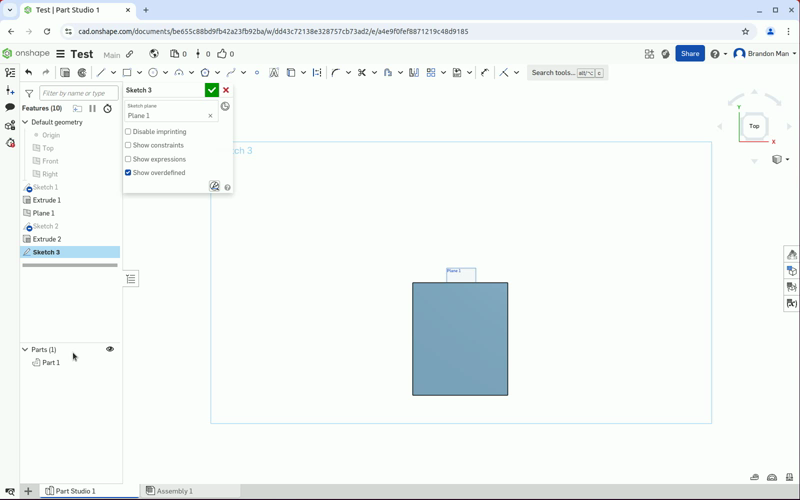
key(y)
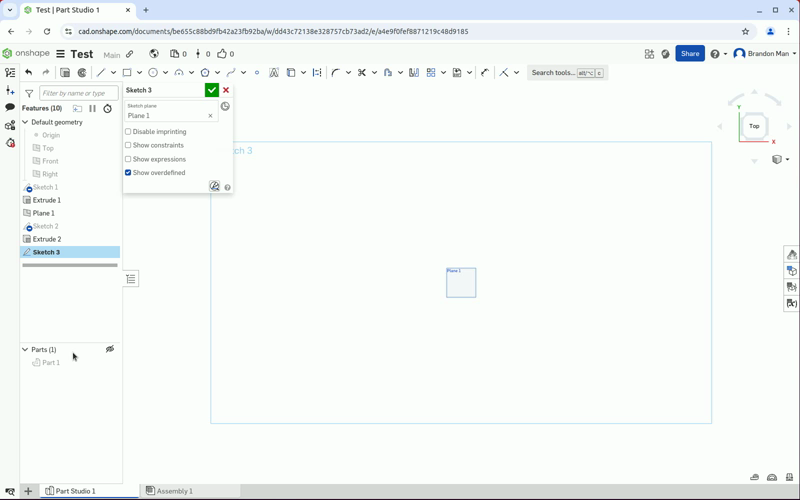
key(l)
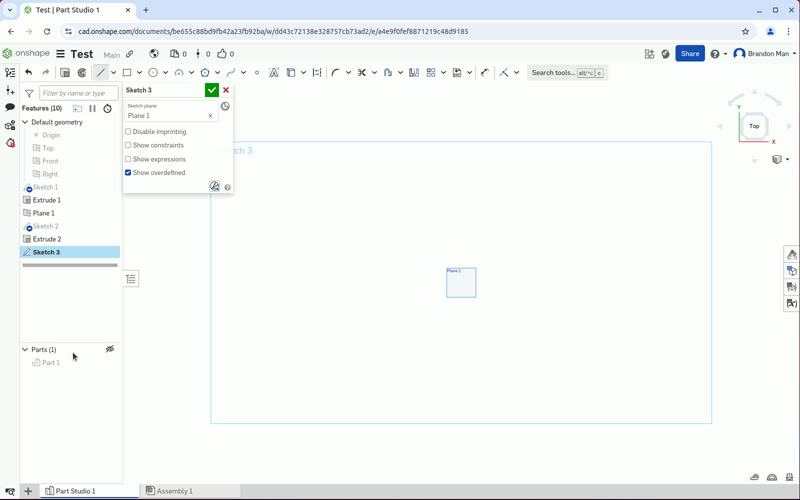
key_down(shift)
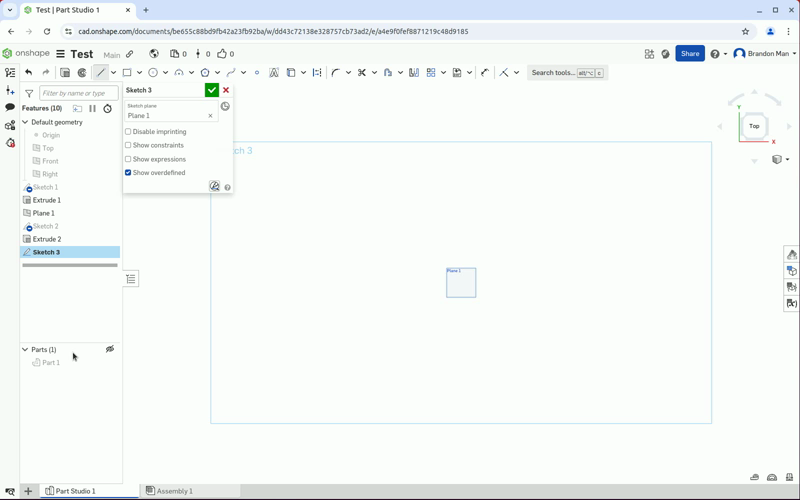
mouse_move(434, 332)
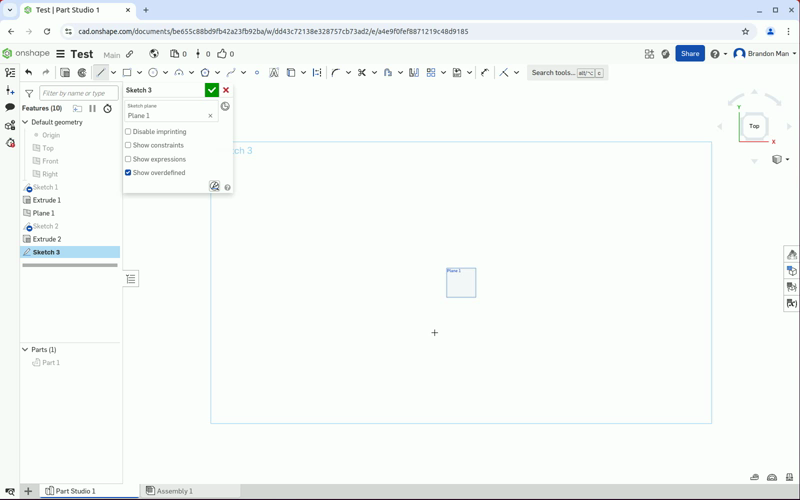
click(434, 332)
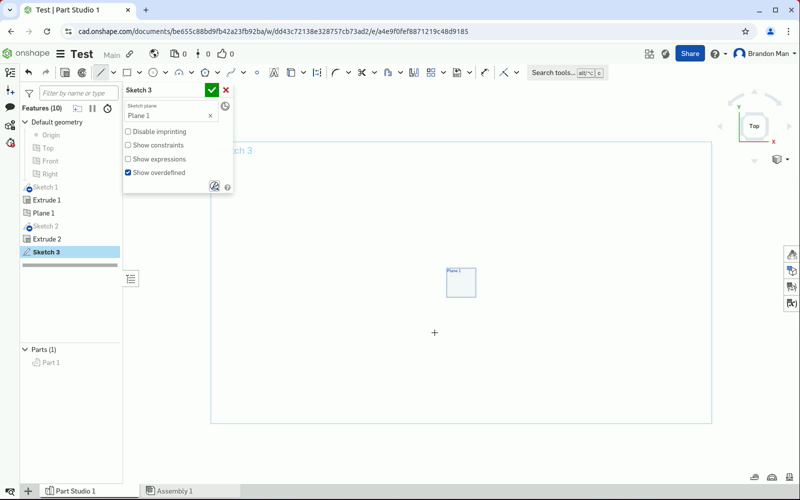
key_up(shift)
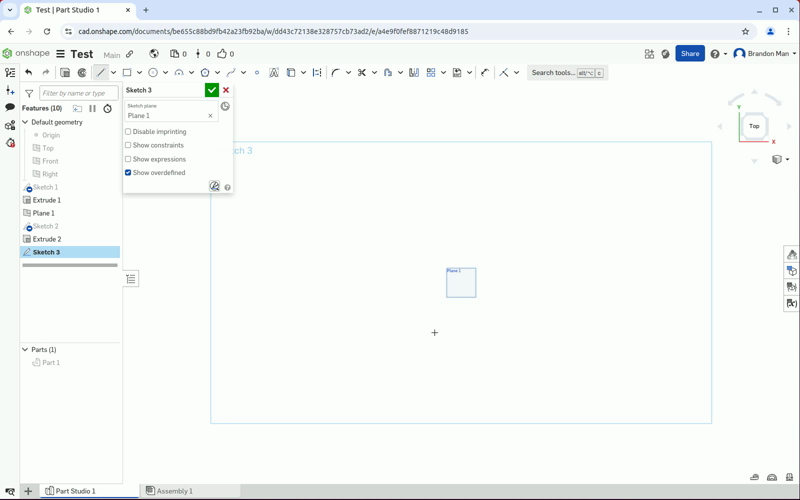
key_down(shift)
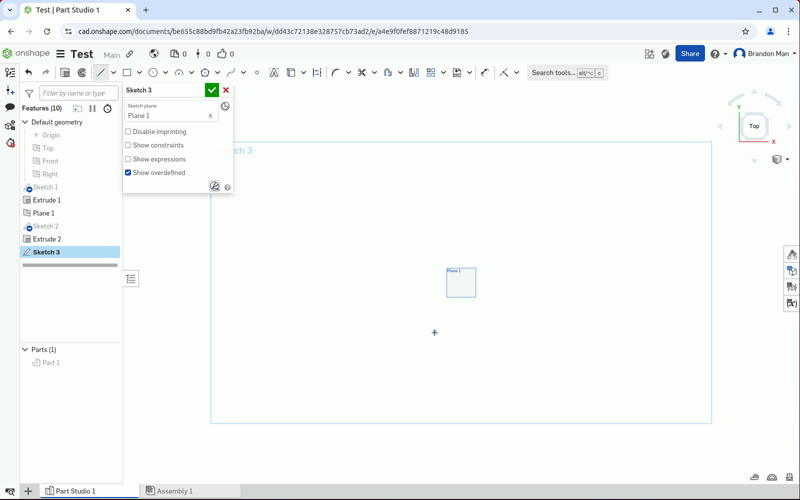
mouse_move(464, 332)
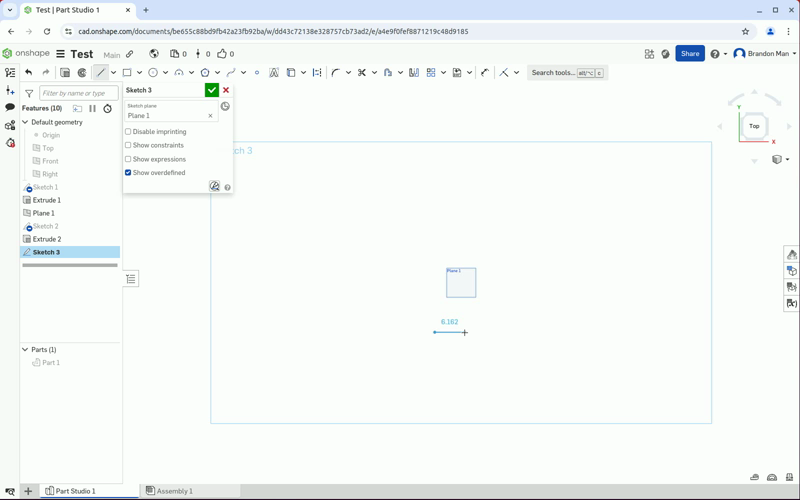
mouse_move(490, 332)
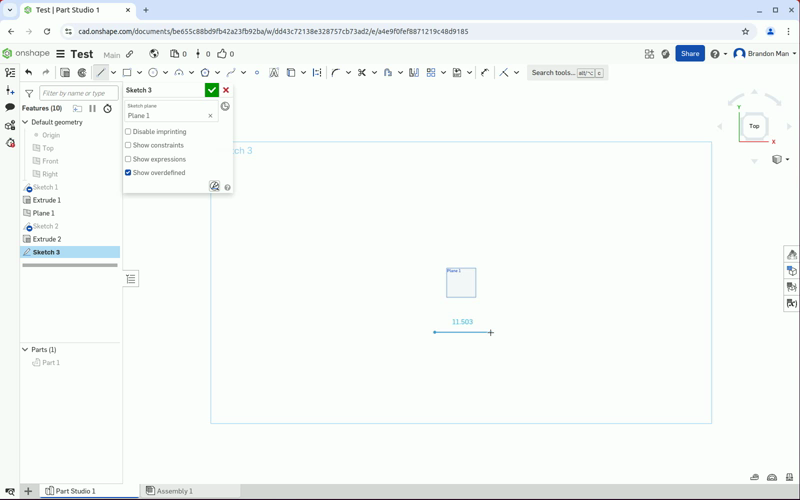
click(490, 332)
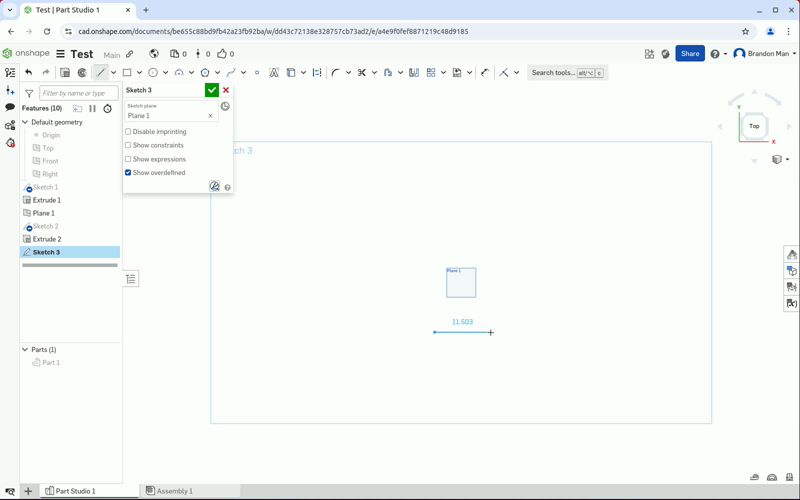
key_up(shift)
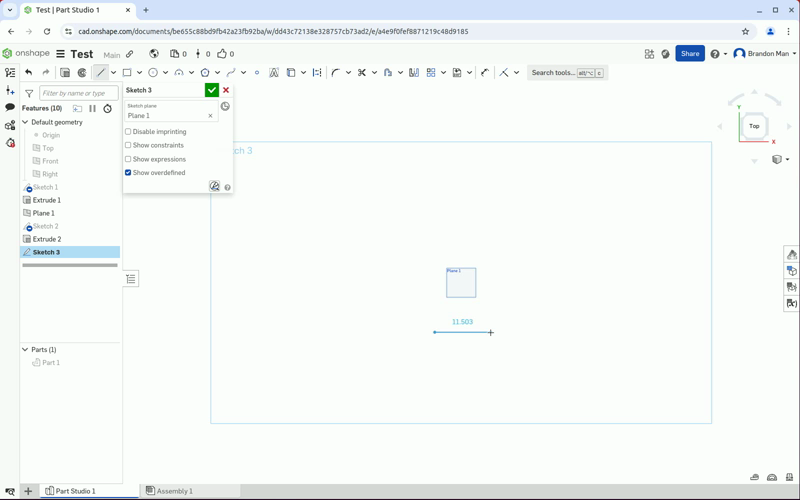
key_down(shift)
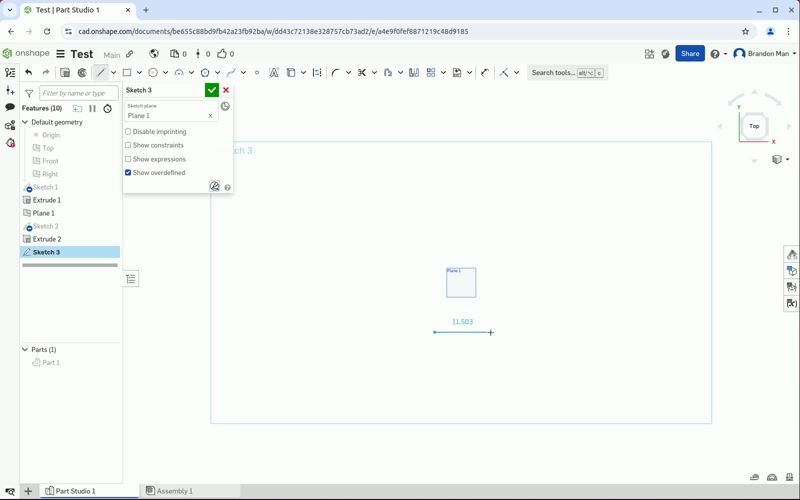
mouse_move(520, 332)
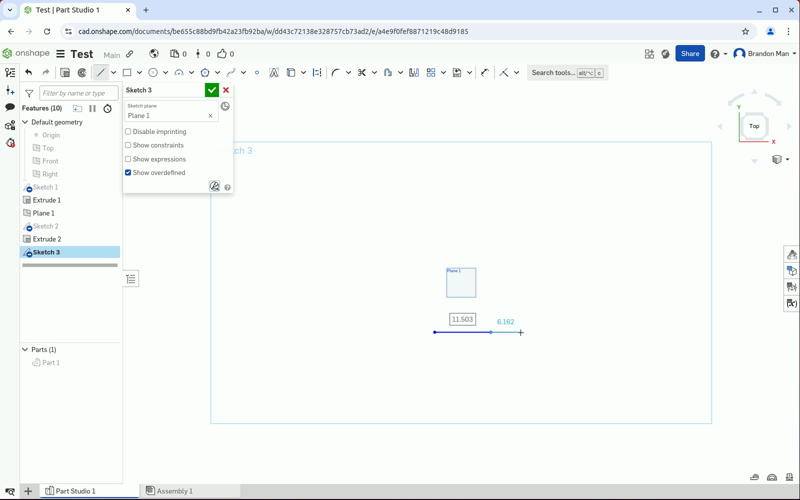
mouse_move(490, 319)
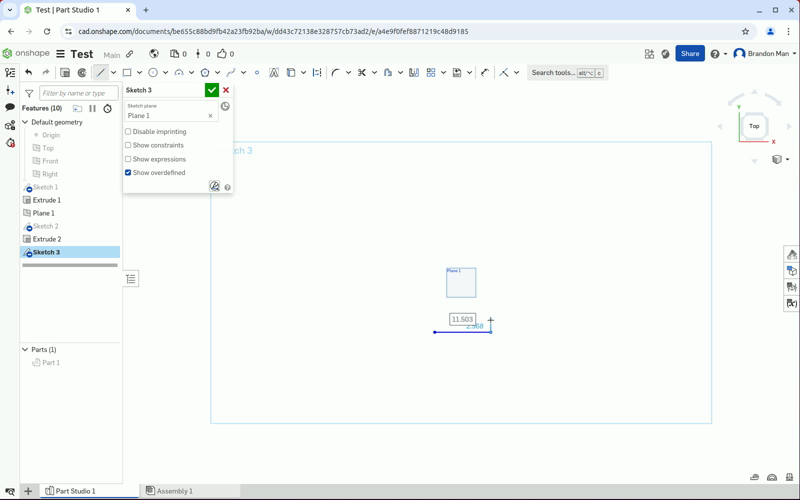
click(490, 319)
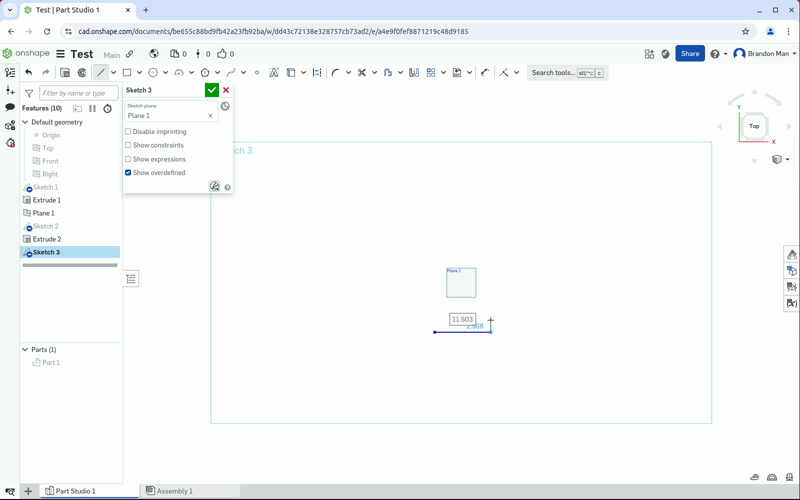
key_up(shift)
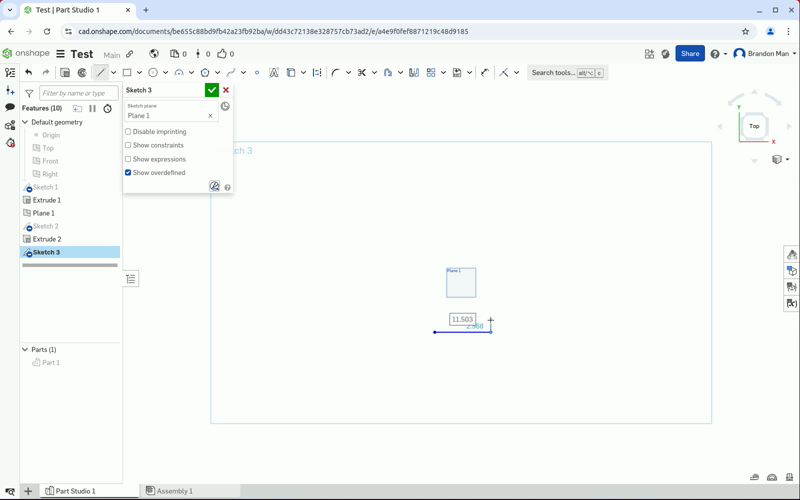
key_down(shift)
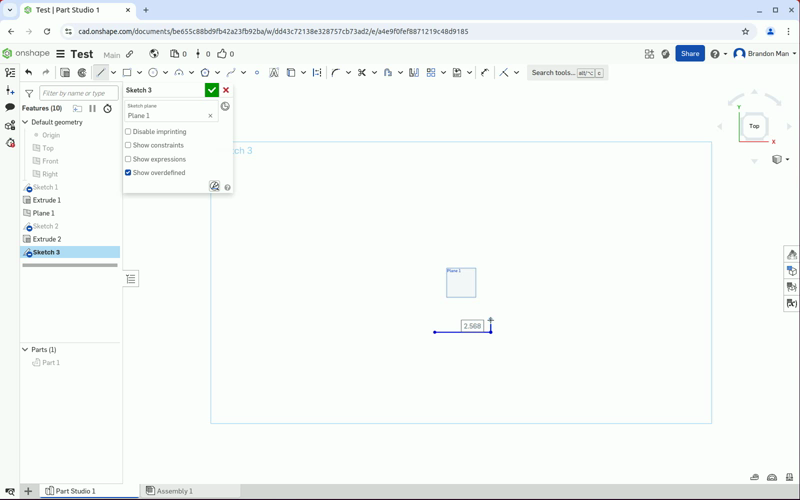
mouse_move(520, 319)
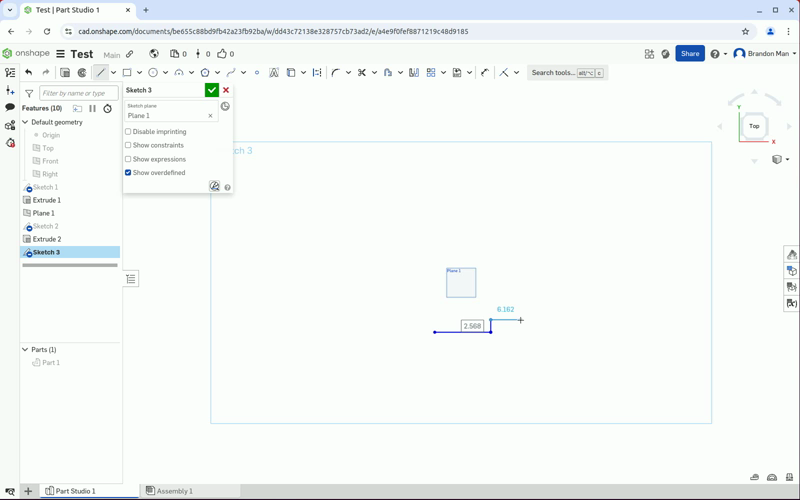
mouse_move(434, 319)
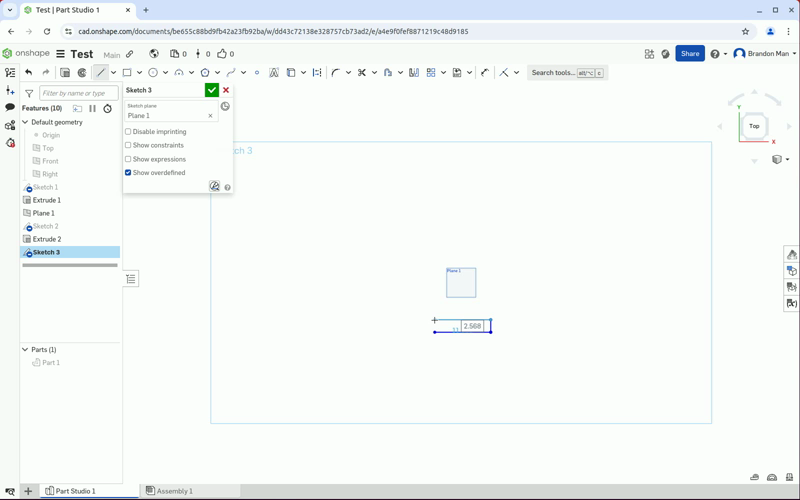
click(434, 319)
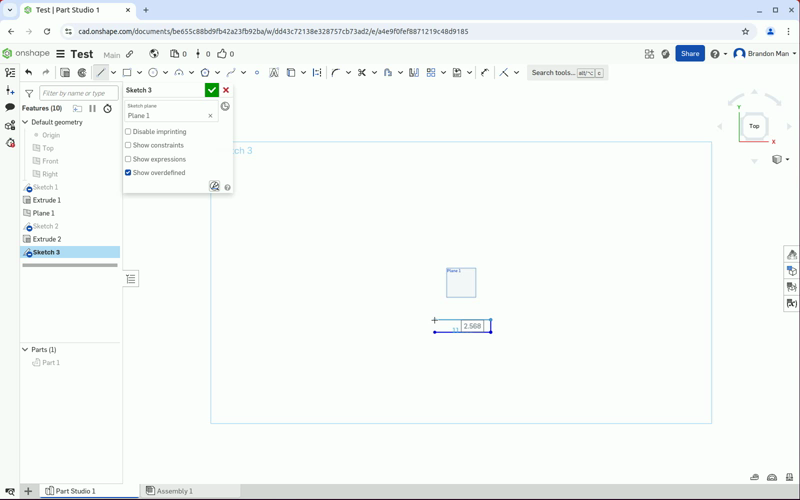
key_up(shift)
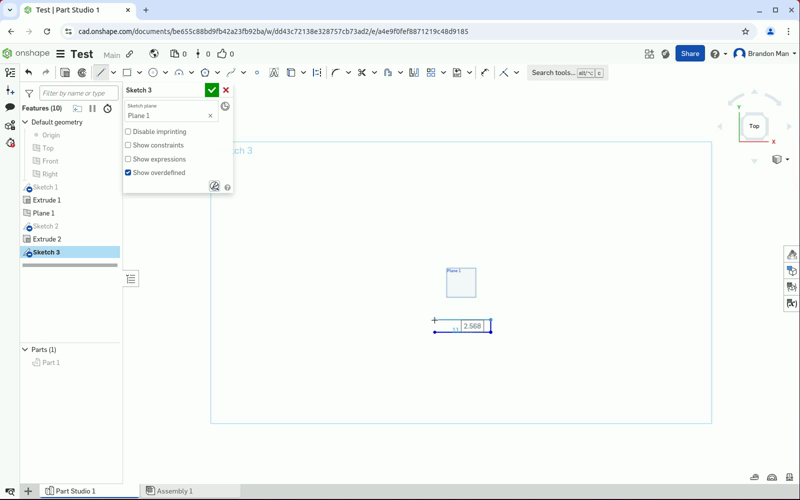
mouse_move(464, 319)
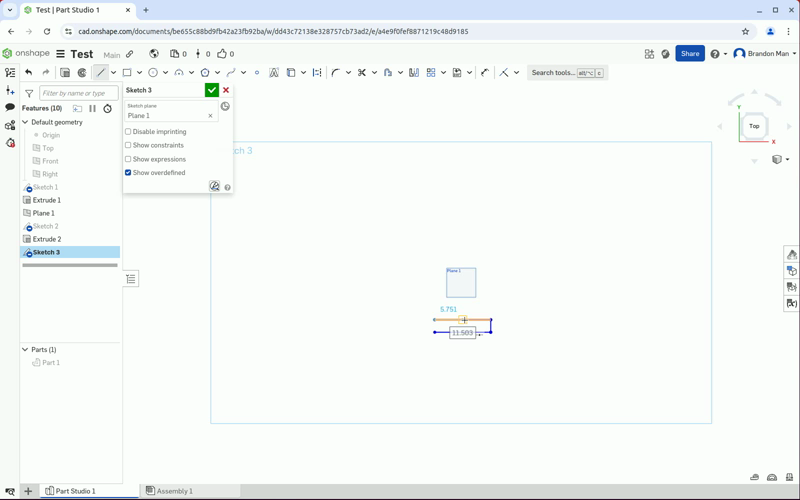
key_down(shift)
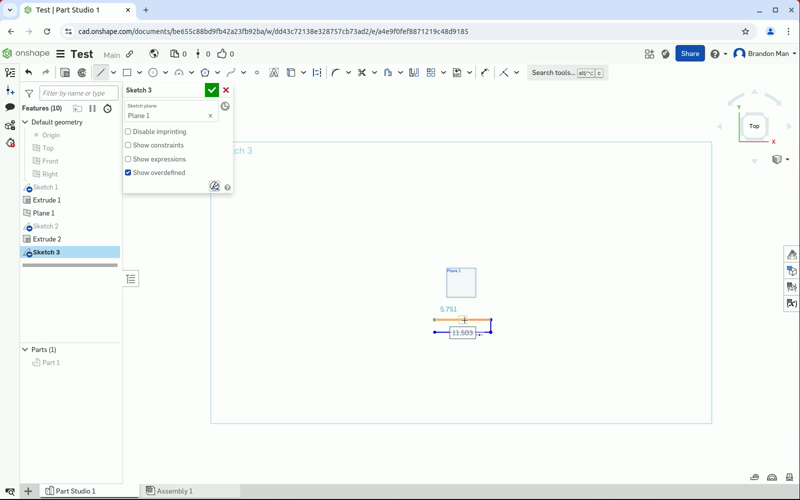
mouse_move(434, 332)
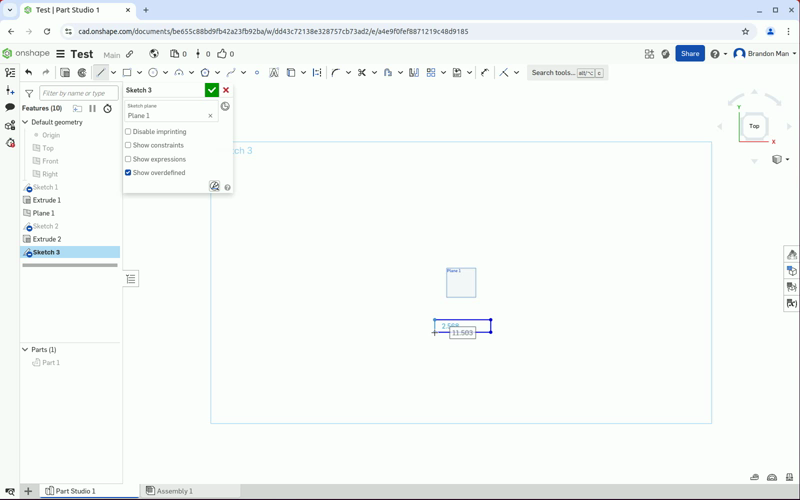
key_up(shift)
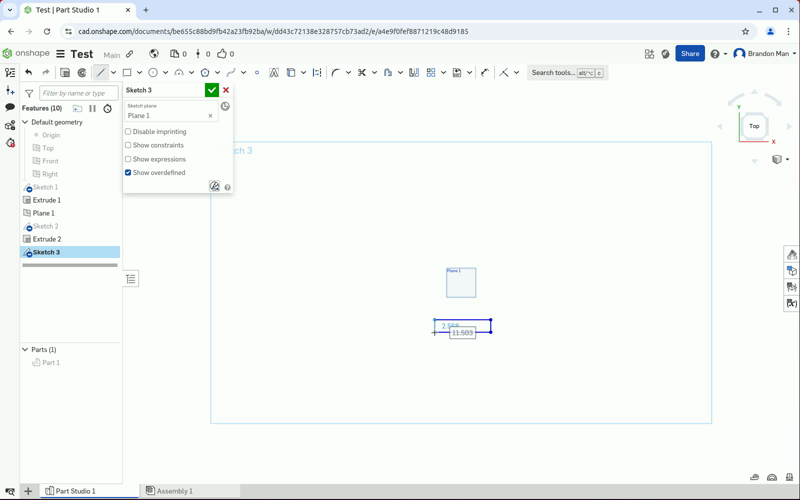
click(434, 332)
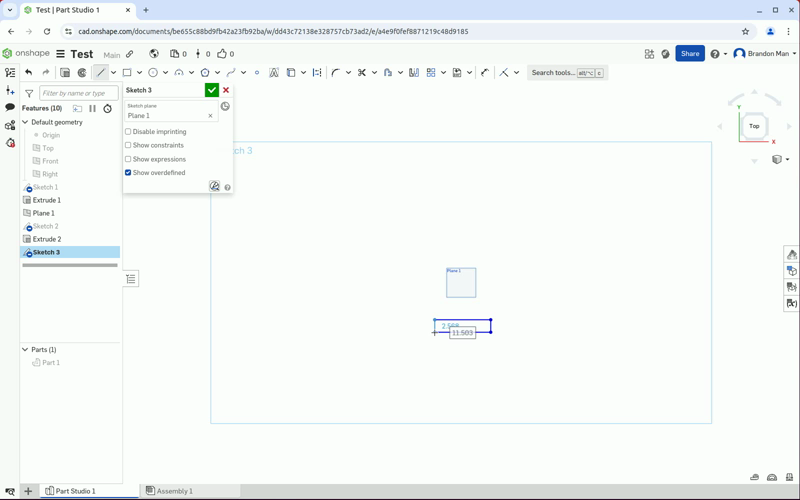
key(esc)
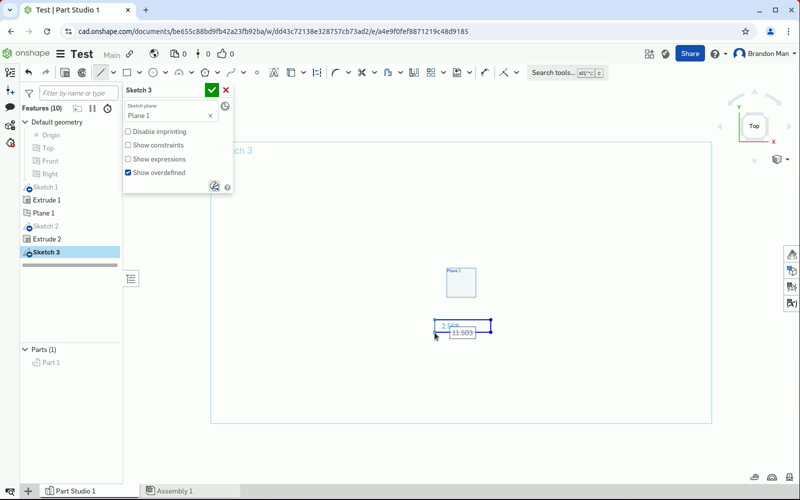
mouse_move(482, 330)
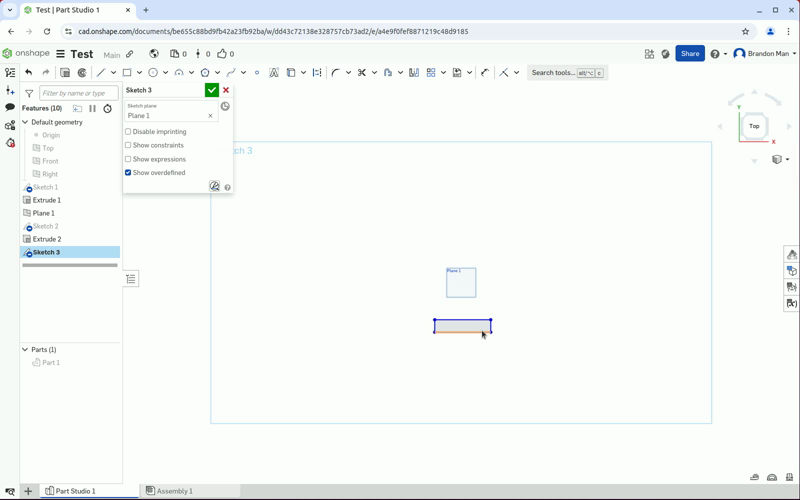
scroll(6)
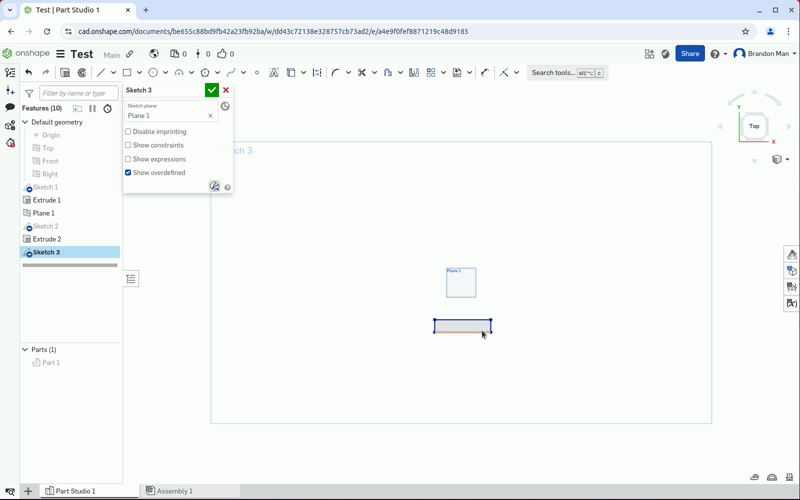
scroll(6)
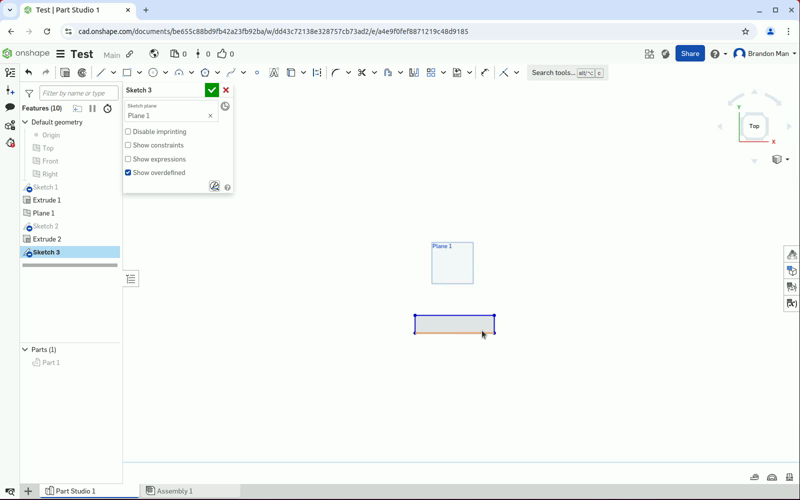
scroll(6)
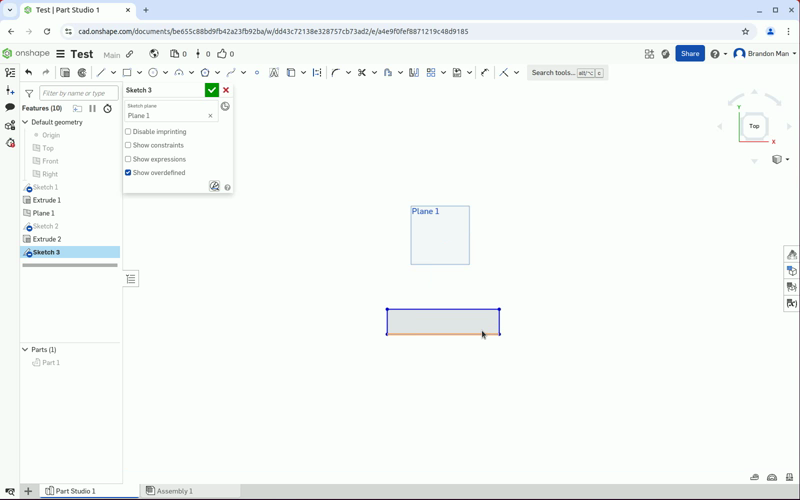
scroll(6)
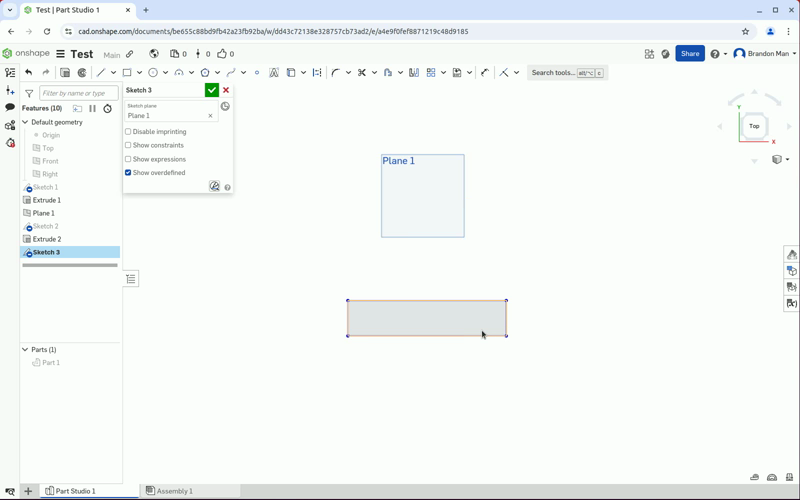
scroll(6)
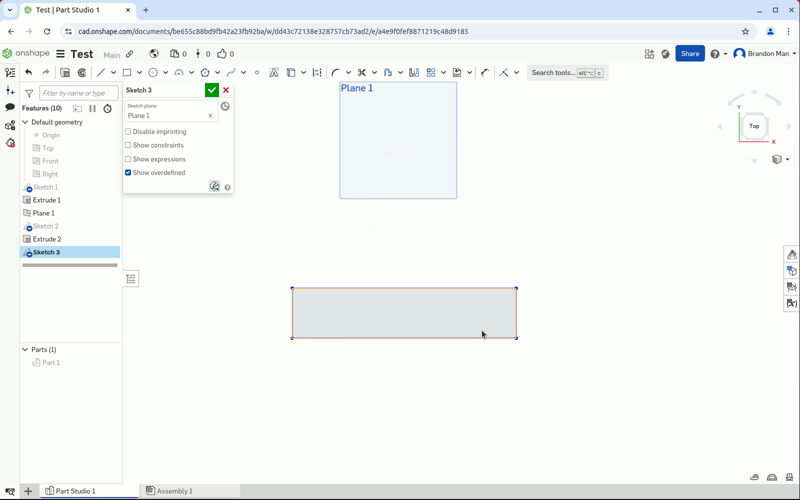
scroll(6)
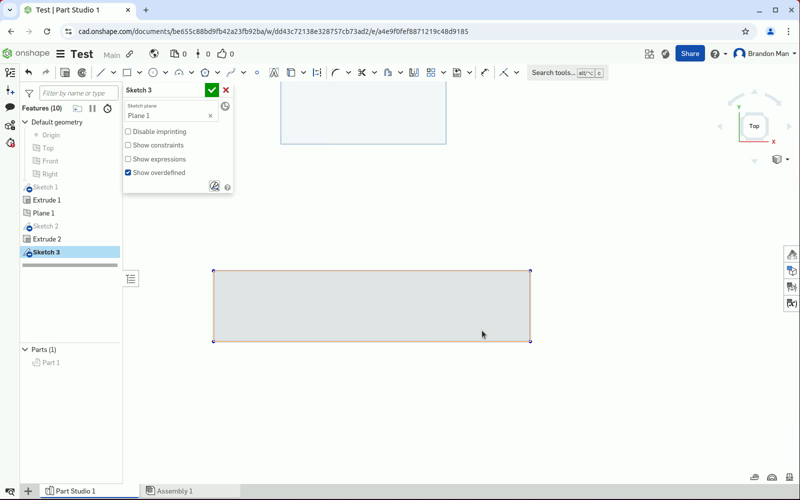
scroll(6)
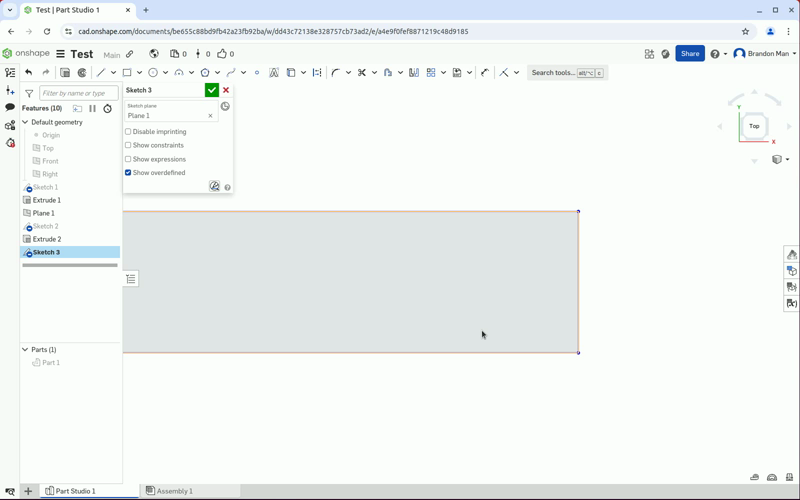
click(482, 330)
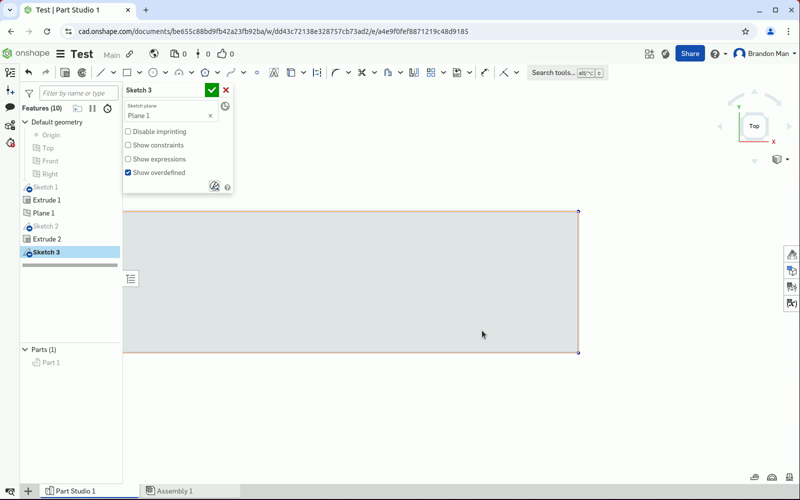
scroll(-6)
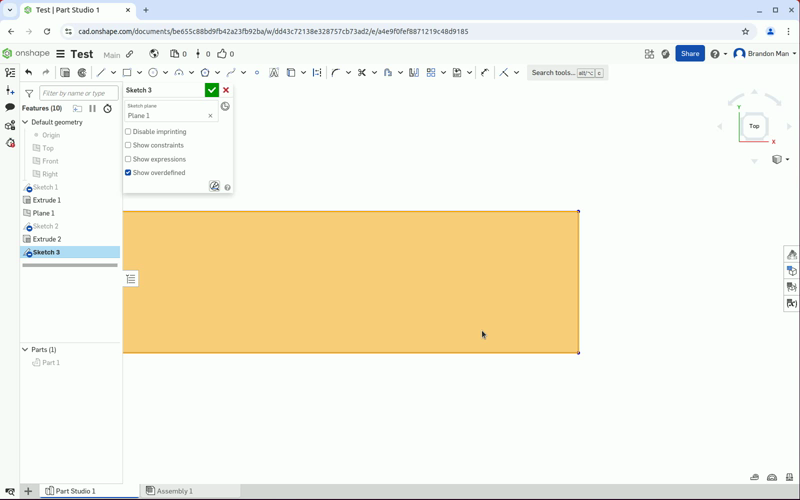
scroll(-6)
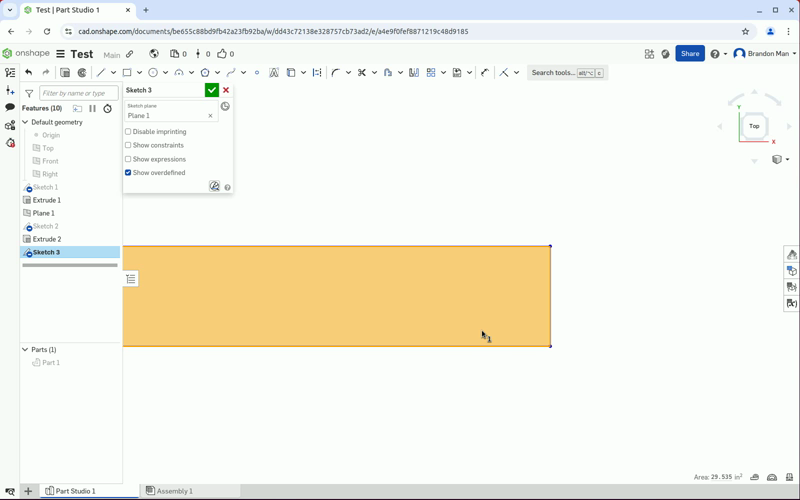
scroll(-6)
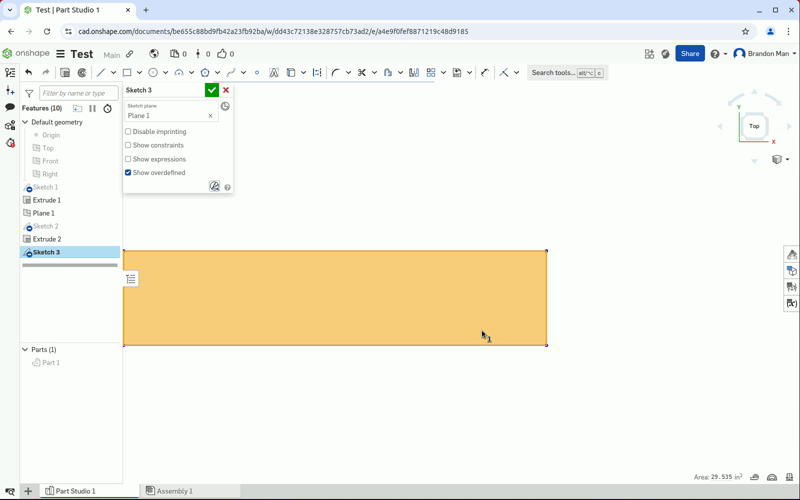
scroll(-6)
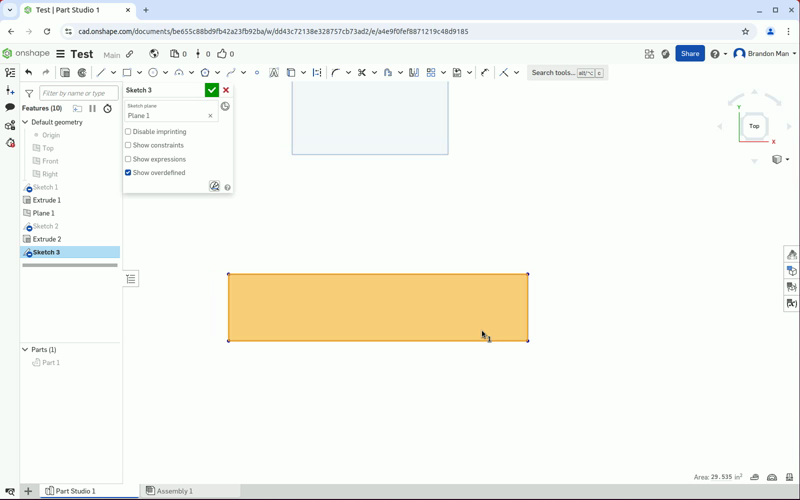
scroll(-6)
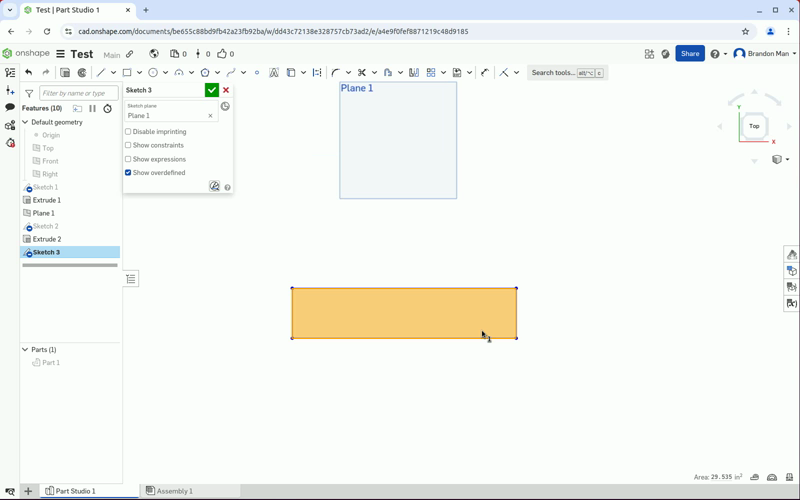
scroll(-6)
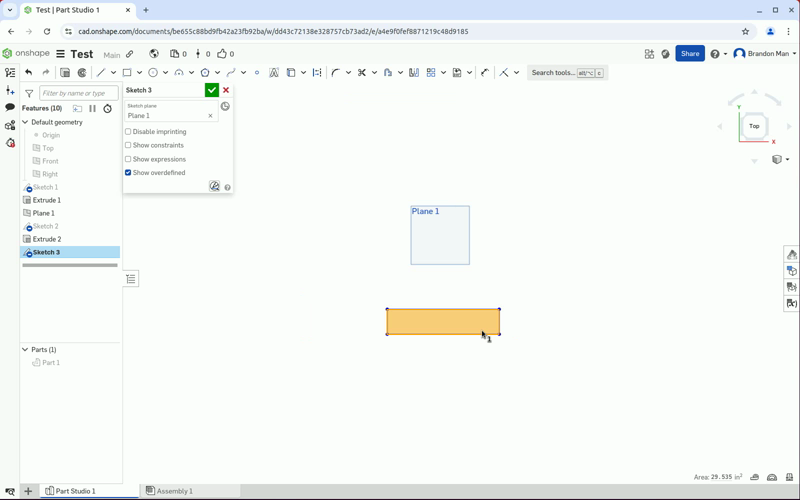
scroll(-6)
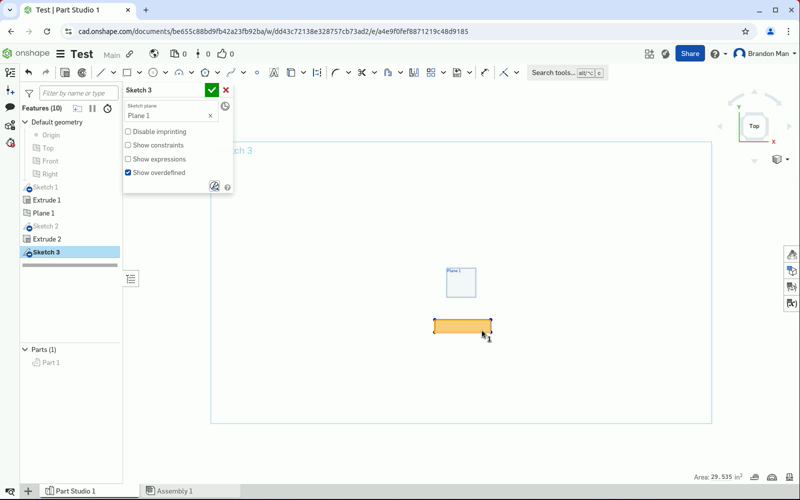
mouse_move(73, 352)
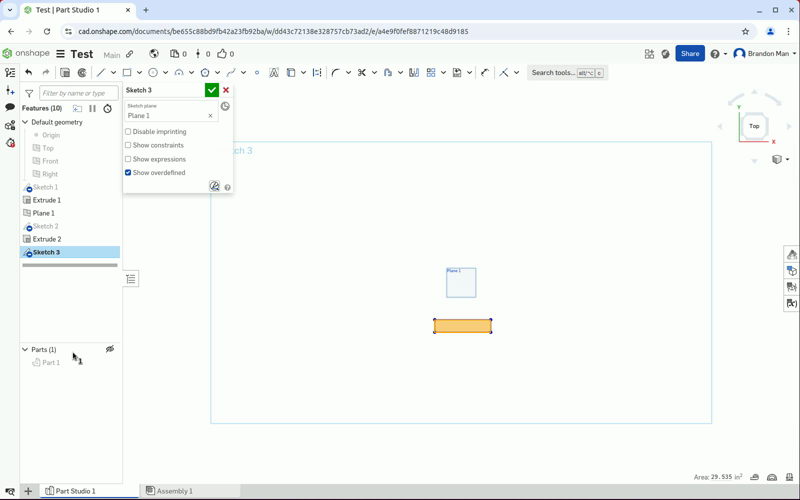
key(shift+y)
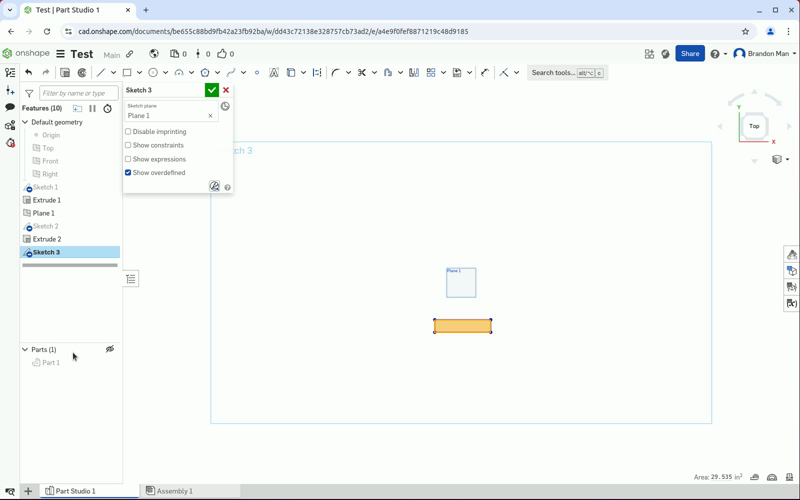
key(shift+e)
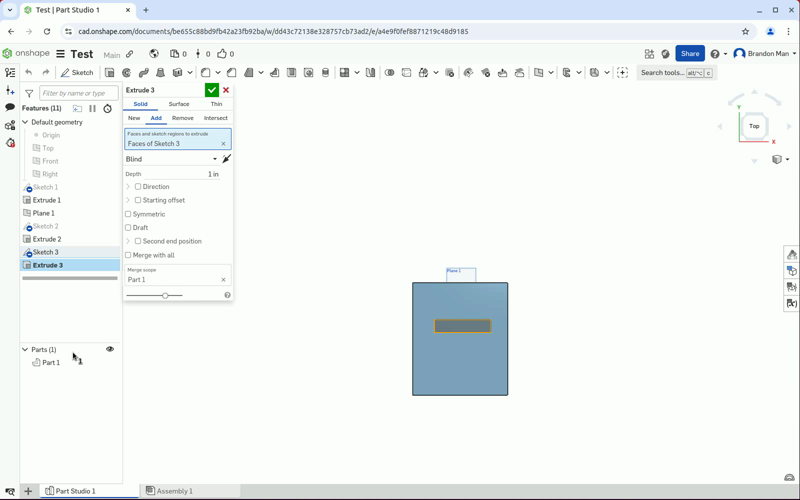
mouse_move(143, 106)
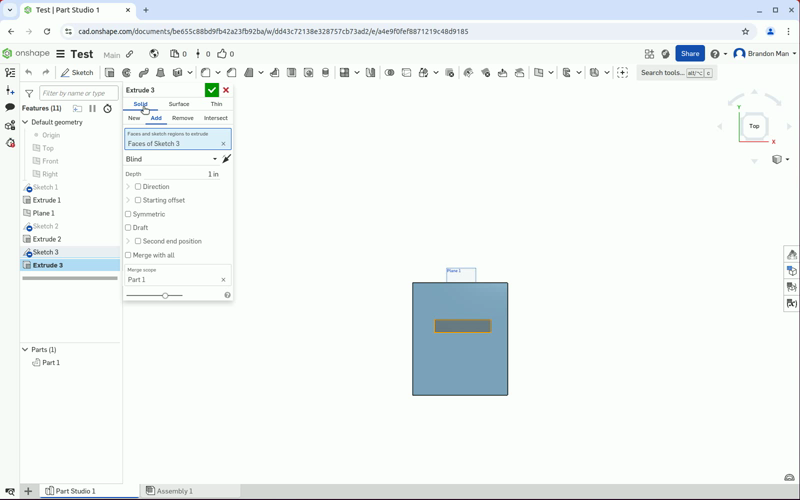
click(143, 106)
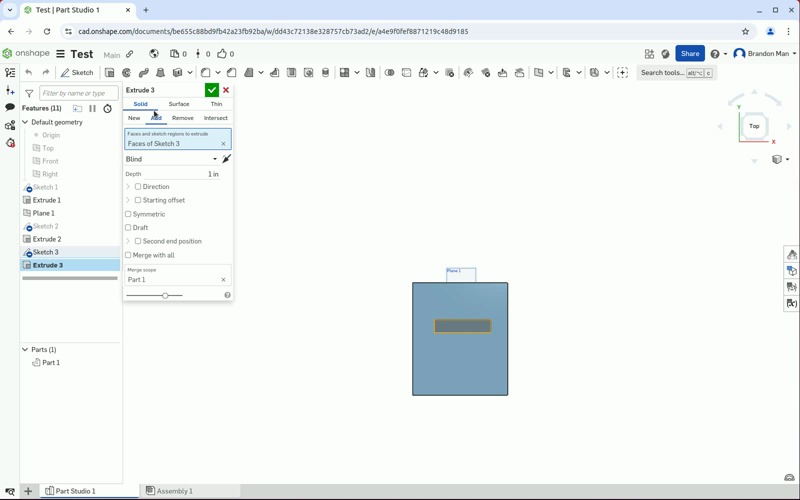
mouse_move(186, 120)
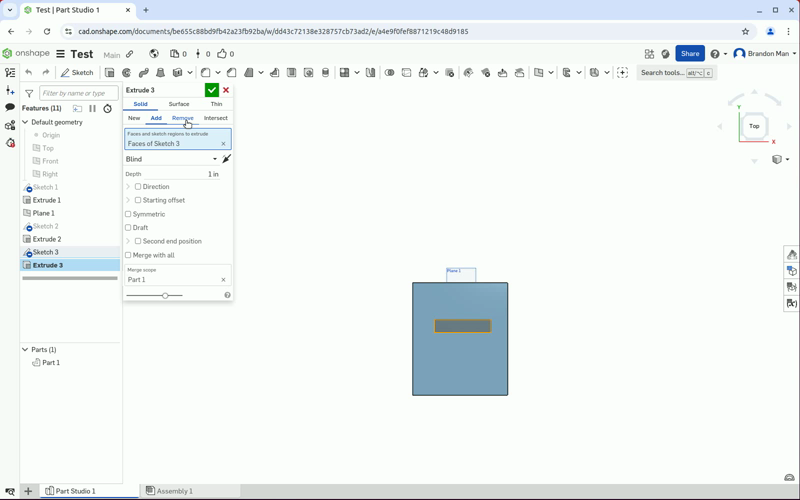
click(186, 120)
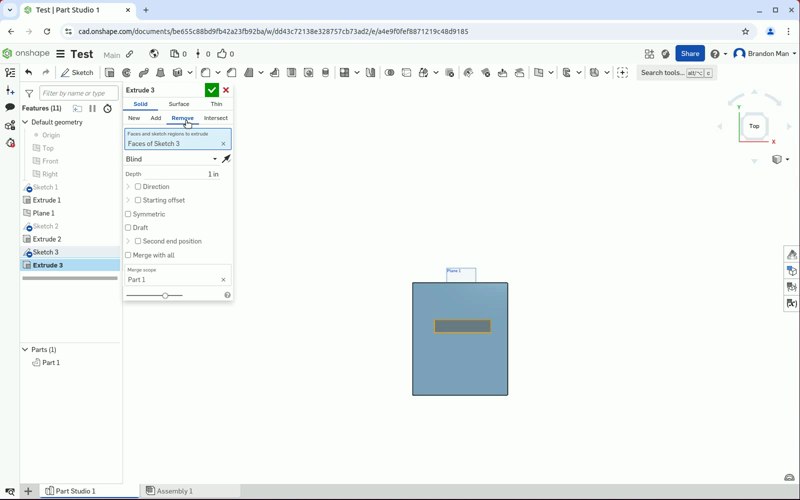
key(tab, 4)
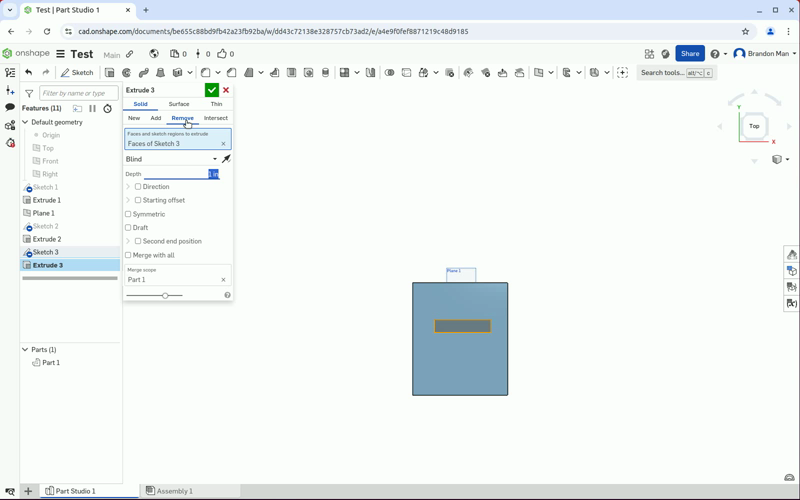
text(3.851)
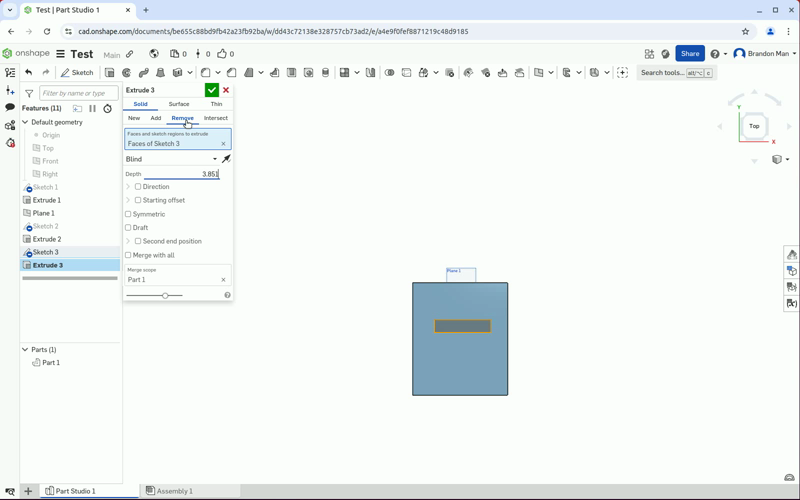
key(tab, 6)
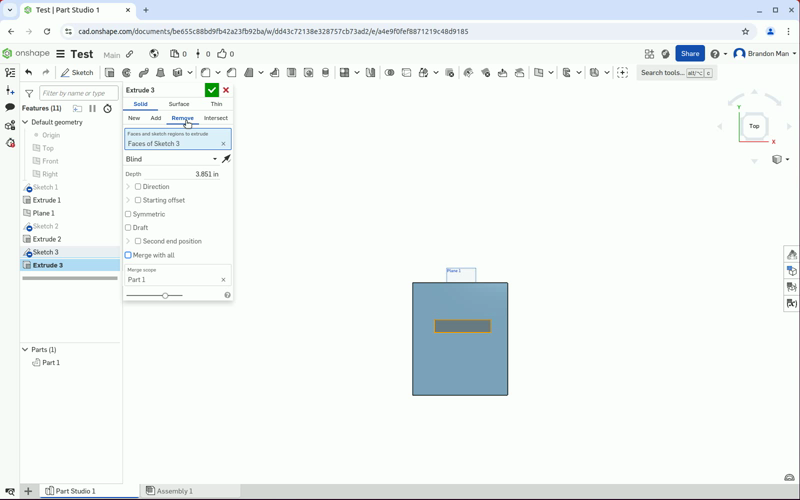
key(space)
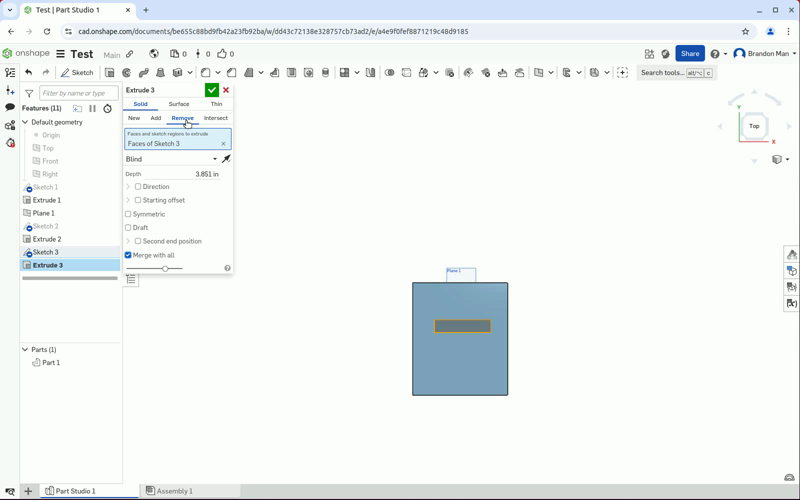
key(enter)
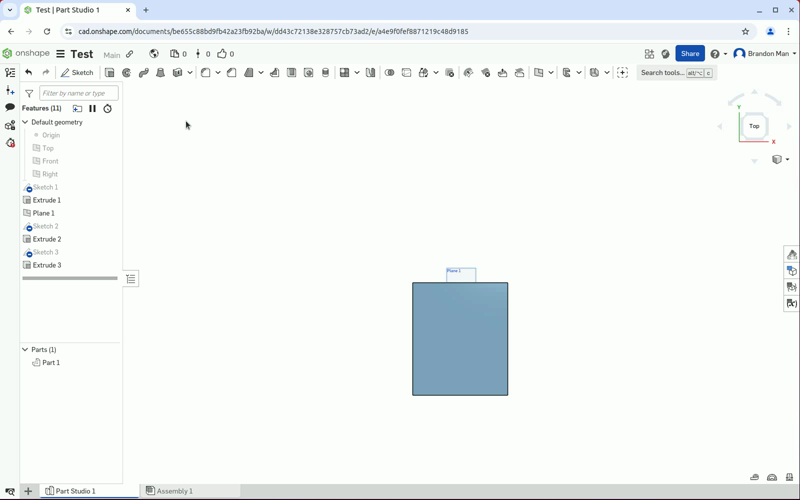
key(shift+h)
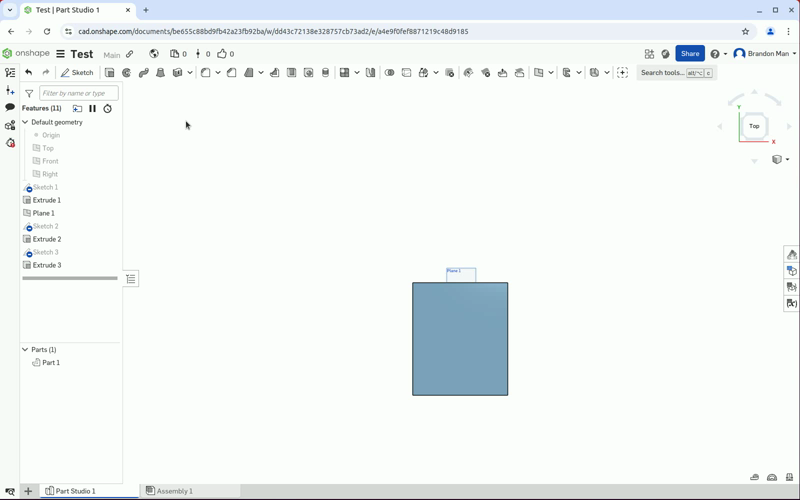
key(shift+h)
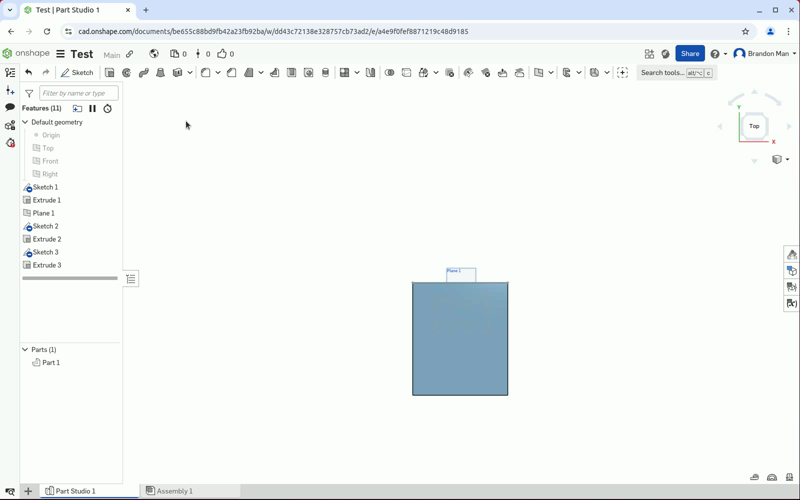
key(shift+7)
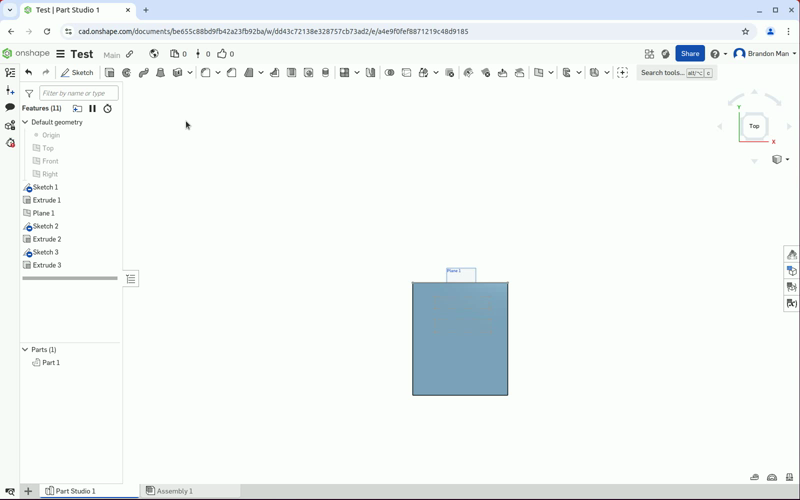
key(up, 3)
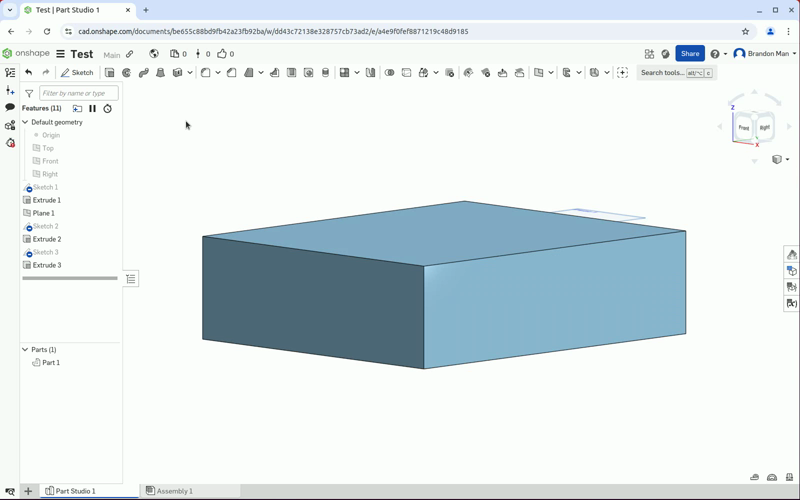
key(left, 3)
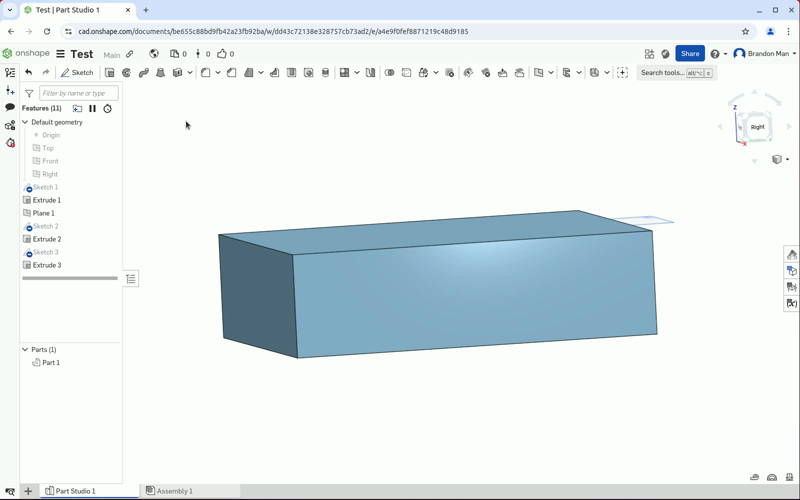
key(right, 3)
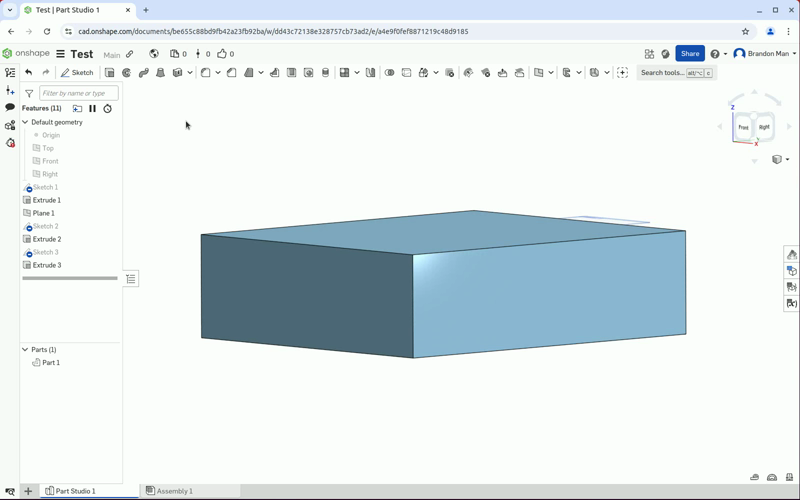
key(down, 3)
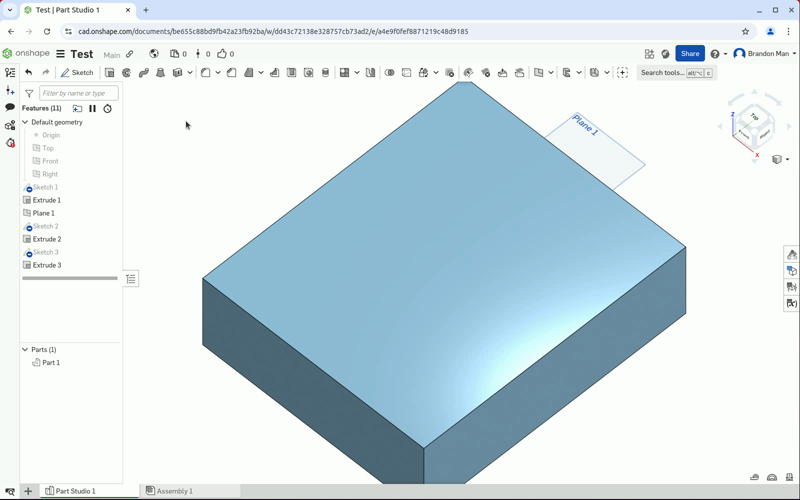
mouse_move(73, 189)
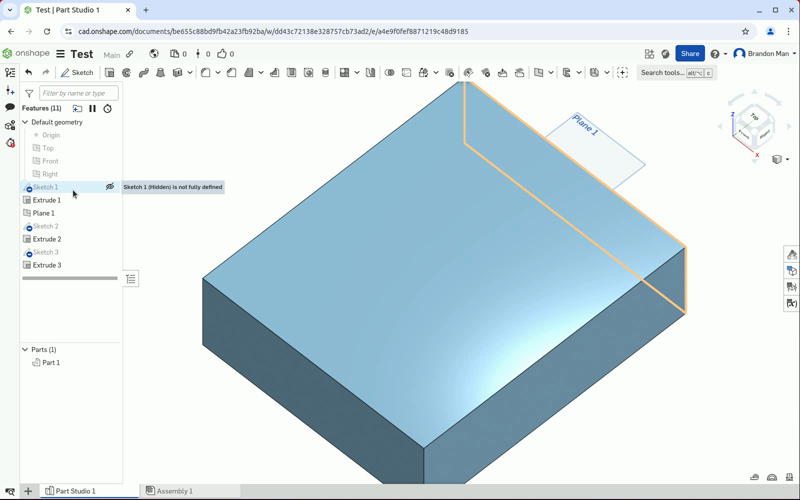
click(73, 189)